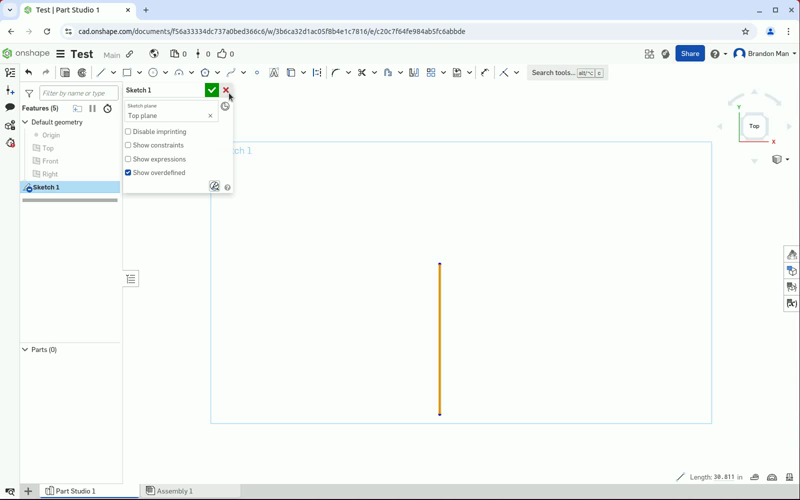
key(shift+h)
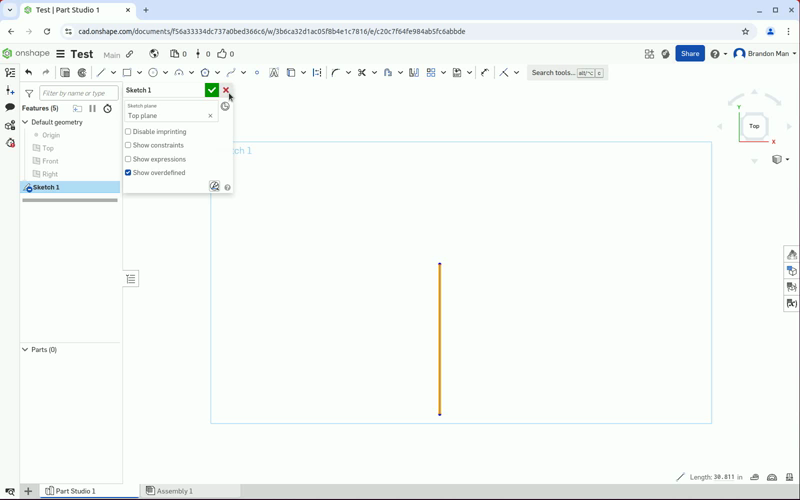
key(shift+s)
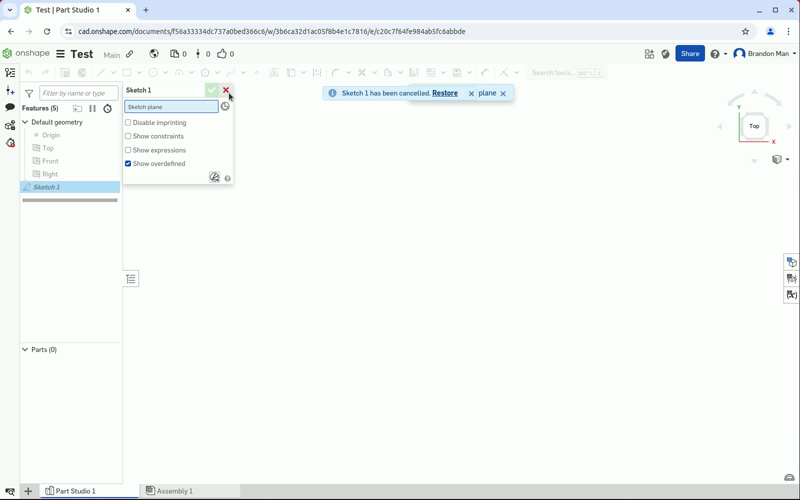
mouse_move(73, 150)
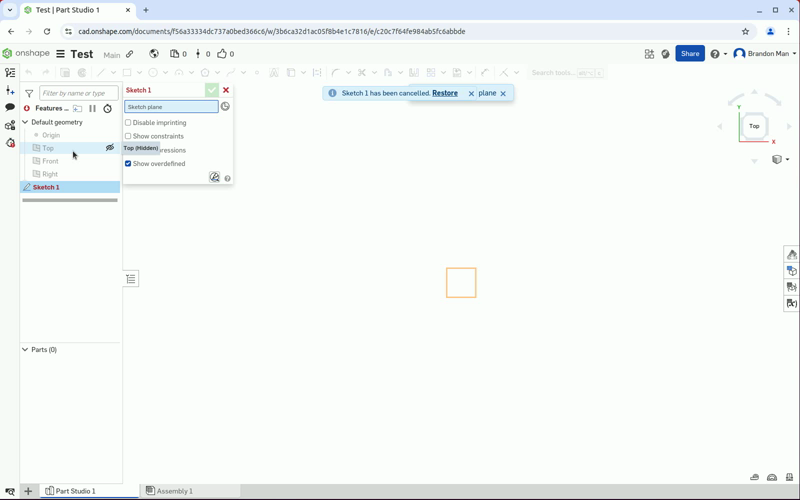
click(73, 150)
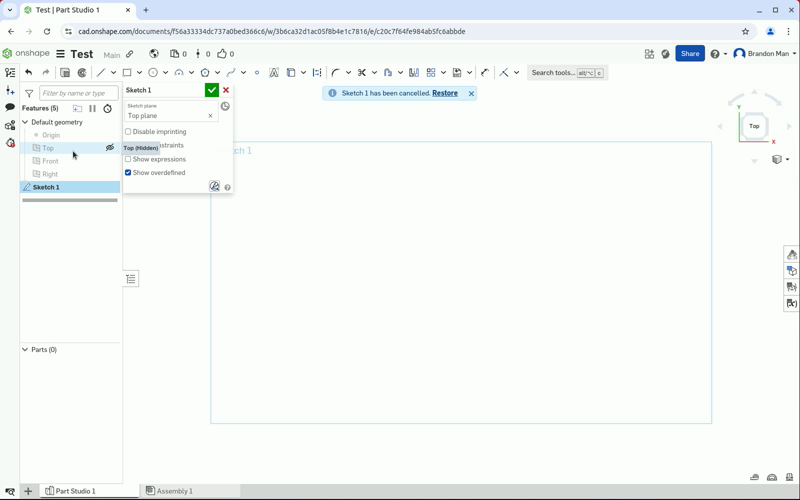
mouse_move(73, 352)
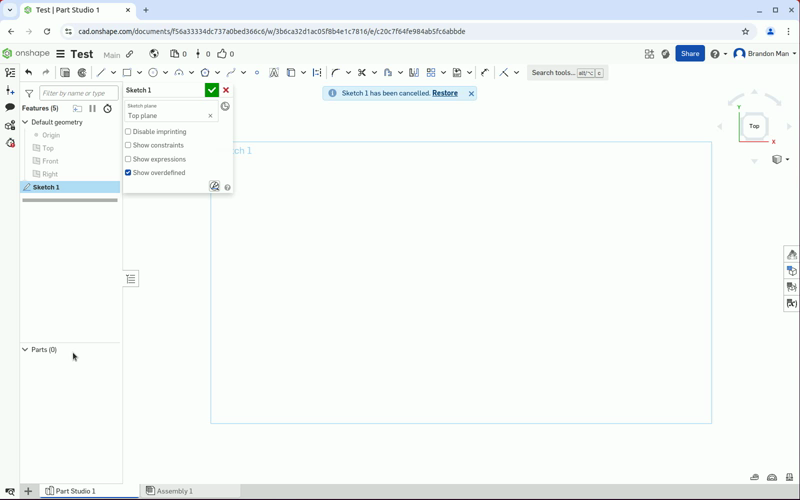
key(y)
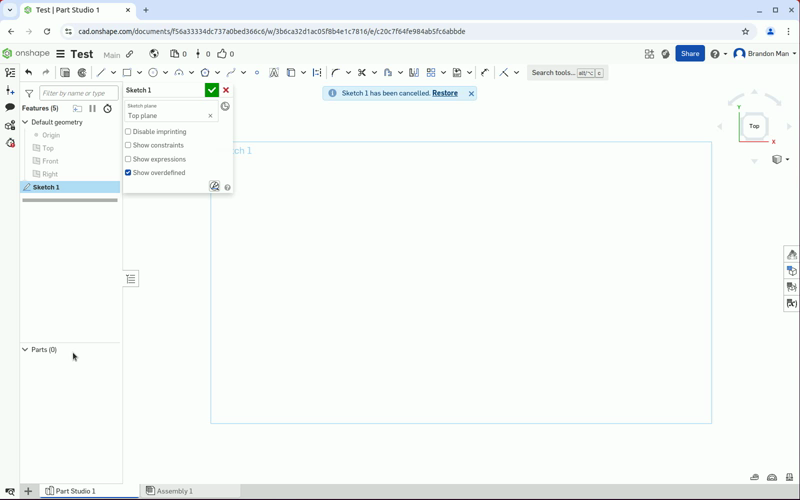
key(l)
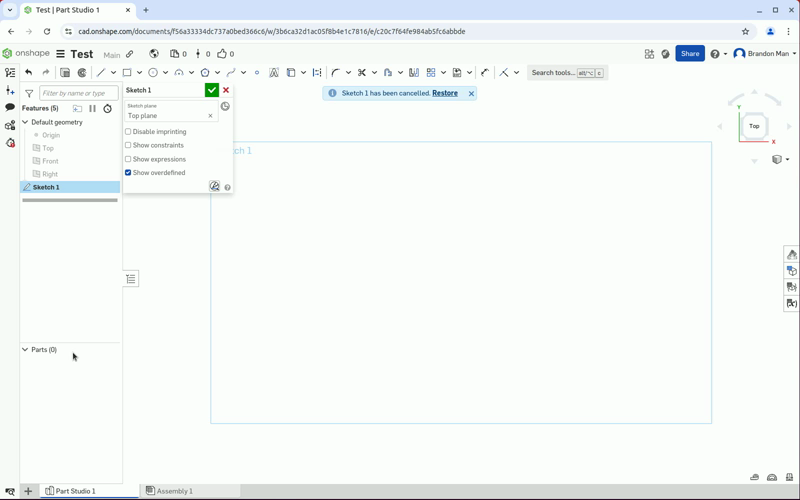
key_down(shift)
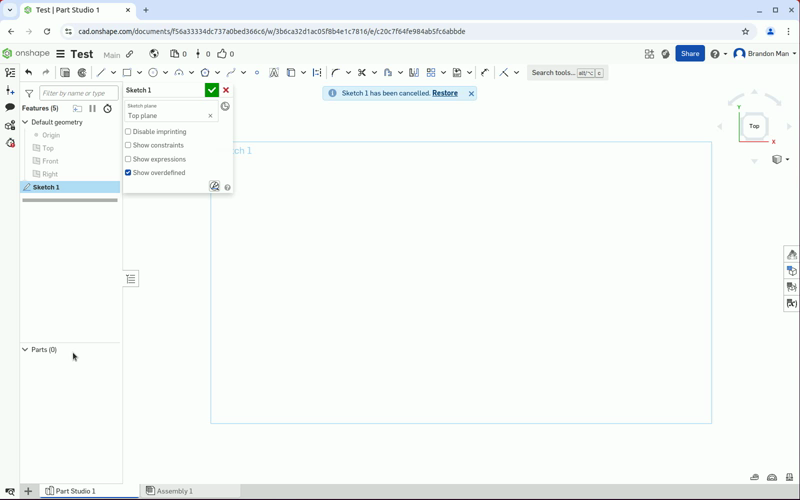
mouse_move(424, 339)
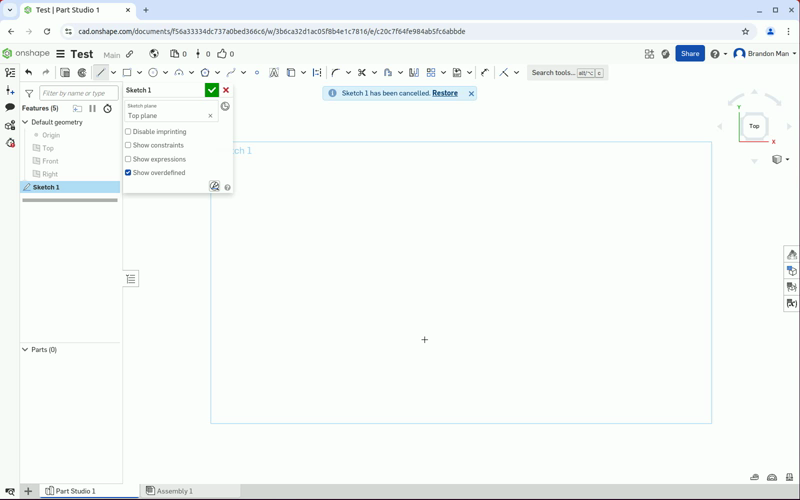
click(424, 339)
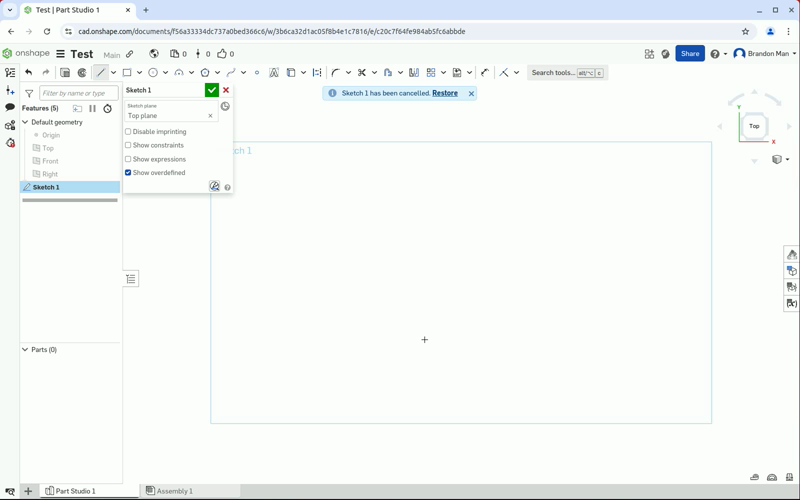
key_up(shift)
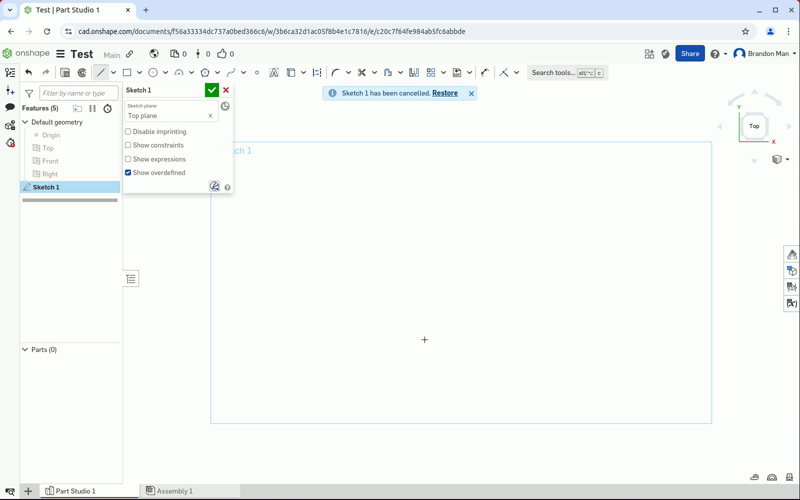
key_down(shift)
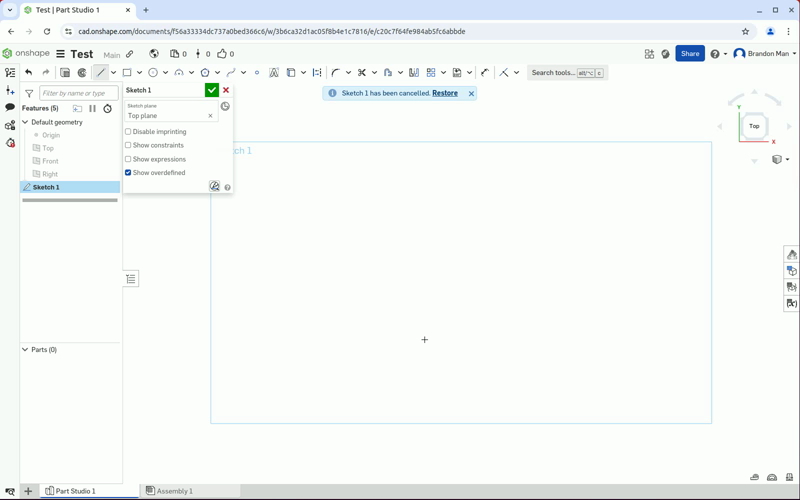
mouse_move(568, 339)
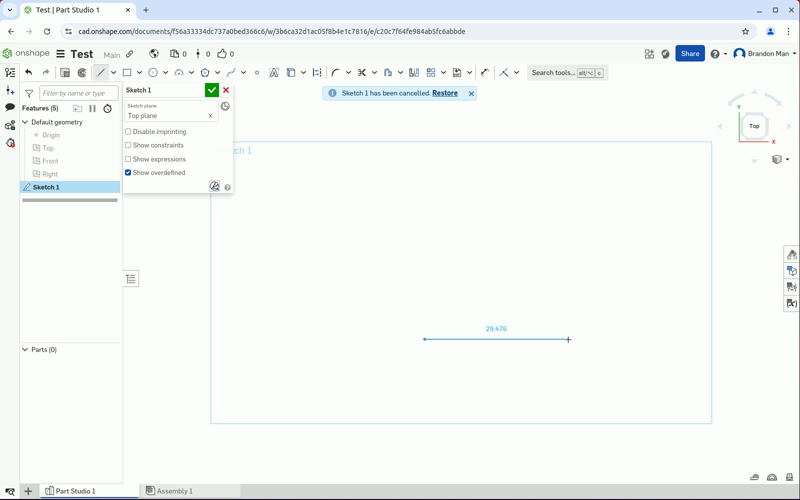
click(568, 339)
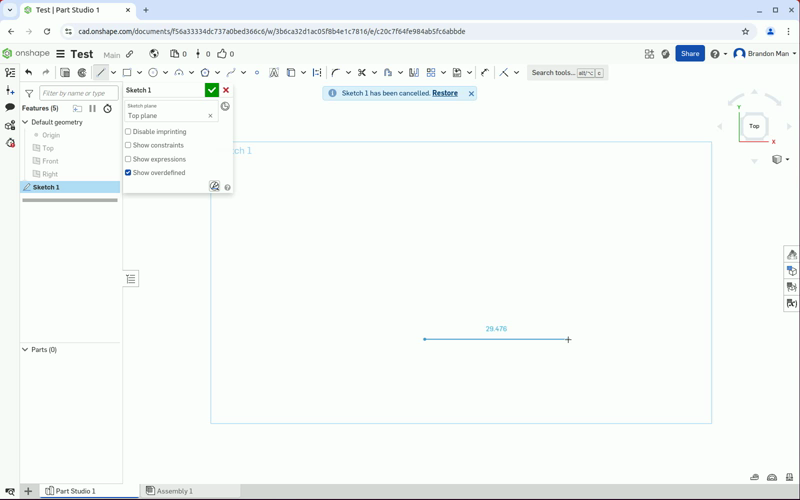
key_up(shift)
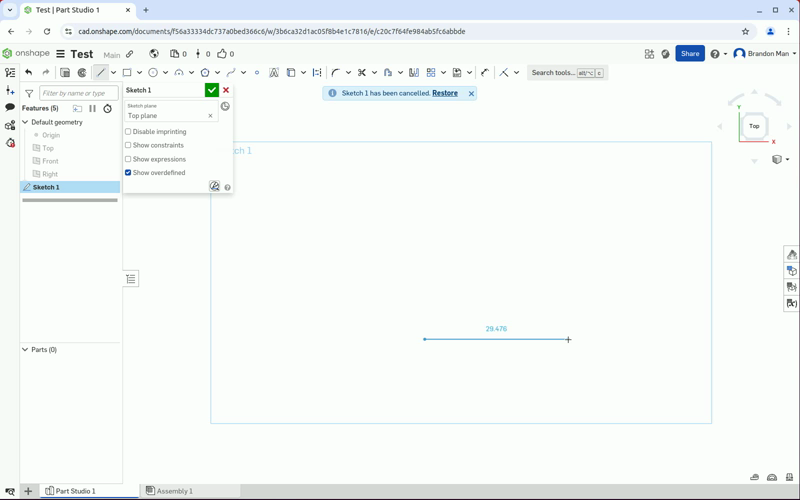
key_down(shift)
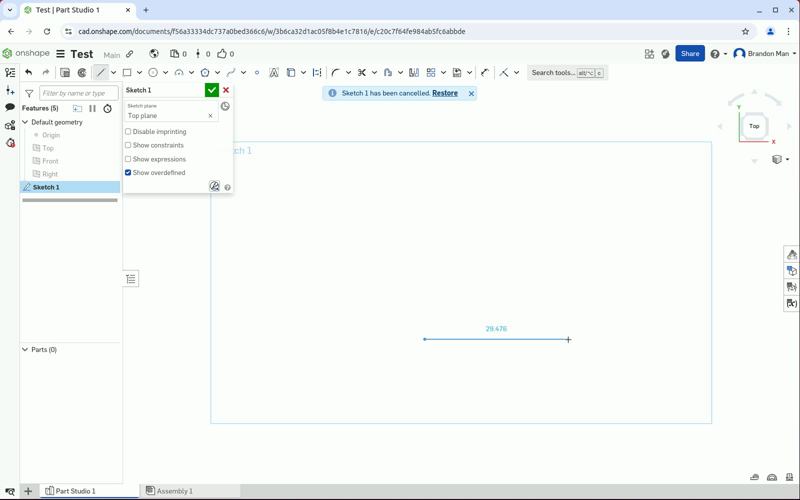
mouse_move(568, 242)
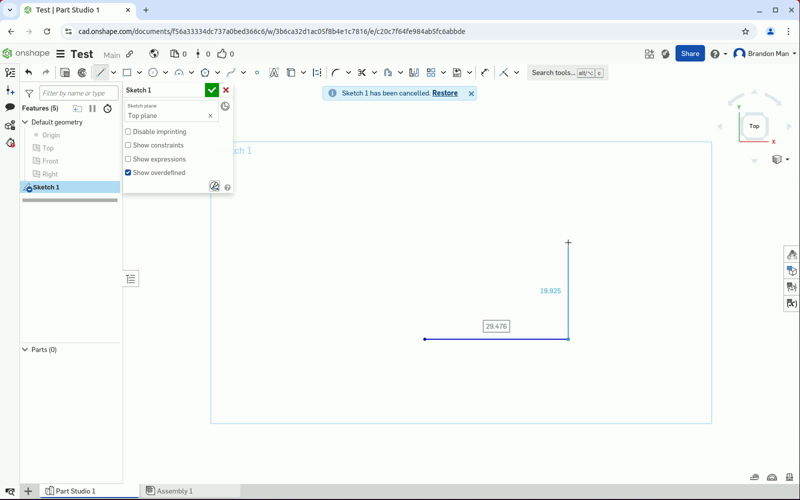
click(568, 242)
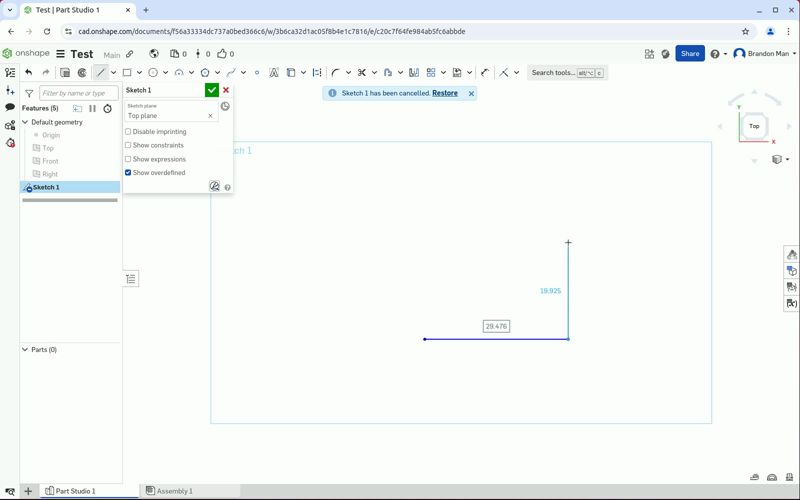
key_up(shift)
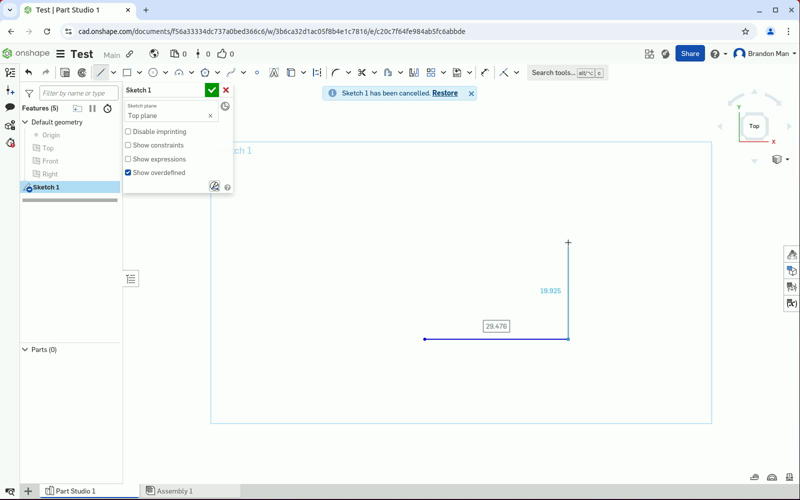
key_down(shift)
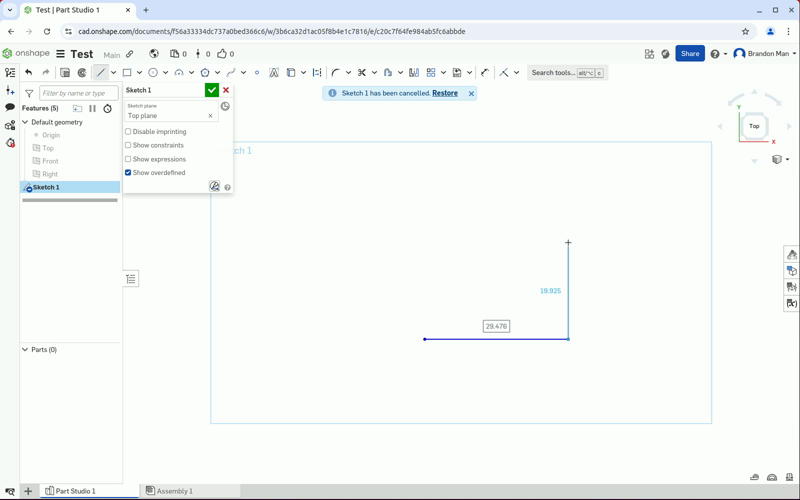
mouse_move(424, 242)
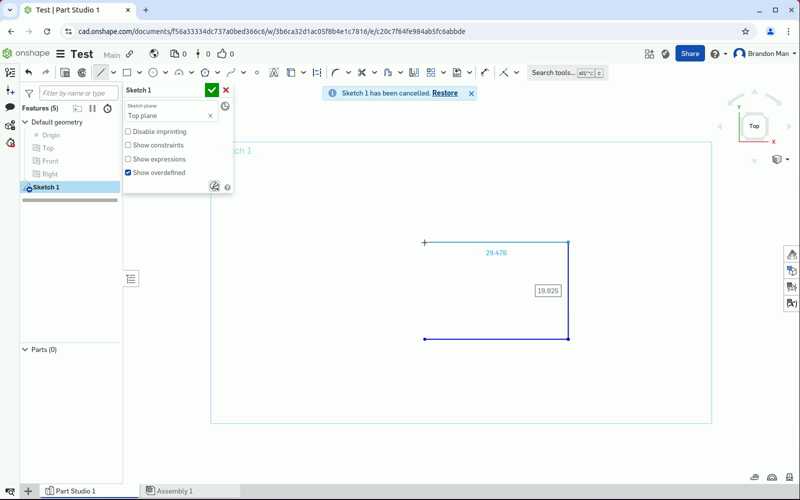
click(424, 242)
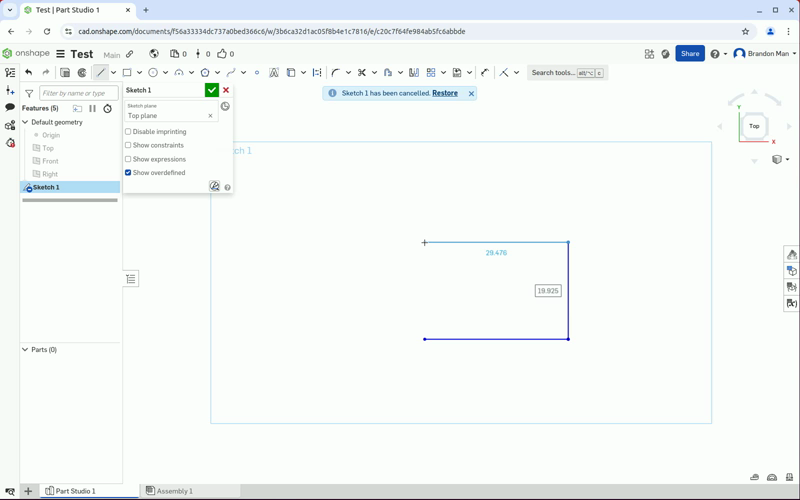
key_up(shift)
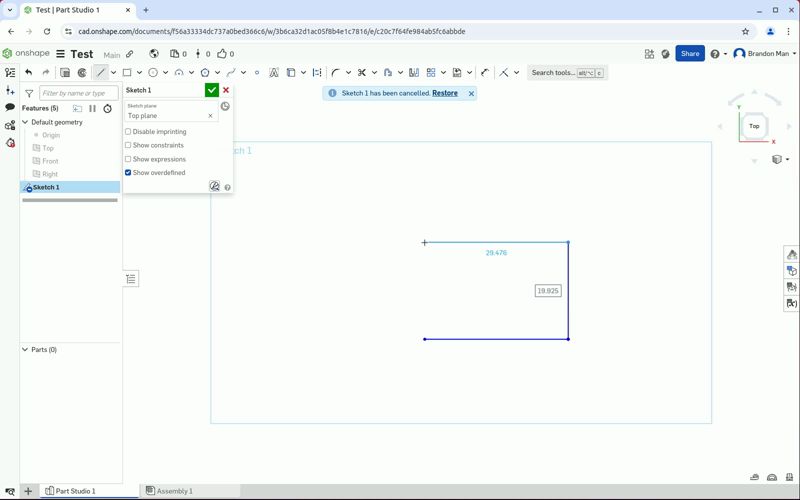
key_down(shift)
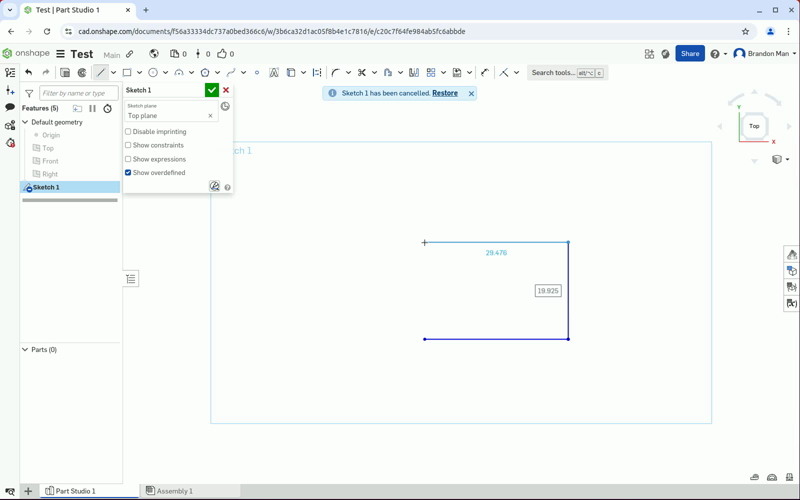
mouse_move(454, 242)
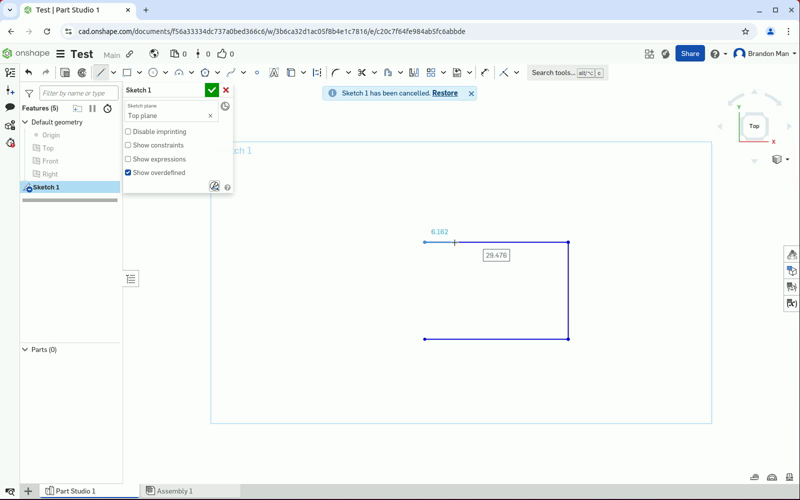
mouse_move(424, 266)
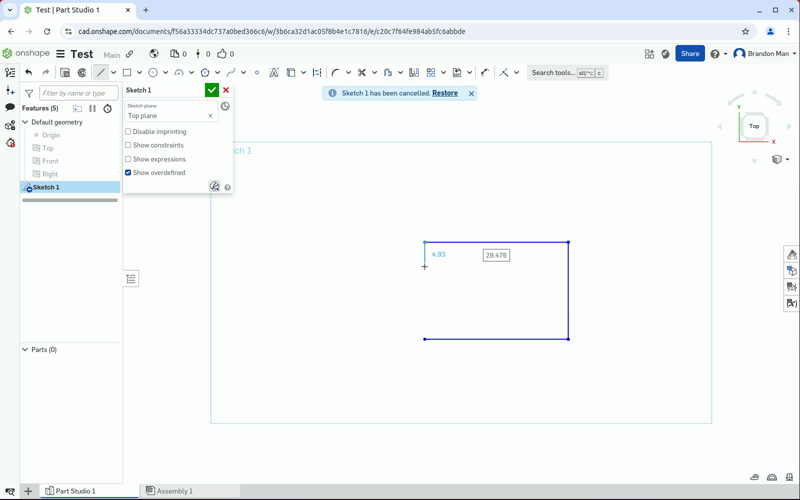
click(424, 266)
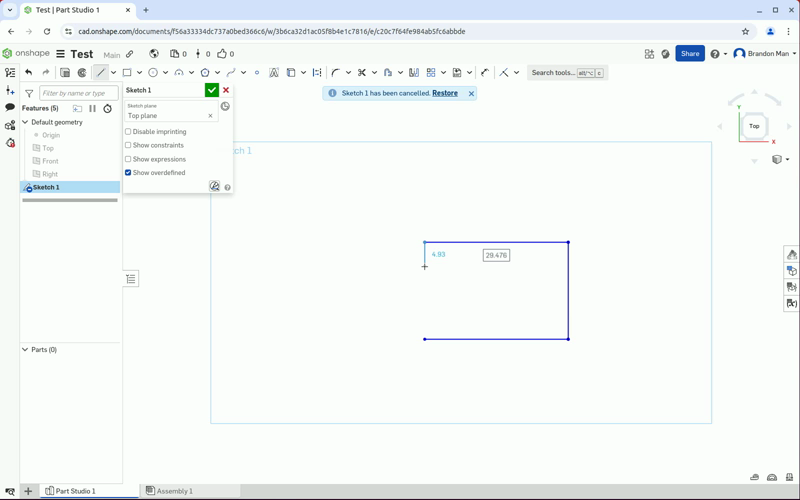
key_up(shift)
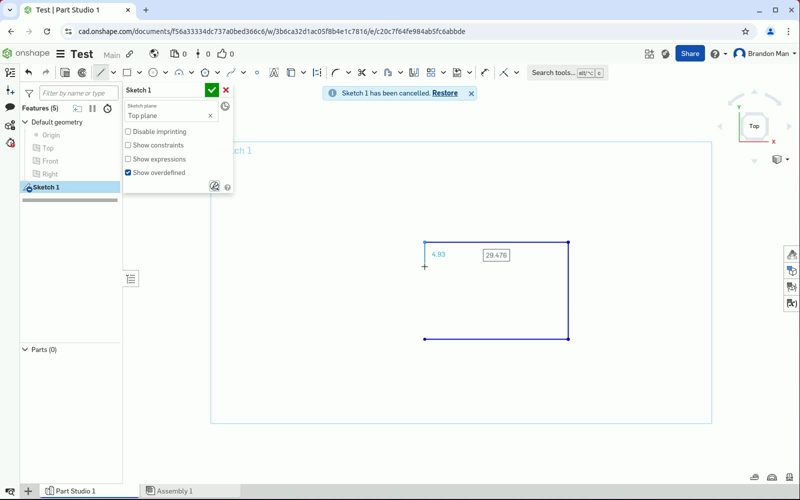
key_down(shift)
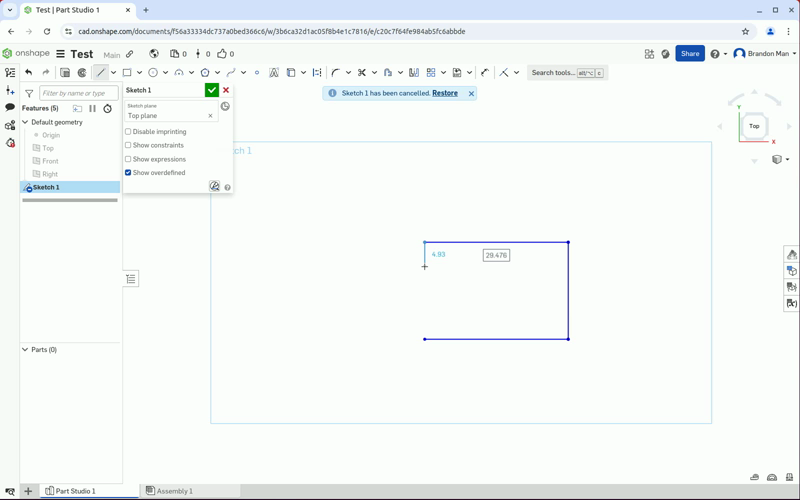
mouse_move(503, 266)
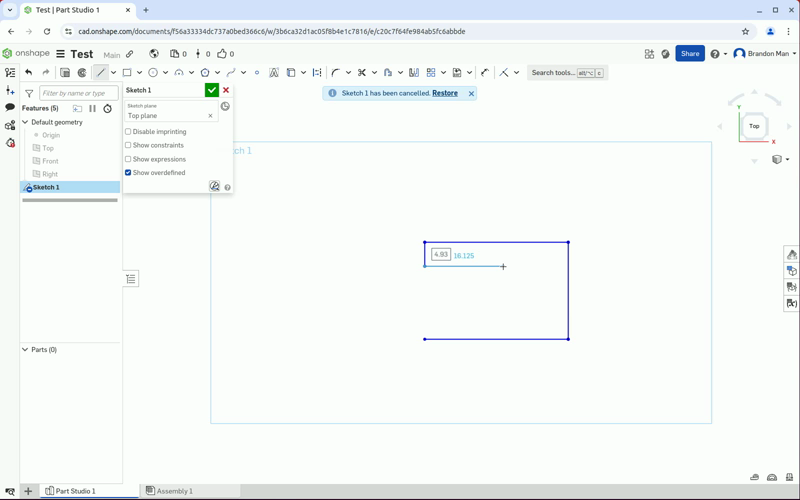
click(503, 266)
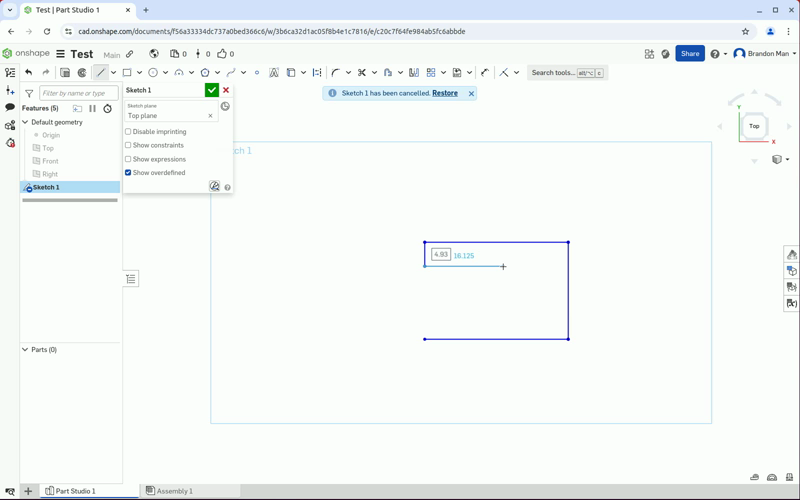
key_up(shift)
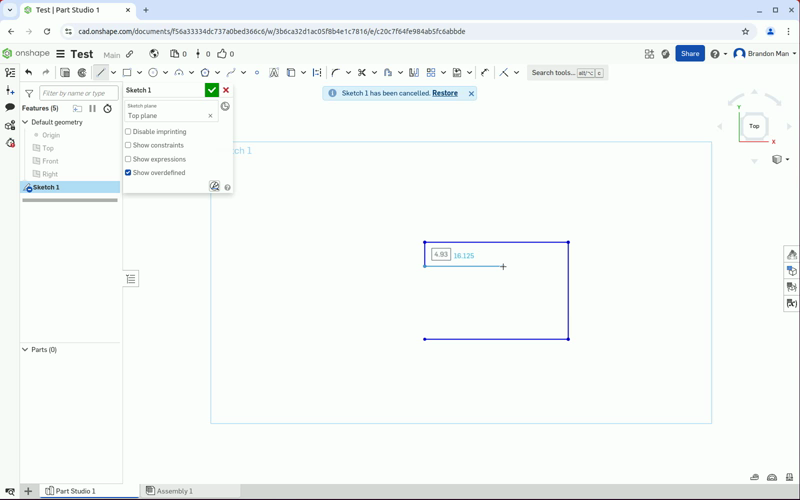
key_down(shift)
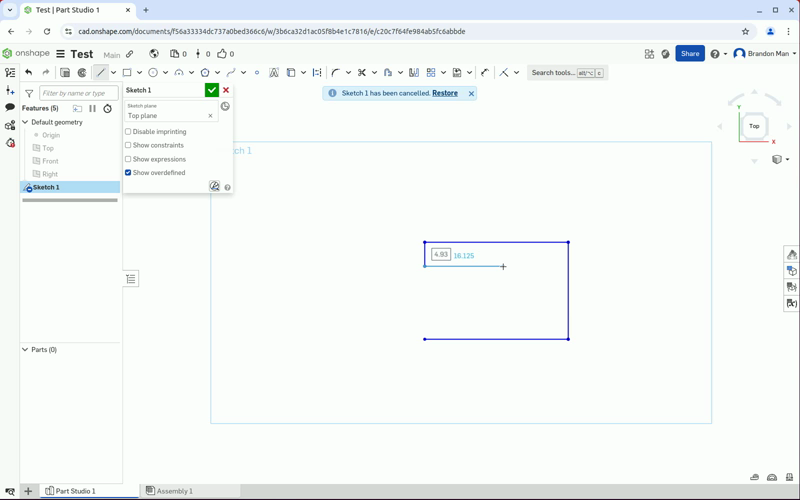
mouse_move(533, 266)
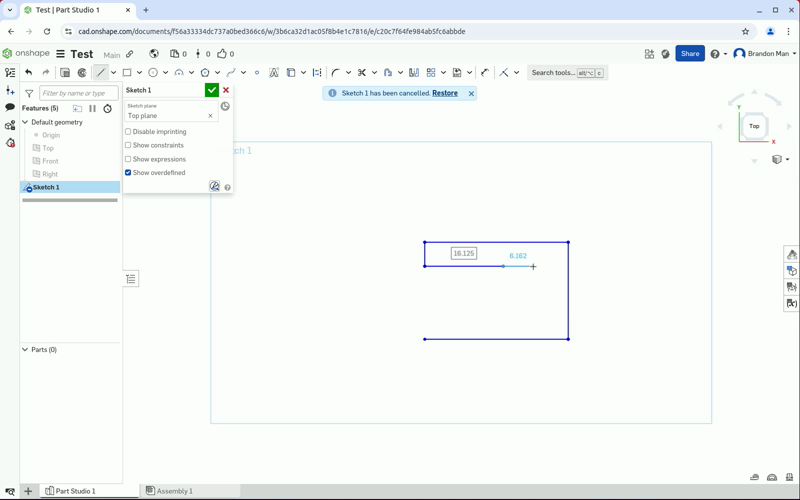
mouse_move(503, 310)
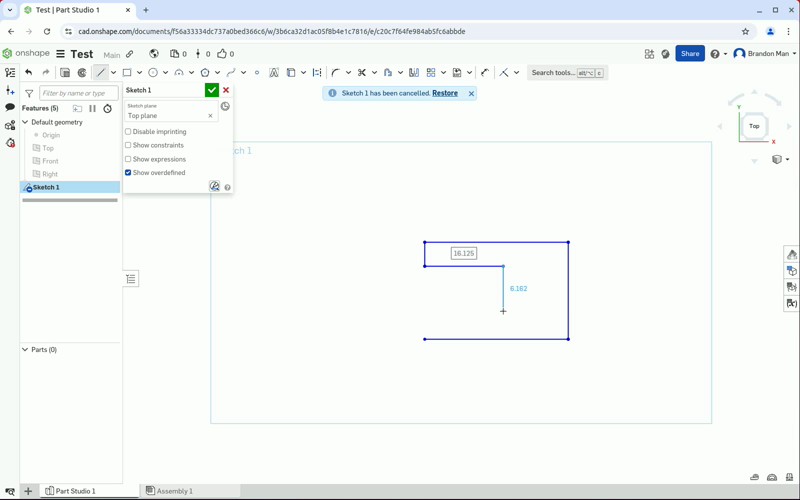
click(503, 310)
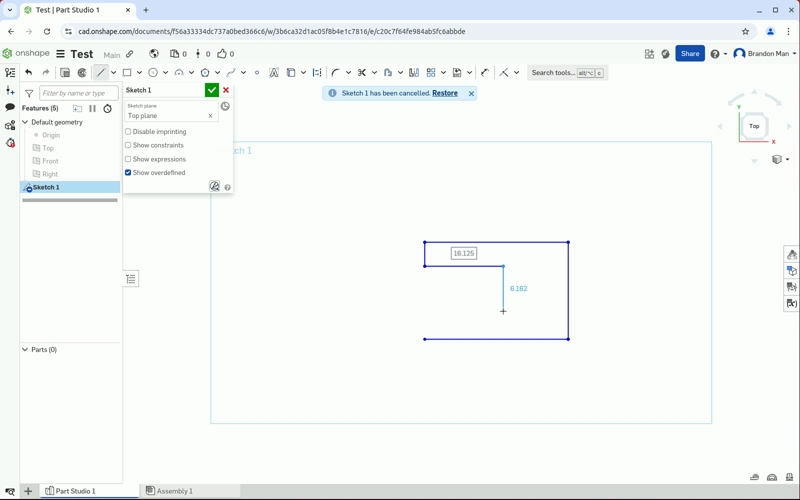
key_up(shift)
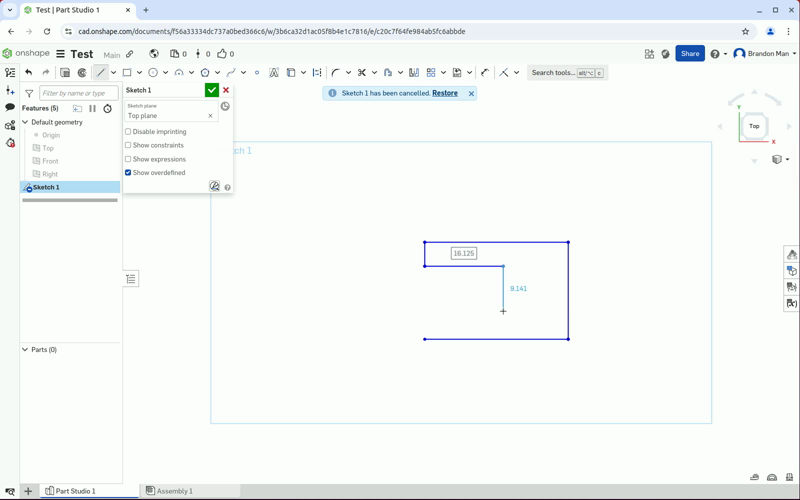
key_down(shift)
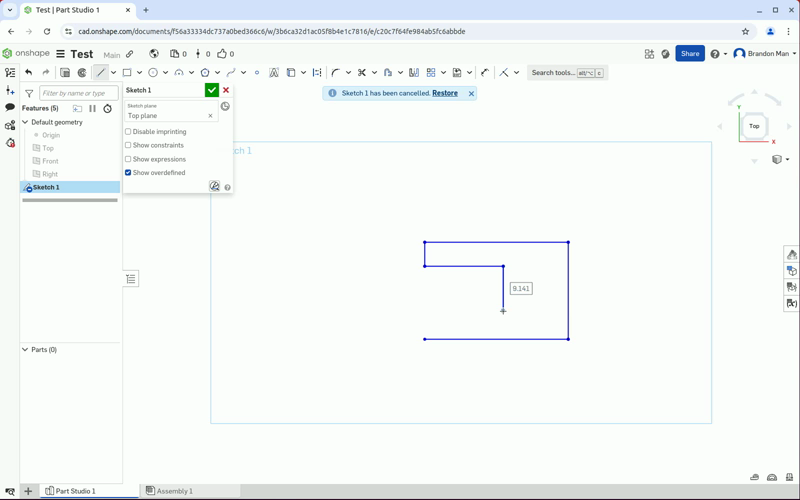
mouse_move(424, 310)
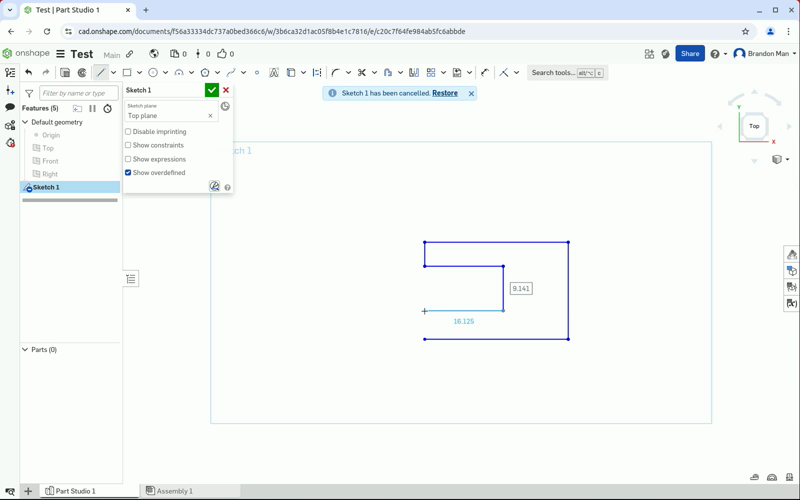
click(424, 310)
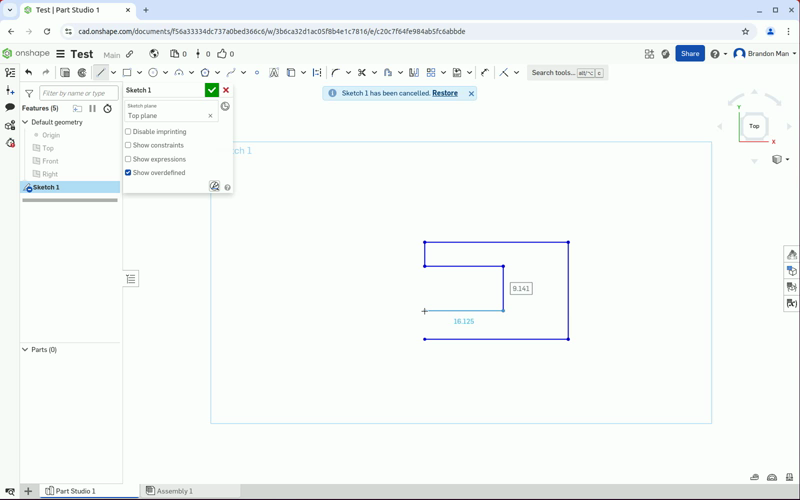
key_up(shift)
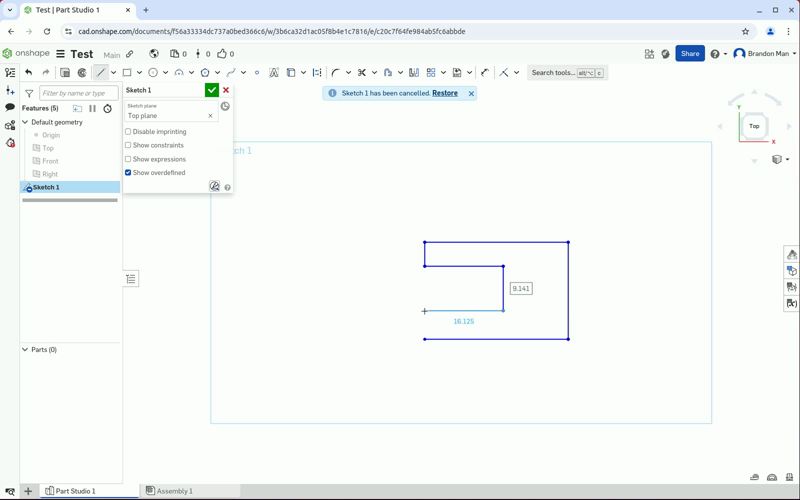
mouse_move(454, 310)
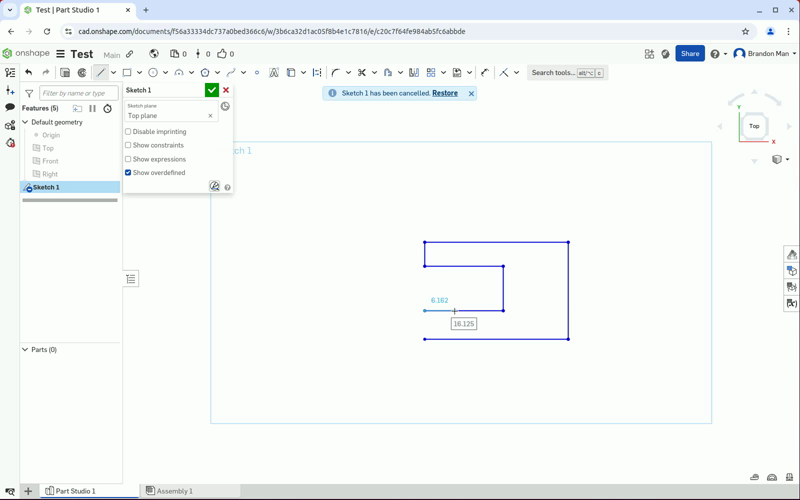
key_down(shift)
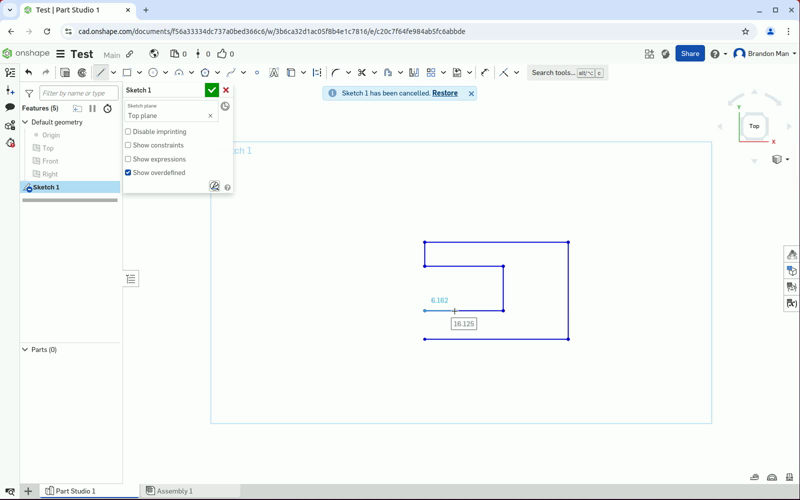
mouse_move(424, 339)
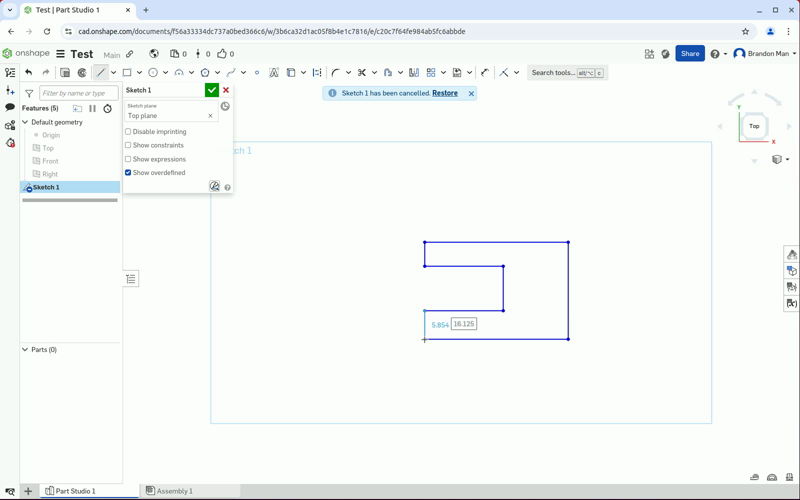
key_up(shift)
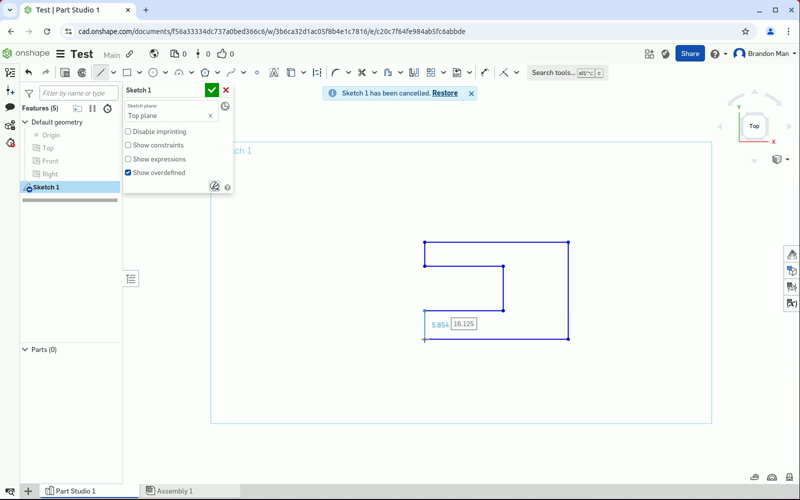
click(424, 339)
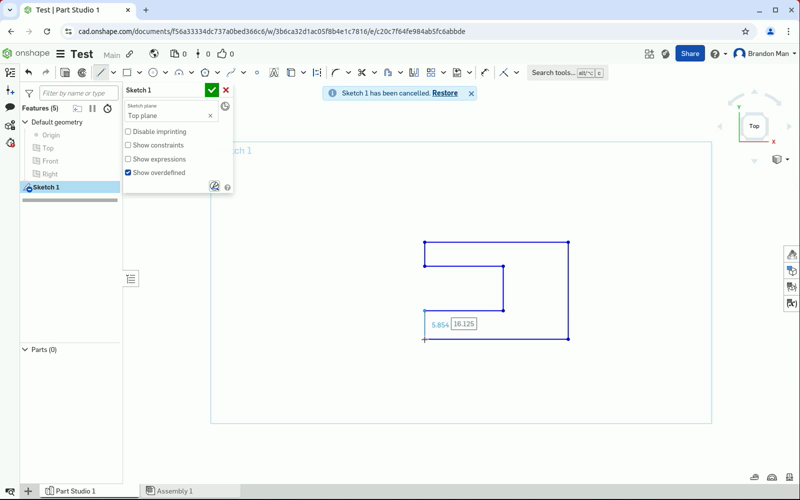
key(esc)
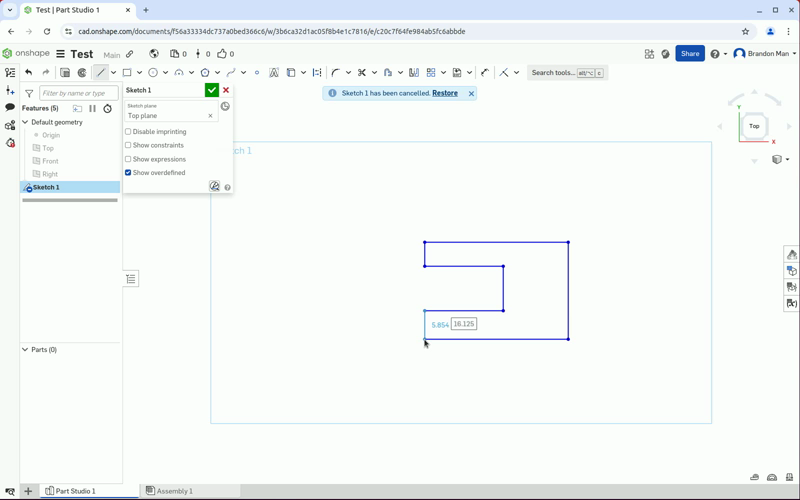
mouse_move(531, 296)
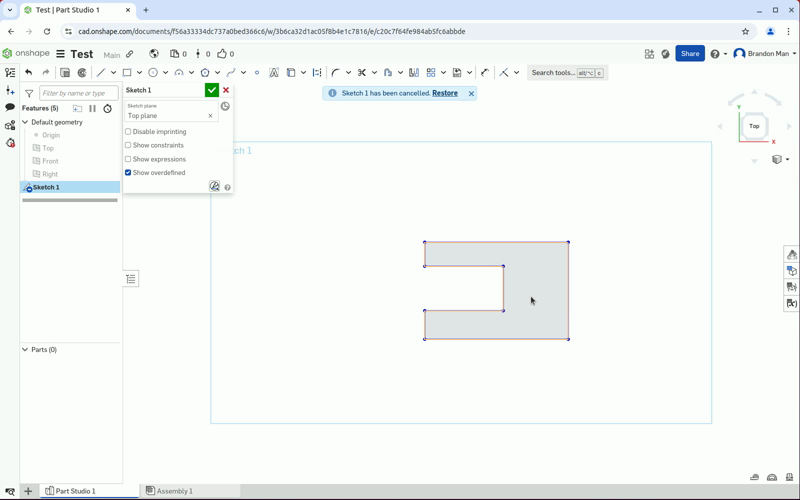
click(531, 296)
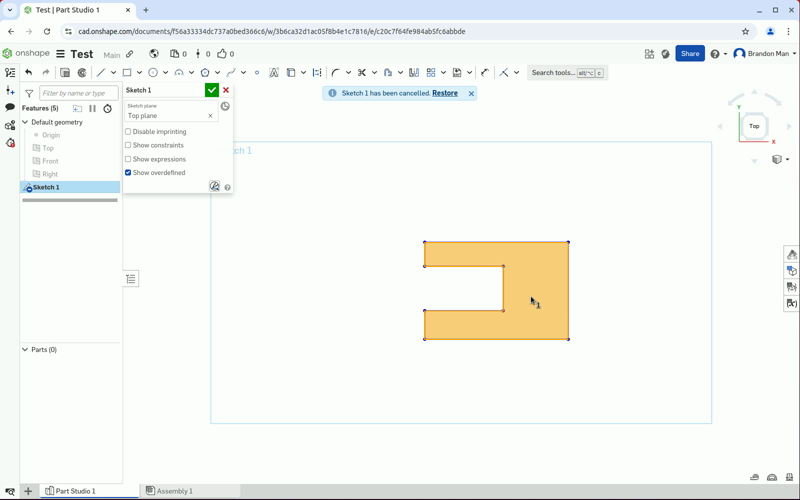
mouse_move(73, 352)
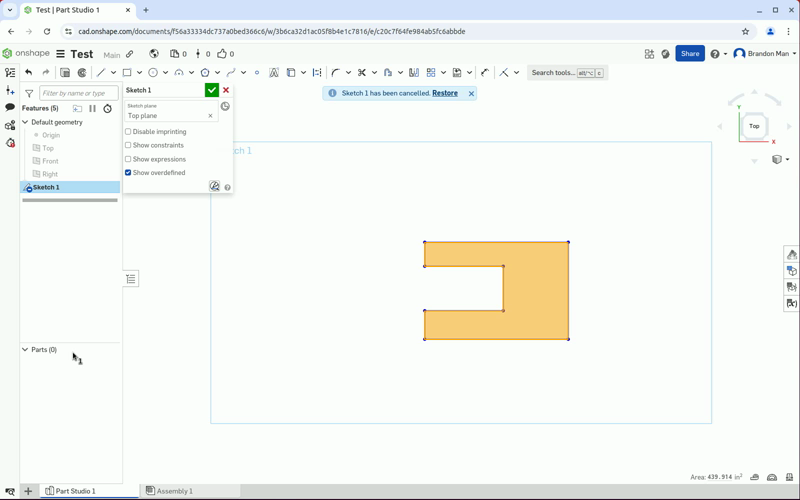
key(shift+y)
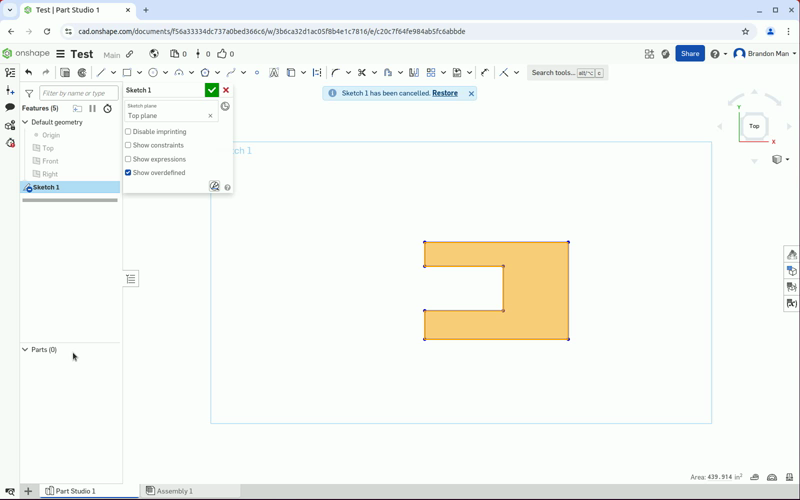
key(shift+e)
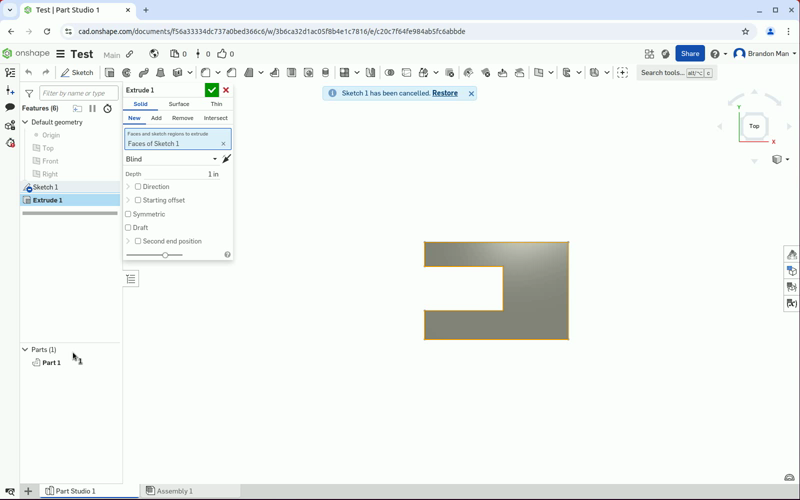
mouse_move(143, 106)
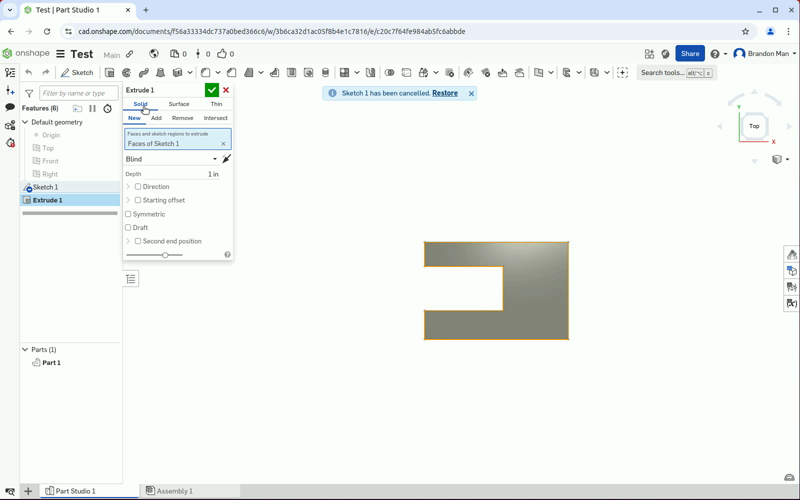
click(143, 106)
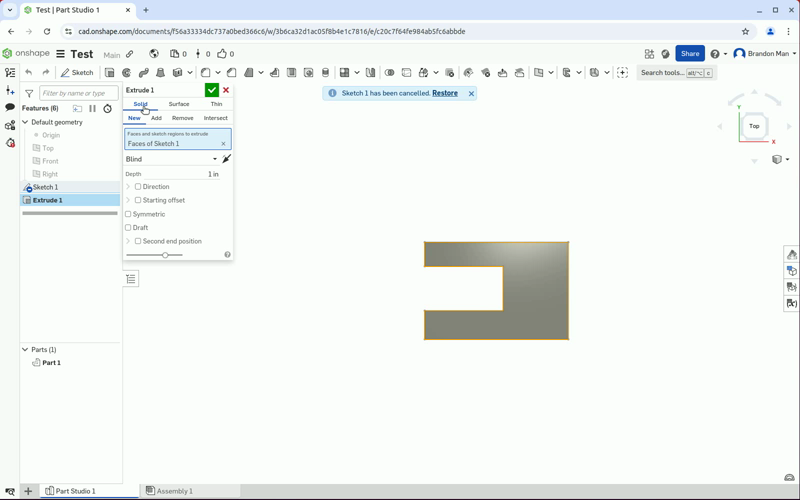
mouse_move(137, 120)
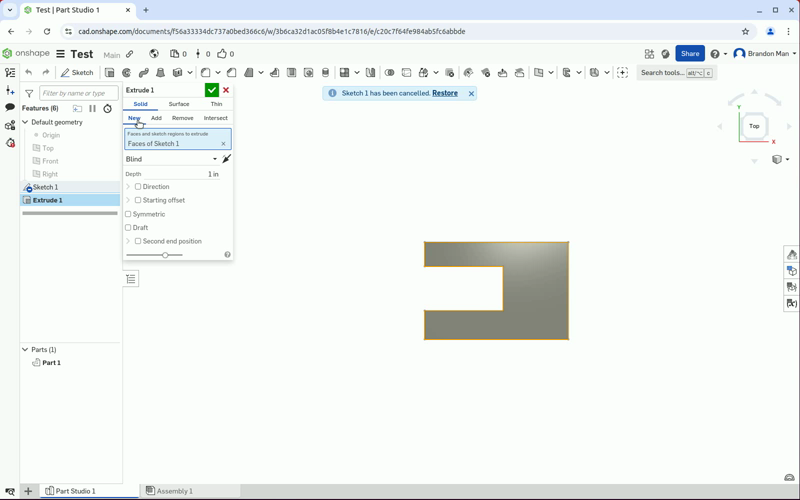
click(137, 120)
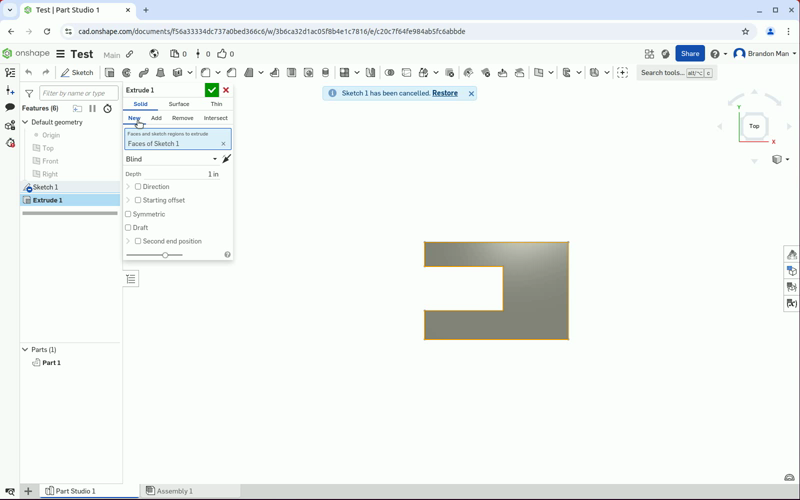
key(tab, 4)
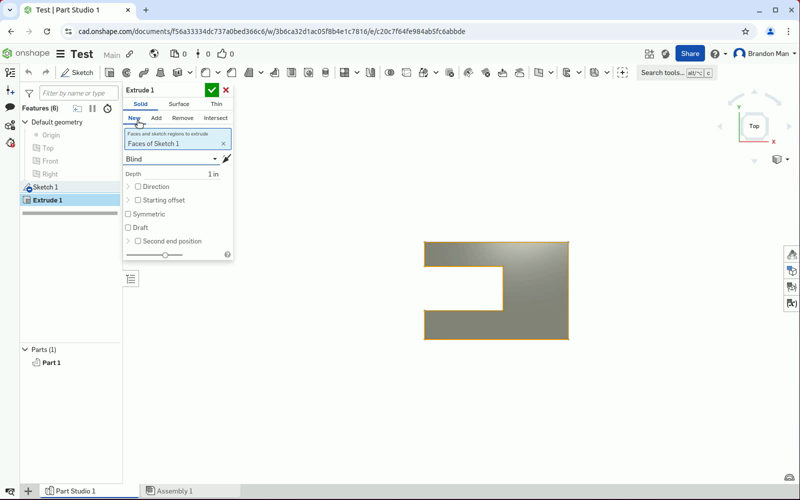
text(0.722)
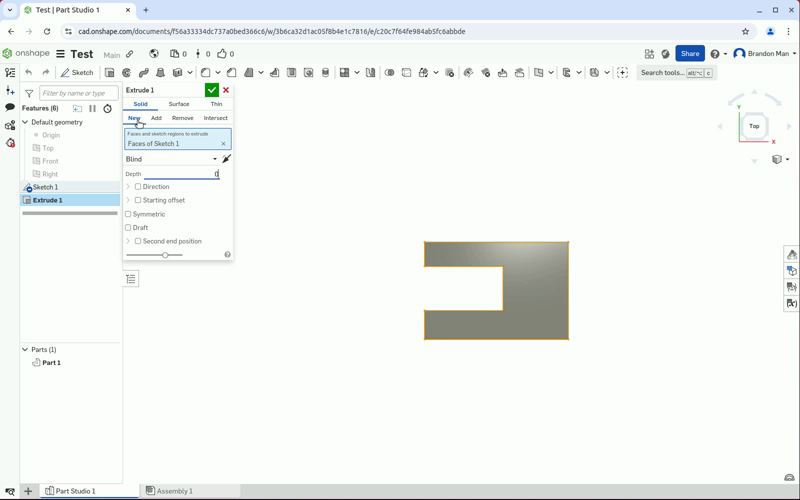
key(enter)
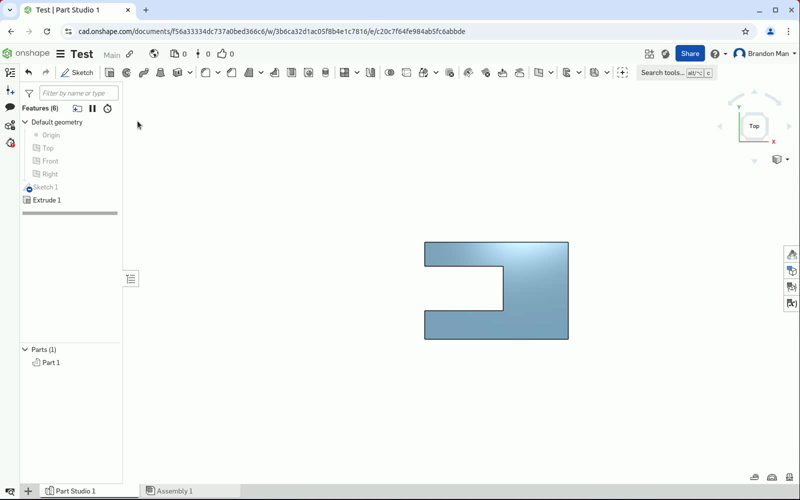
key(shift+h)
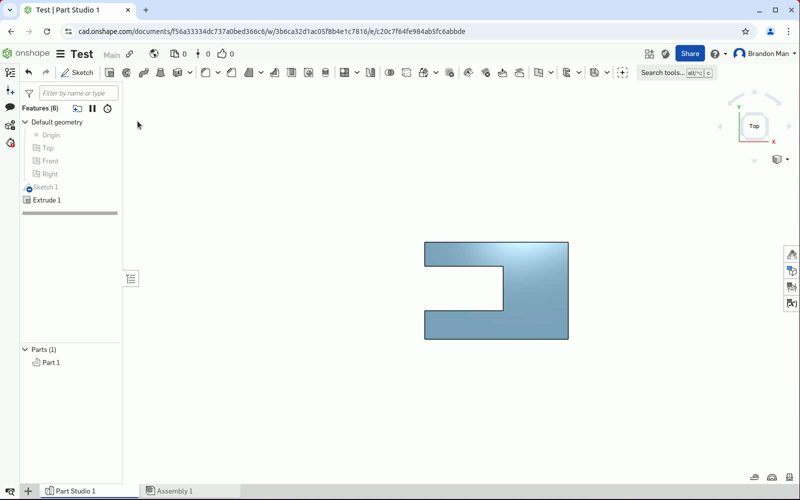
key(shift+h)
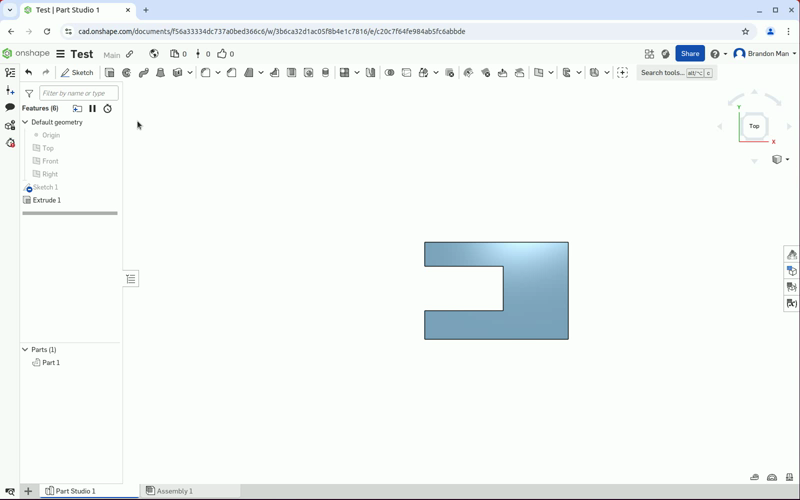
mouse_move(73, 189)
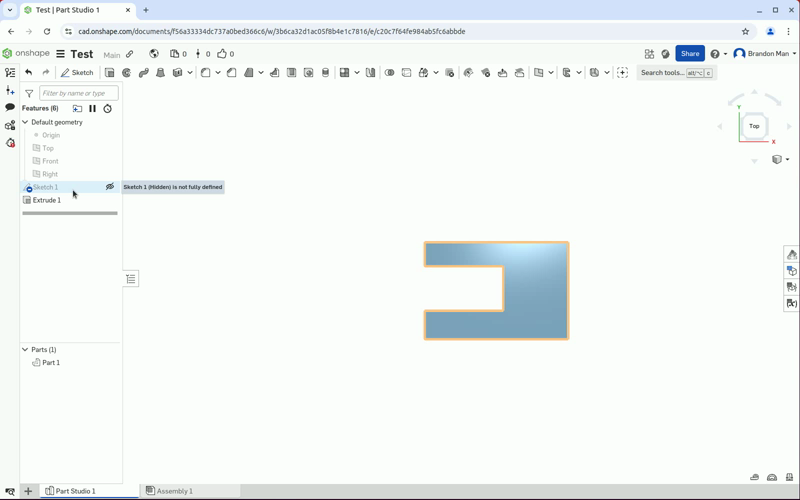
click(73, 189)
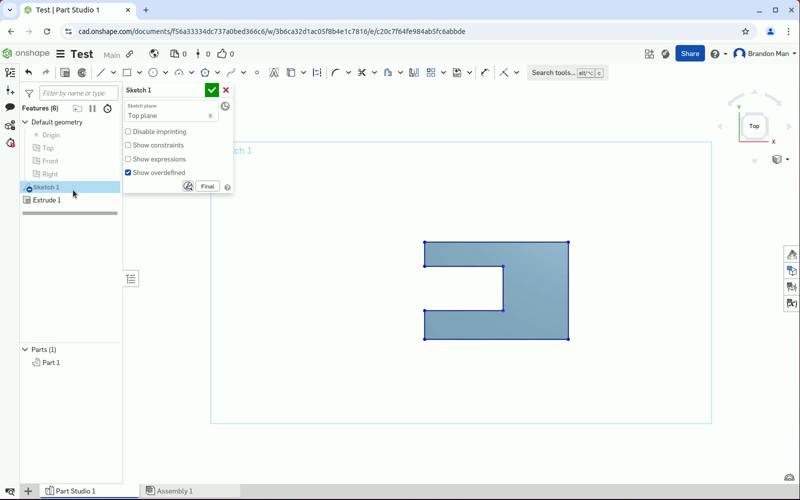
mouse_move(229, 92)
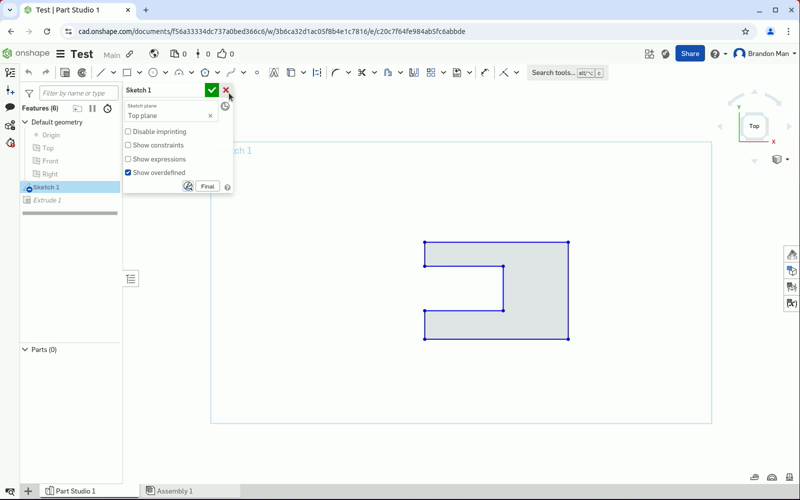
click(229, 92)
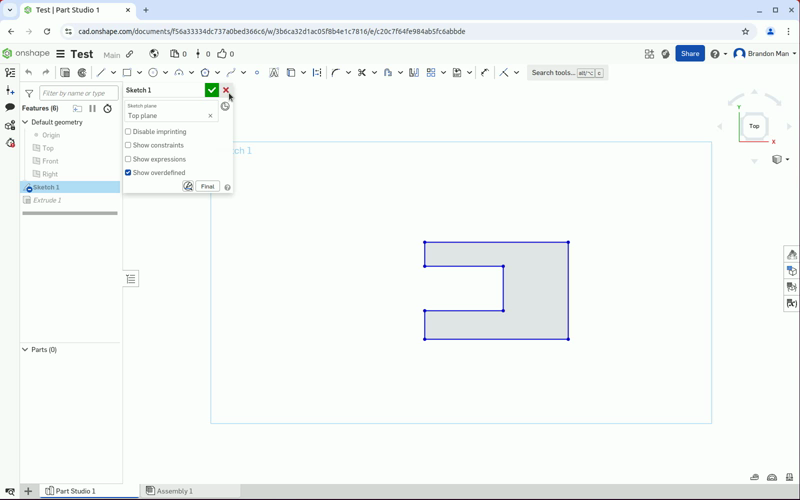
key(shift+s)
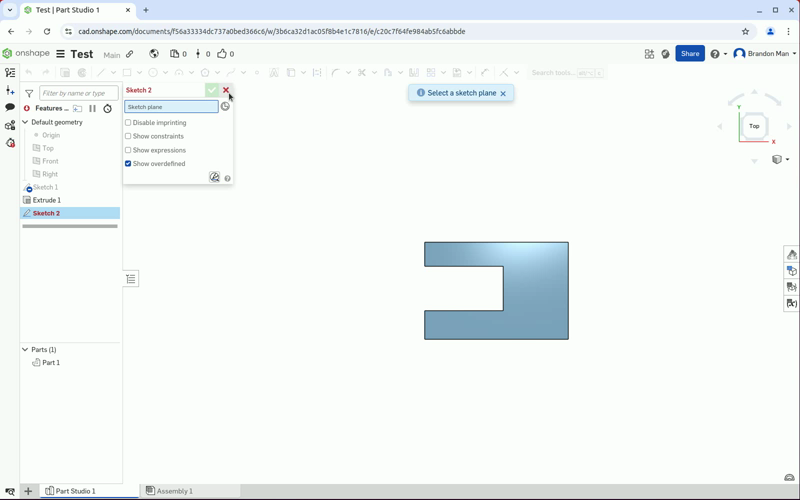
mouse_move(73, 150)
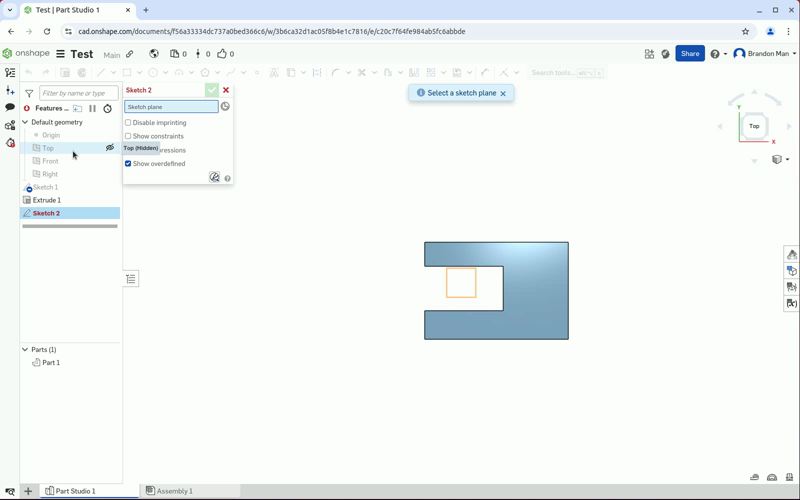
click(73, 150)
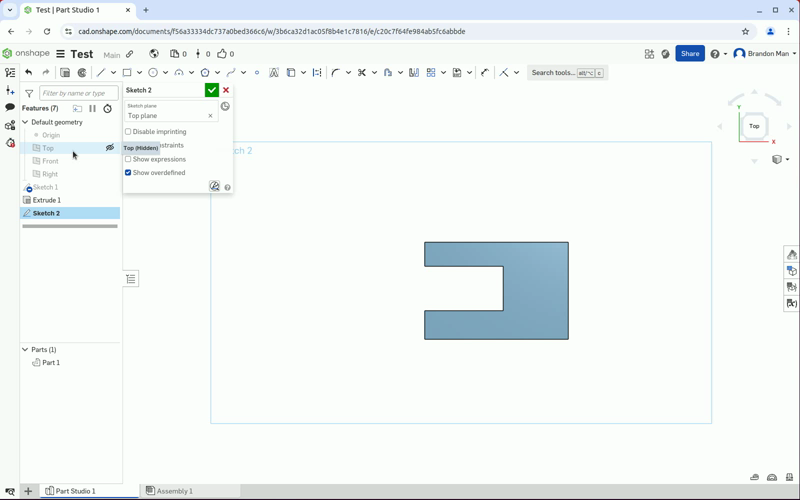
mouse_move(73, 352)
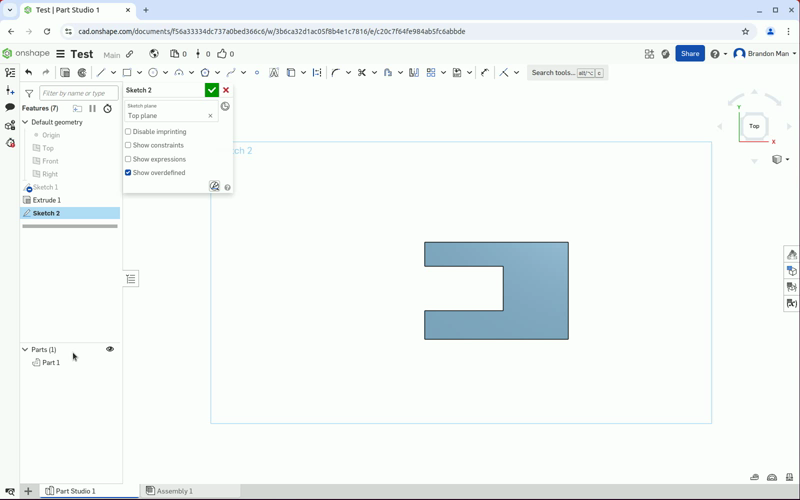
key(y)
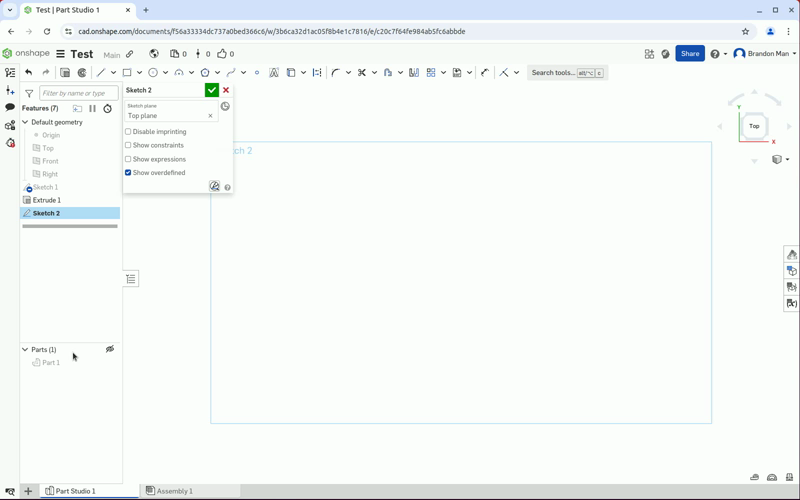
key(l)
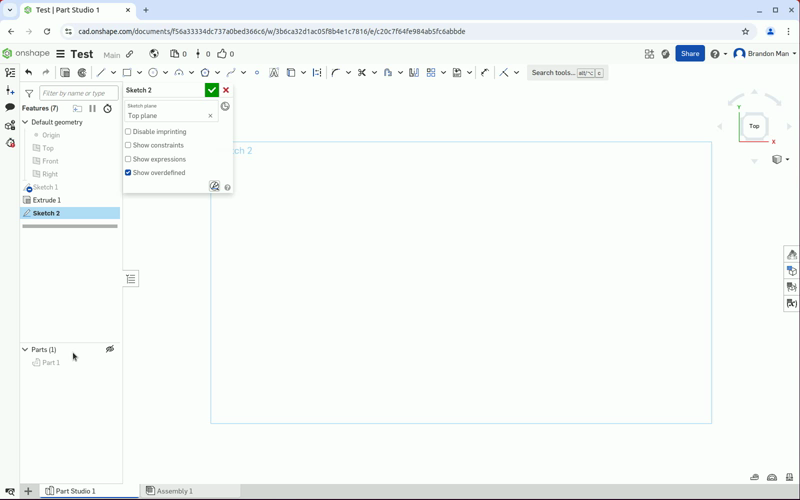
key_down(shift)
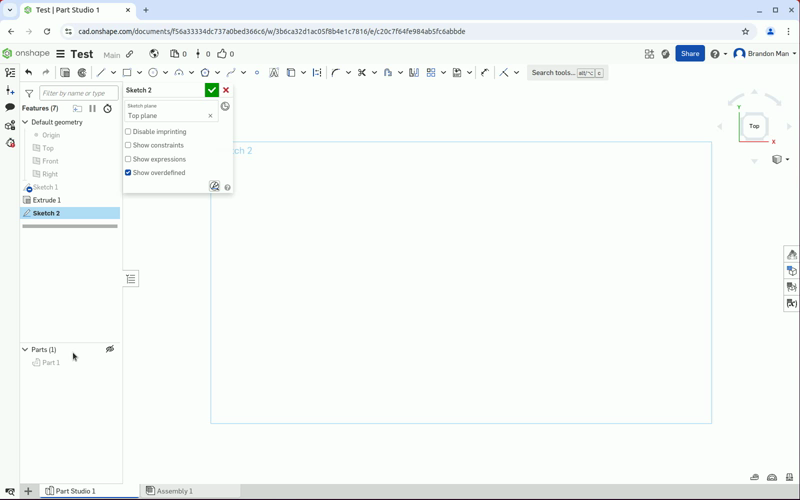
mouse_move(417, 339)
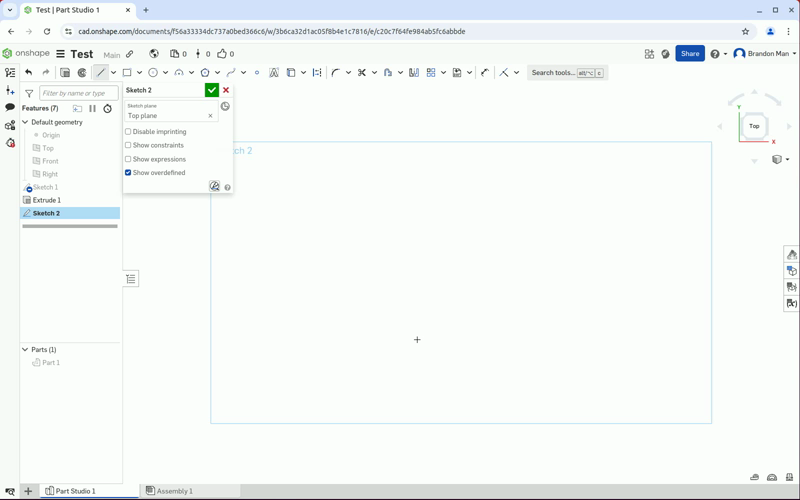
click(417, 339)
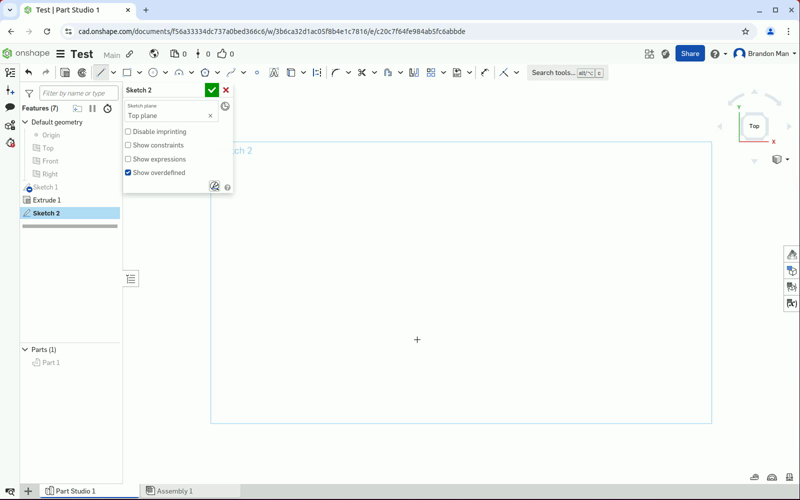
key_up(shift)
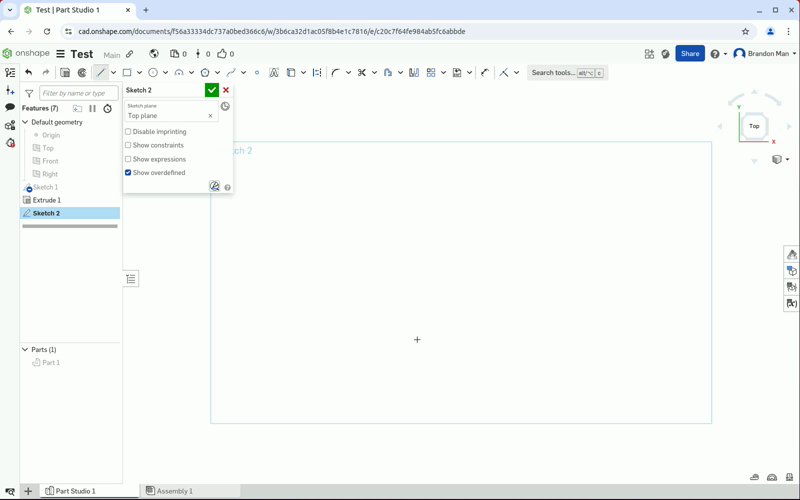
key_down(shift)
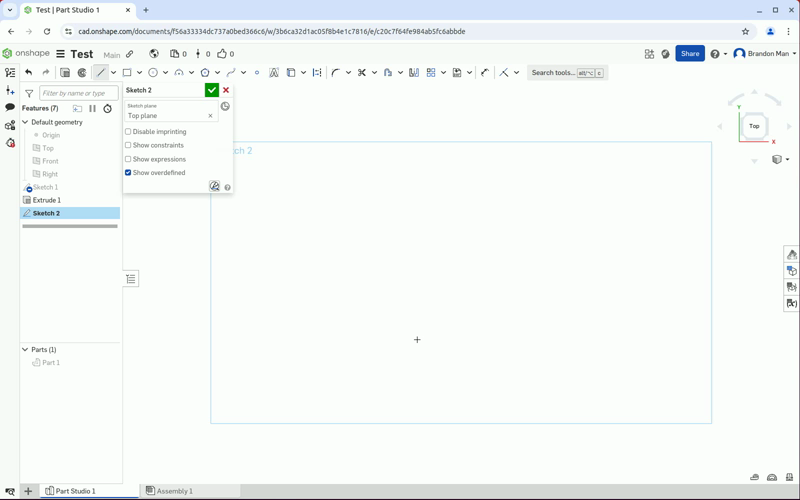
mouse_move(447, 339)
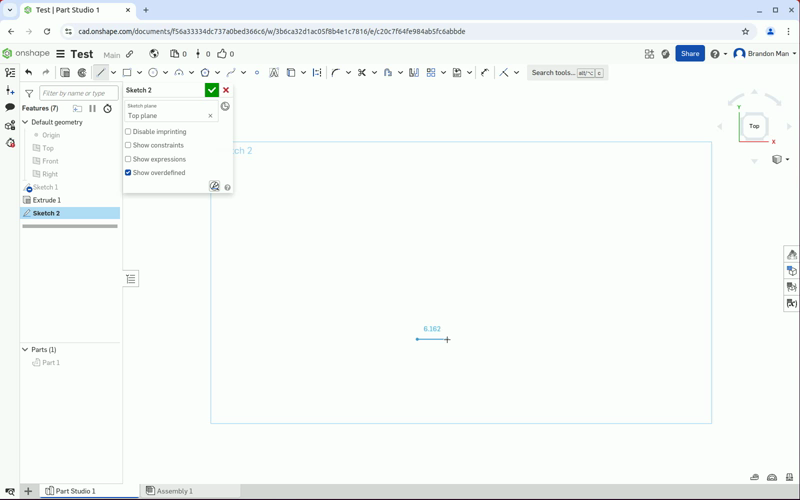
mouse_move(423, 339)
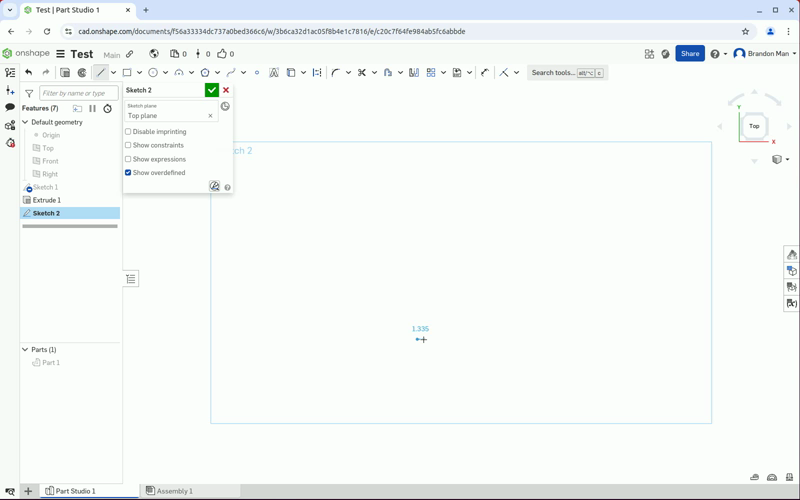
scroll(6)
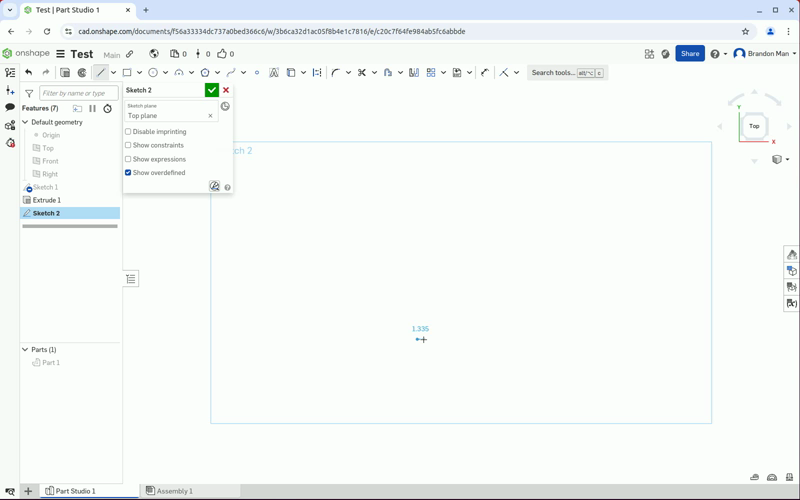
scroll(6)
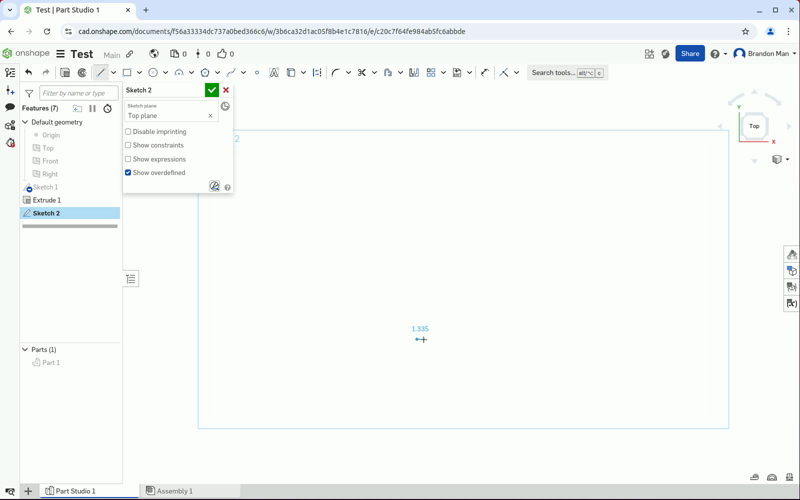
scroll(6)
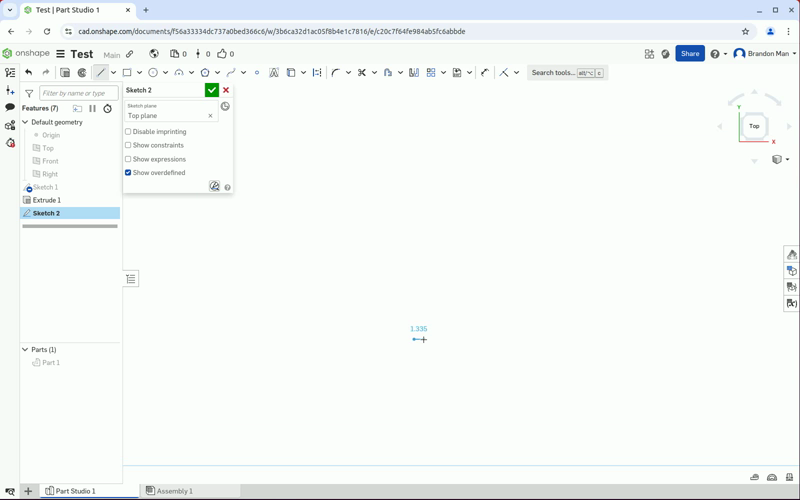
scroll(6)
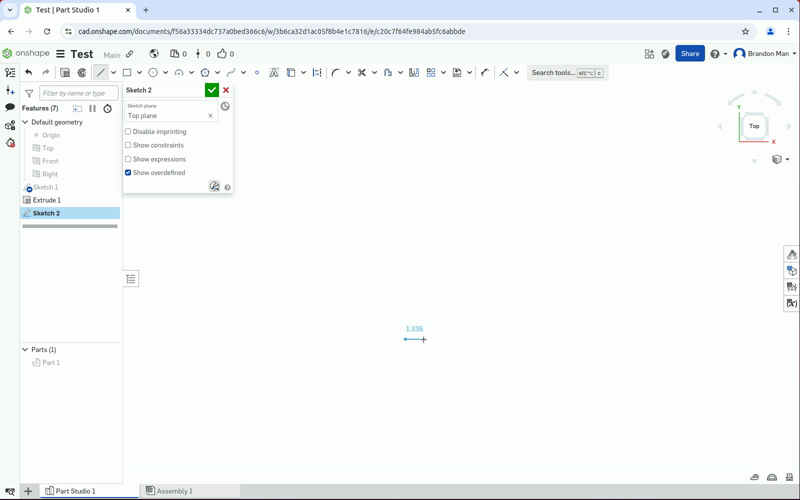
scroll(6)
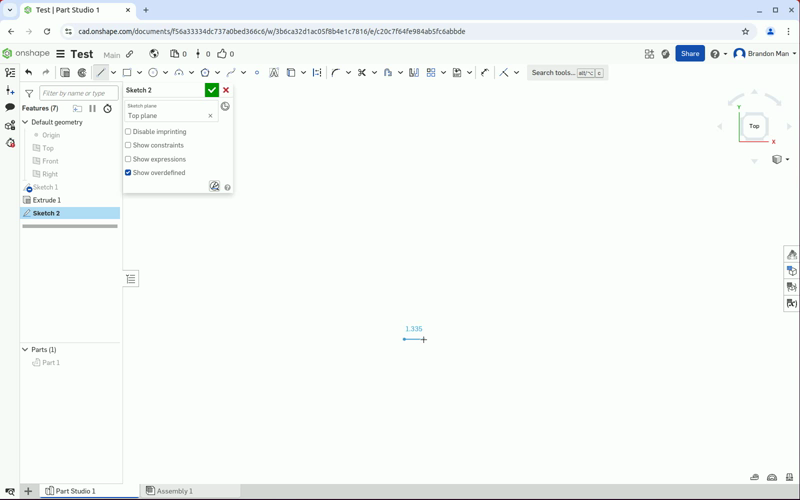
scroll(6)
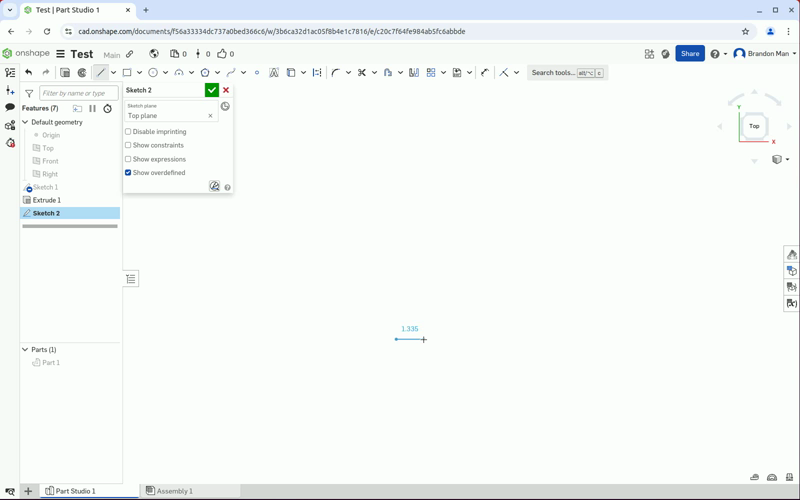
scroll(6)
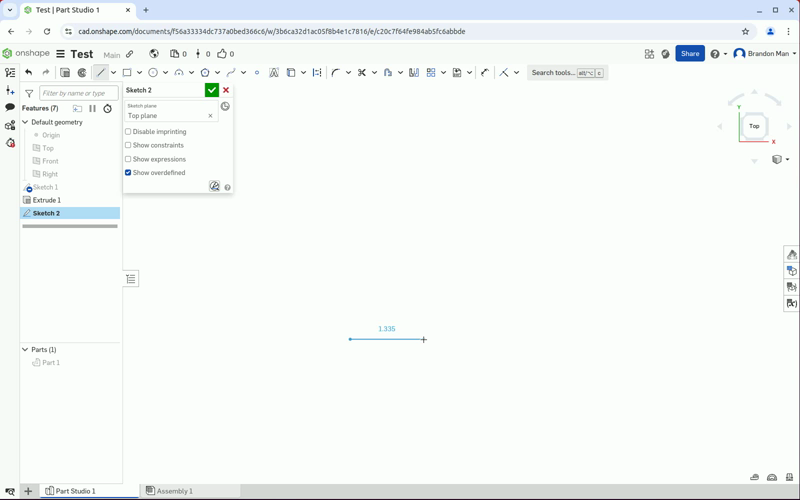
click(423, 339)
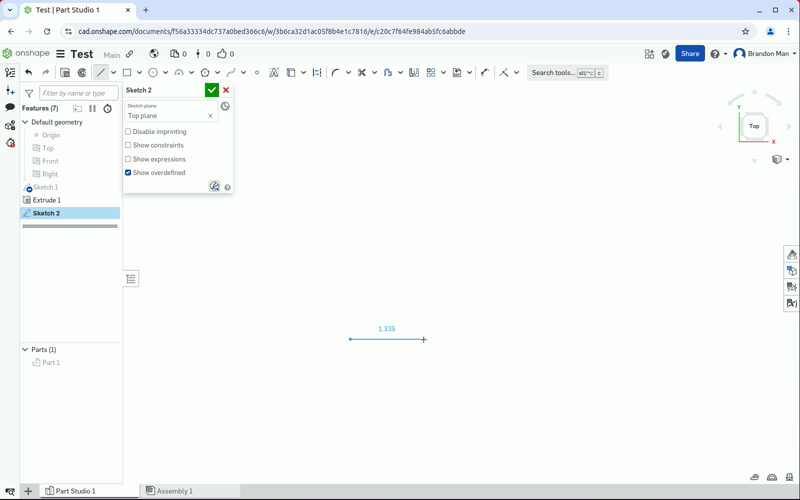
scroll(-6)
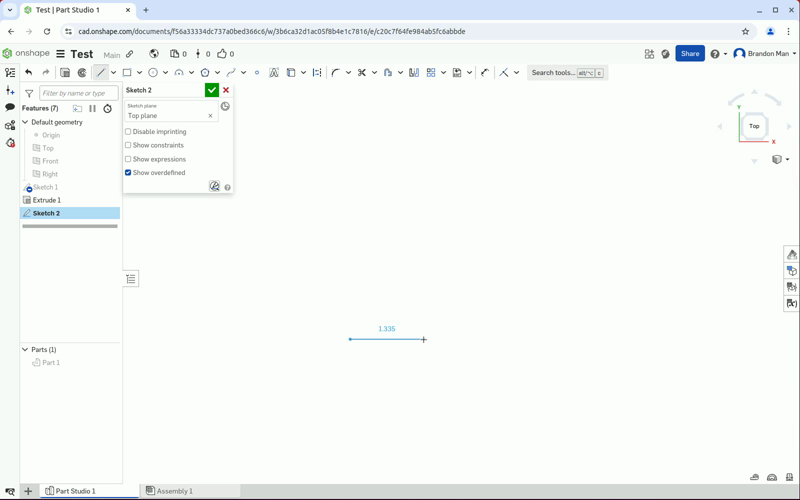
scroll(-6)
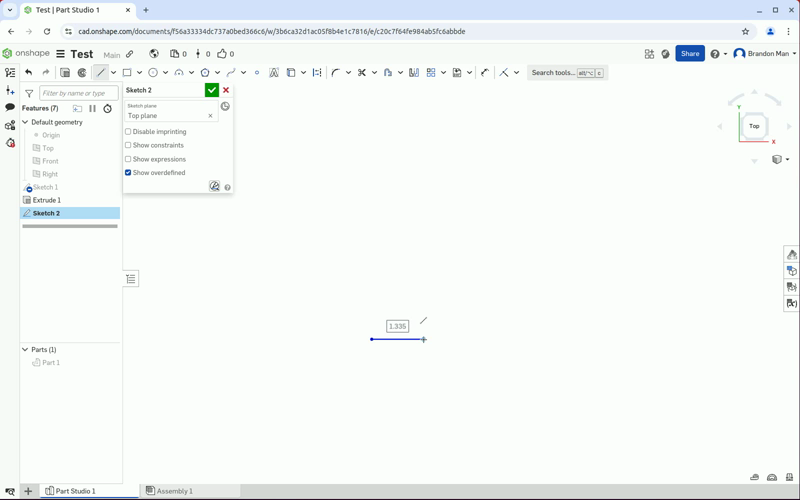
scroll(-6)
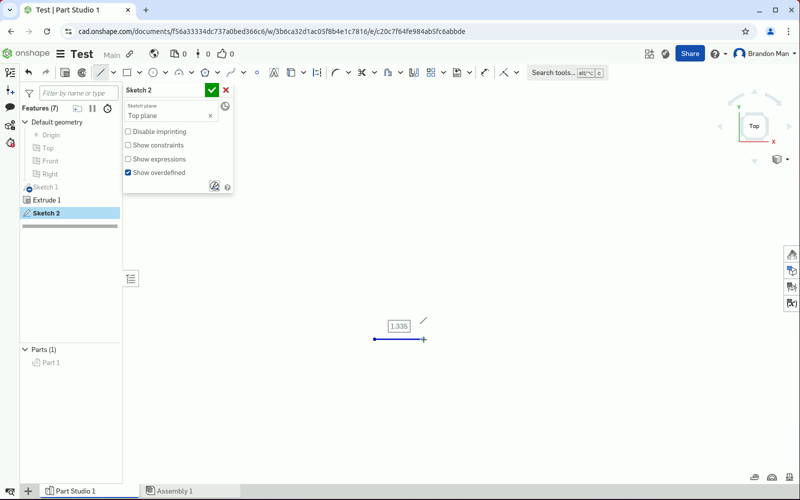
scroll(-6)
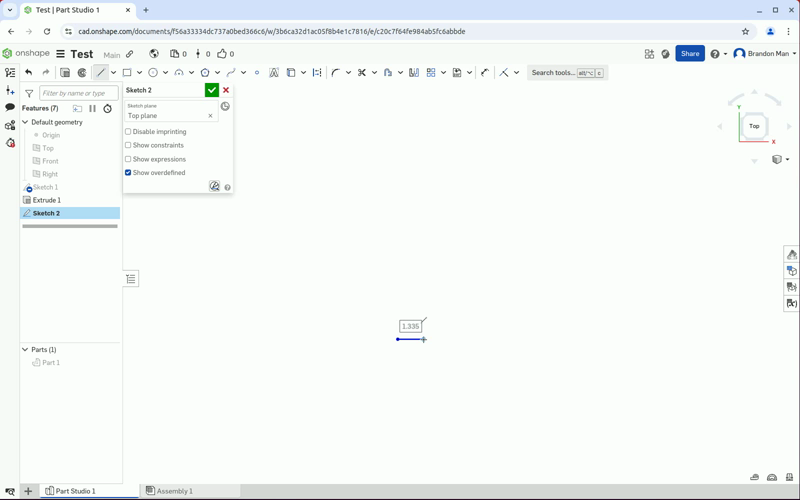
scroll(-6)
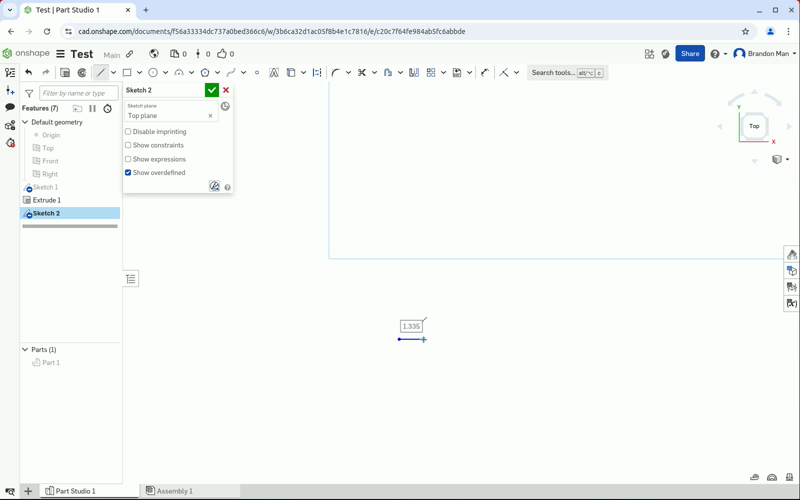
scroll(-6)
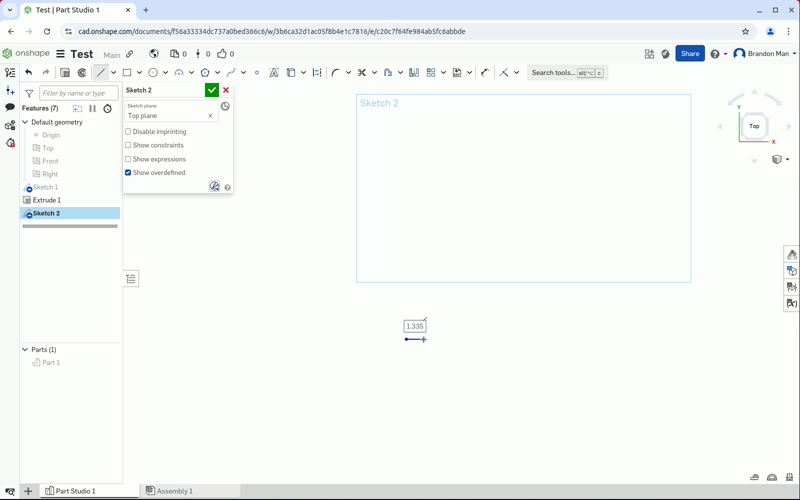
scroll(-6)
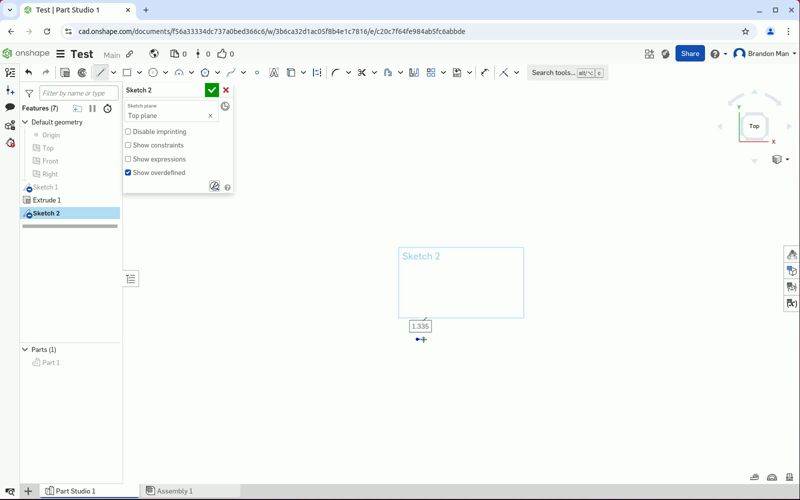
key_up(shift)
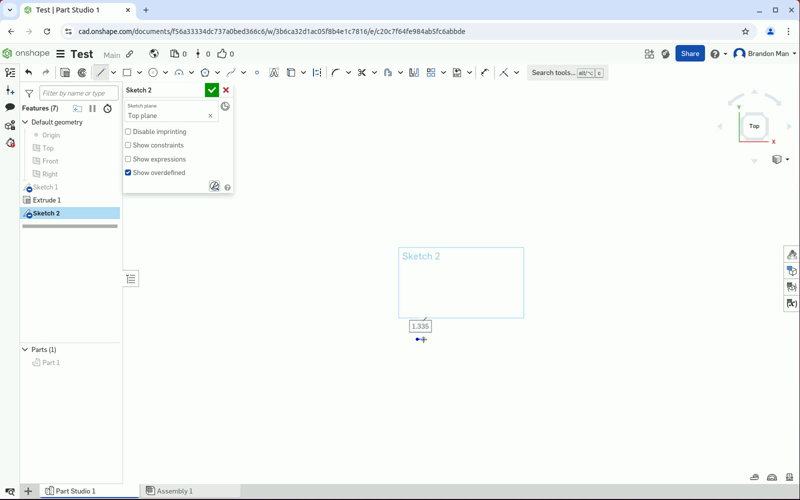
key_down(shift)
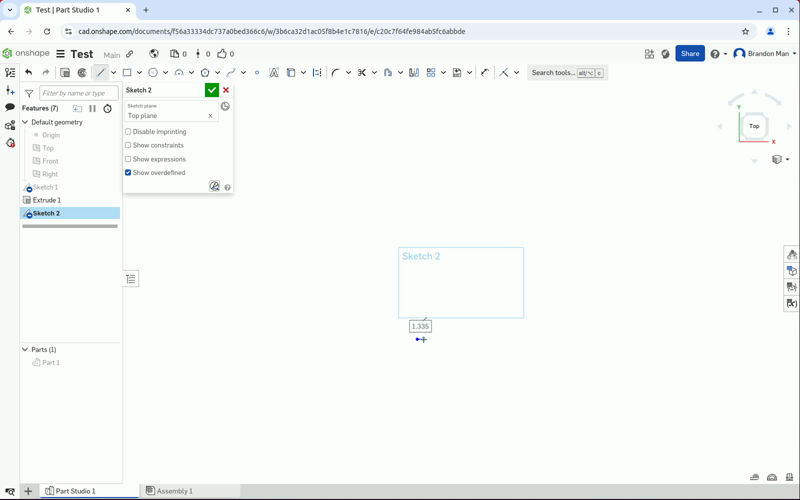
mouse_move(453, 339)
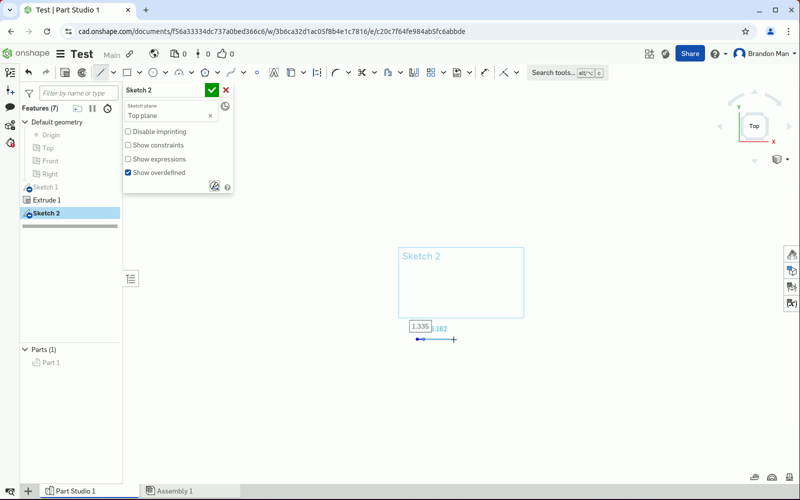
mouse_move(423, 310)
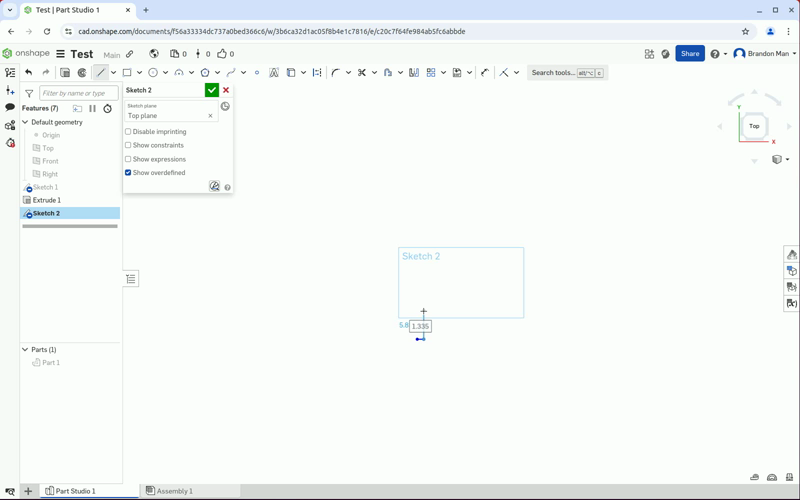
click(423, 310)
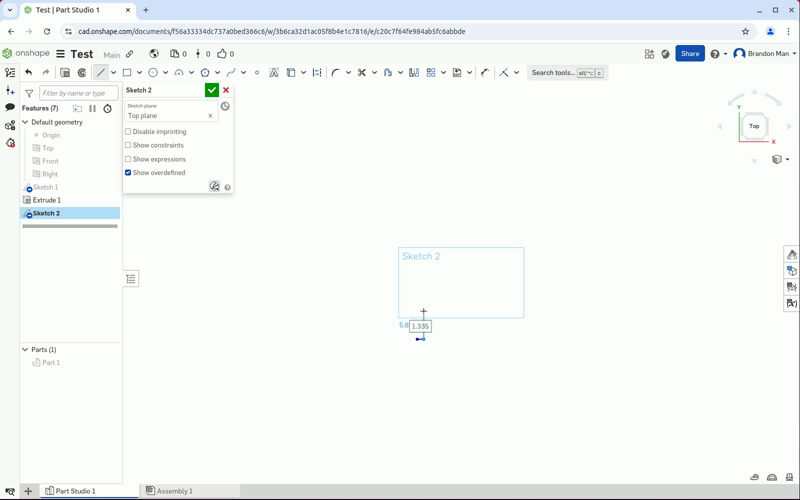
key_up(shift)
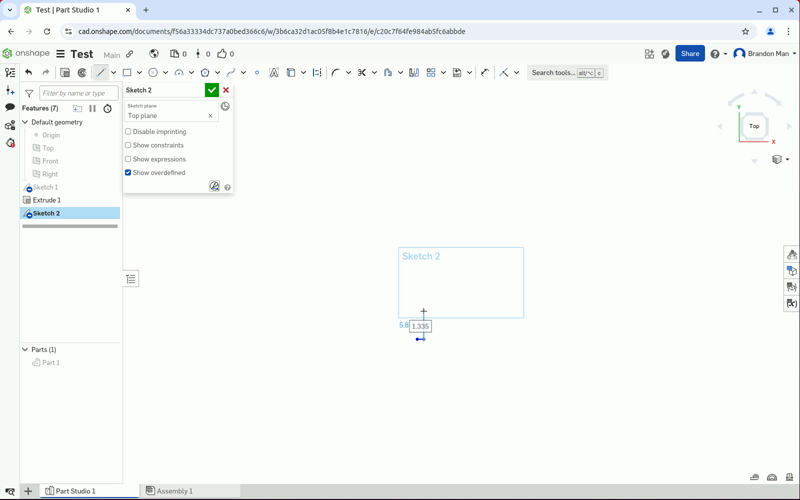
key_down(shift)
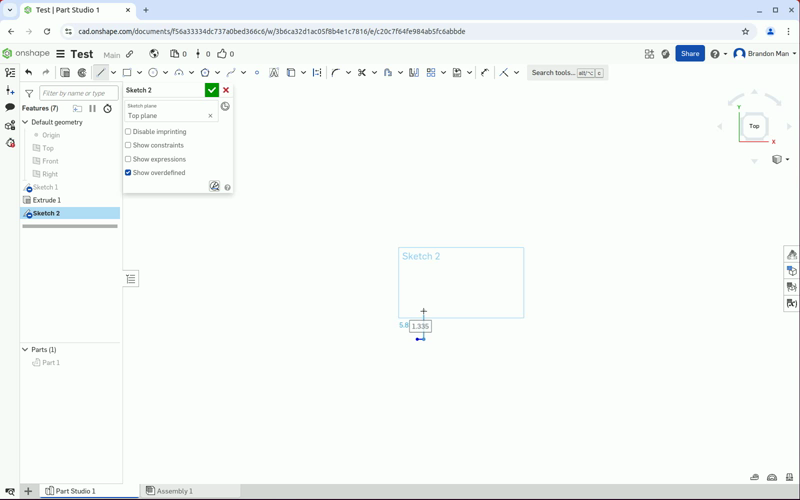
mouse_move(453, 310)
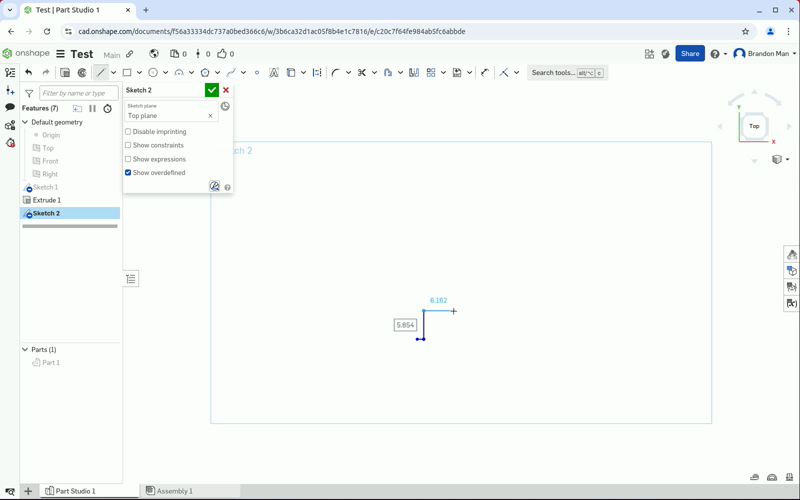
mouse_move(423, 267)
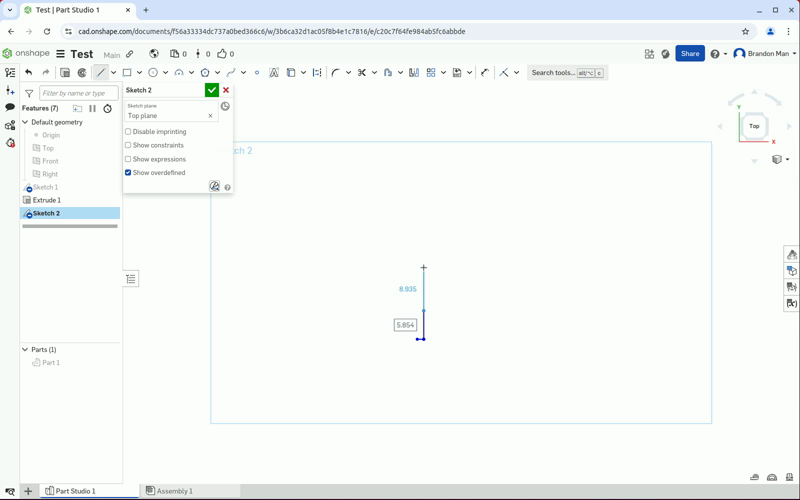
click(423, 267)
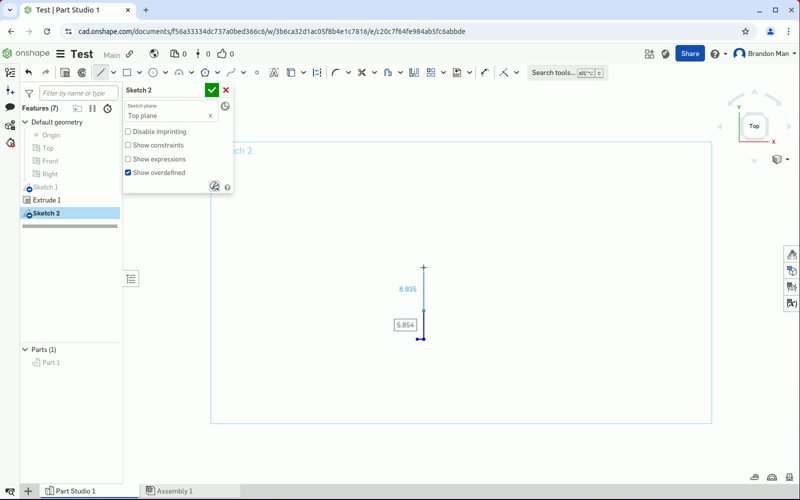
key_up(shift)
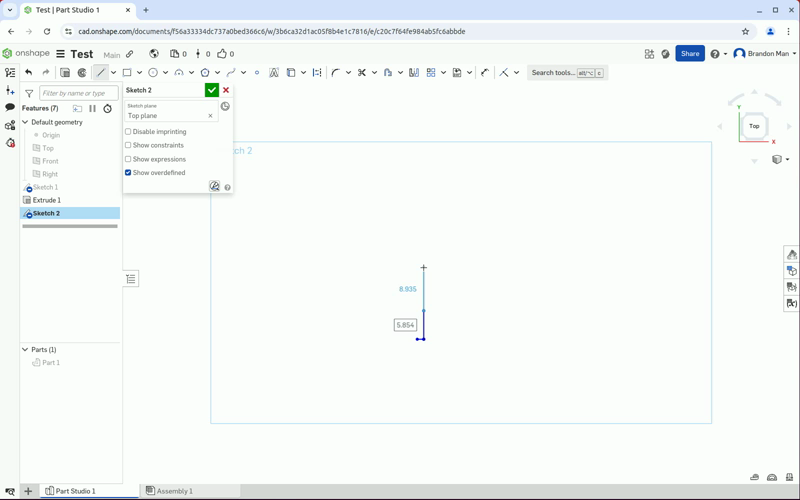
key_down(shift)
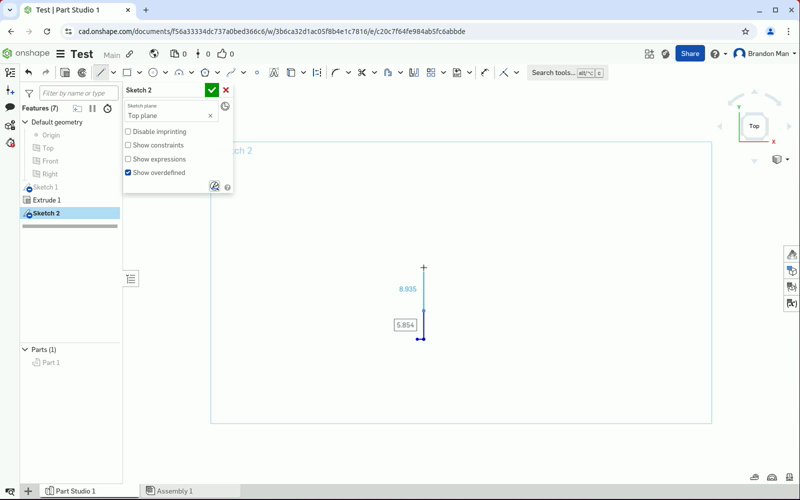
mouse_move(453, 267)
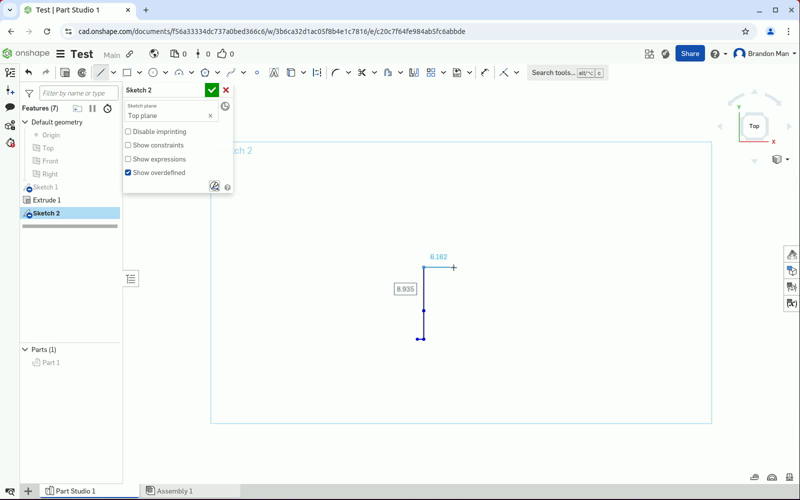
mouse_move(423, 241)
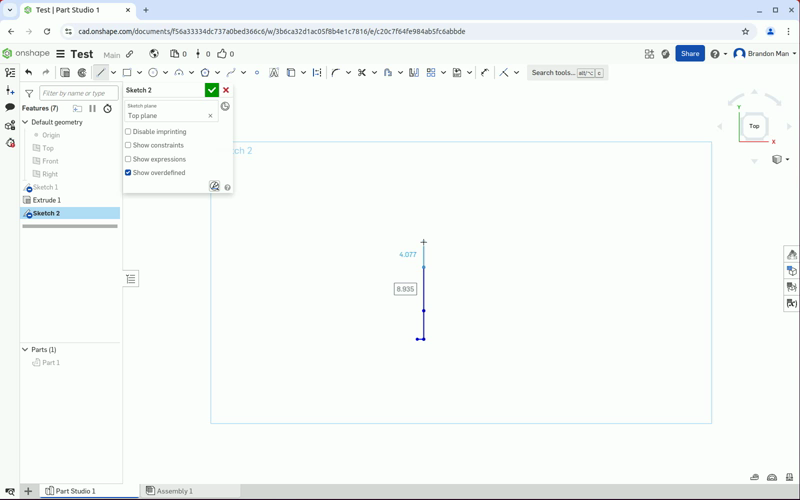
click(423, 241)
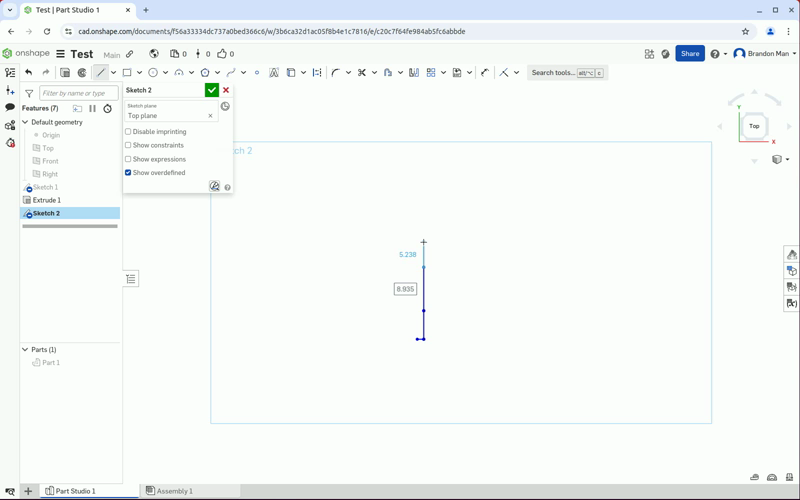
key_up(shift)
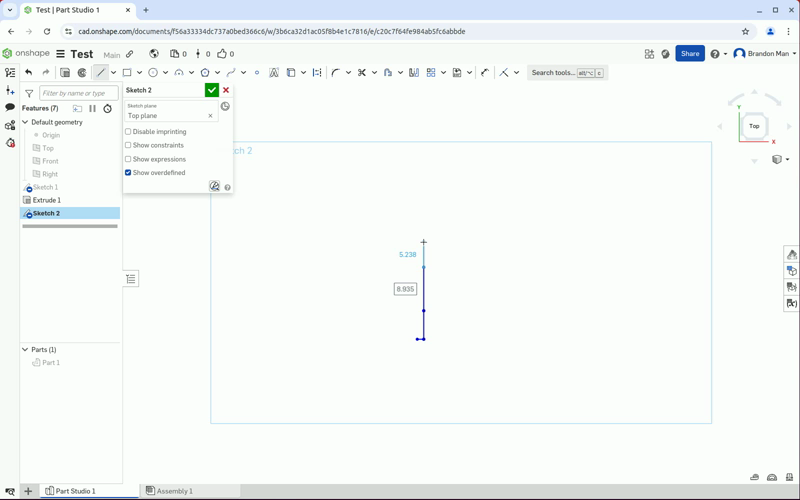
key_down(shift)
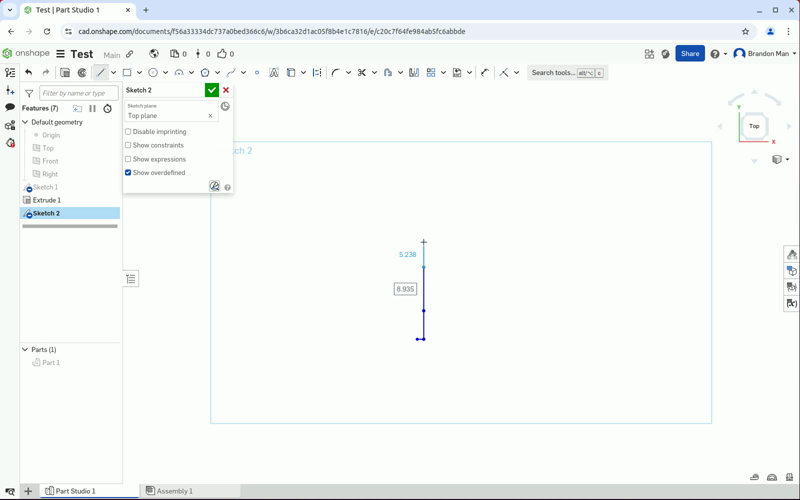
mouse_move(453, 241)
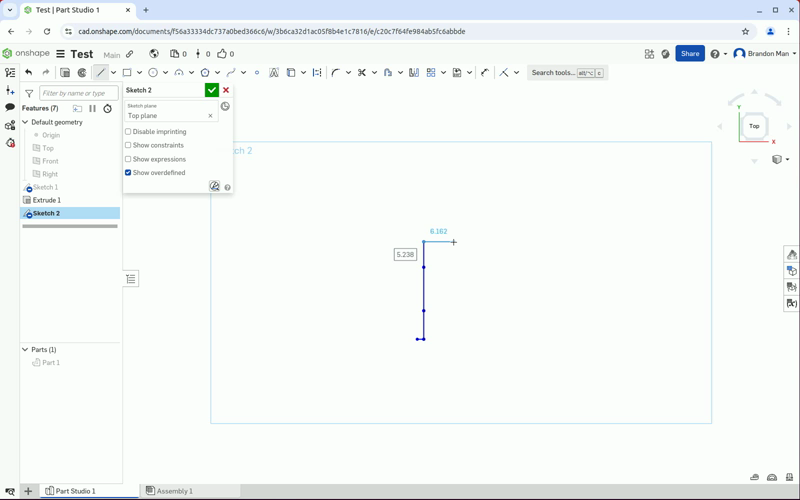
mouse_move(417, 241)
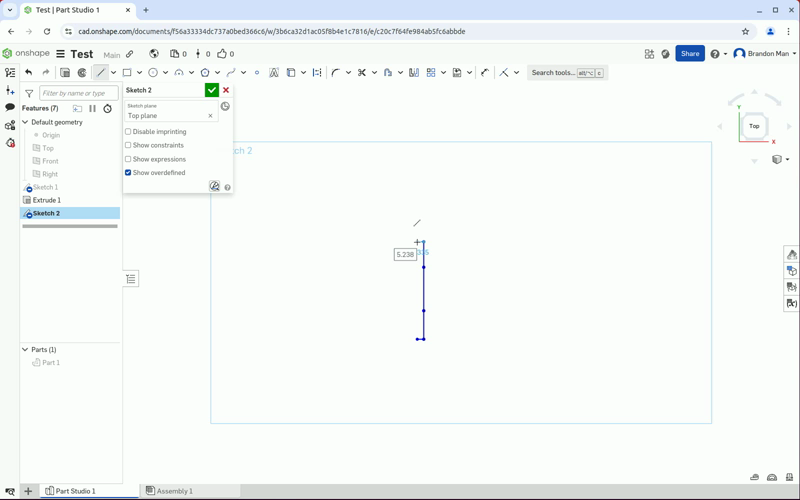
scroll(6)
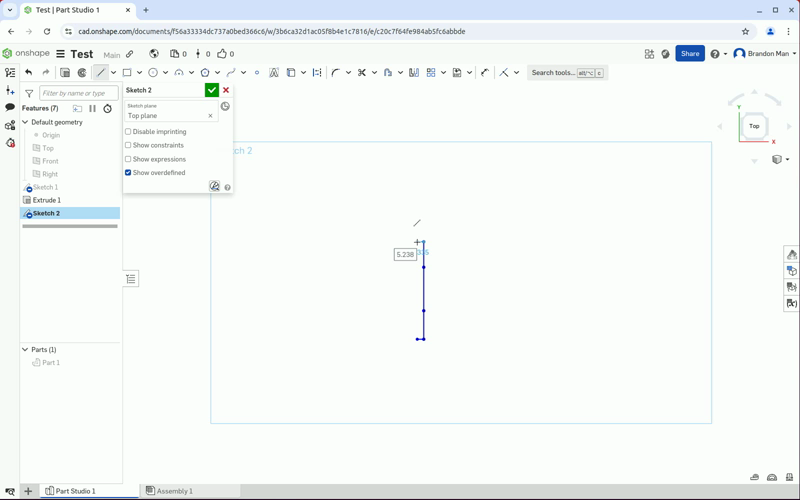
scroll(6)
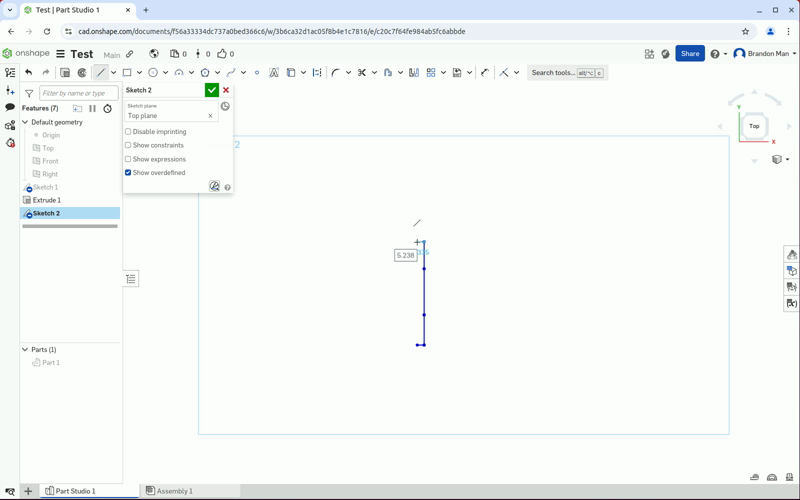
scroll(6)
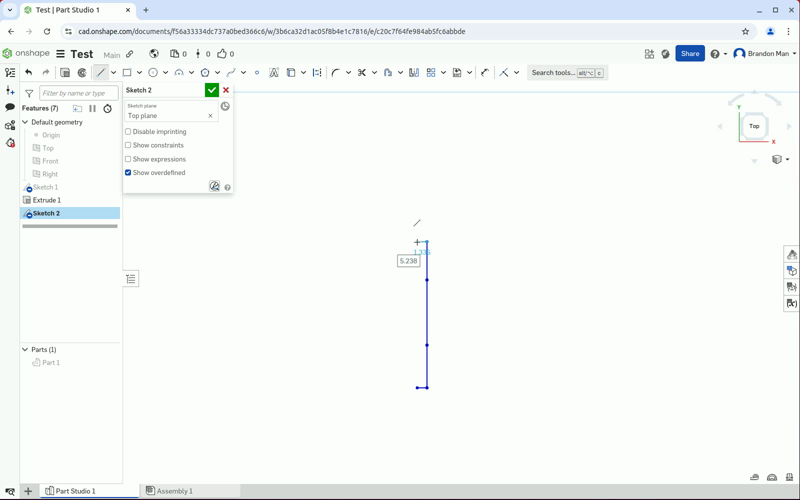
scroll(6)
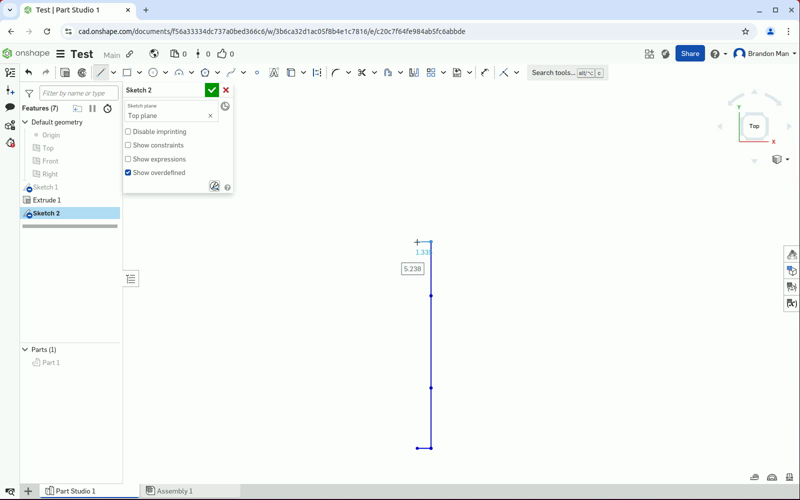
scroll(6)
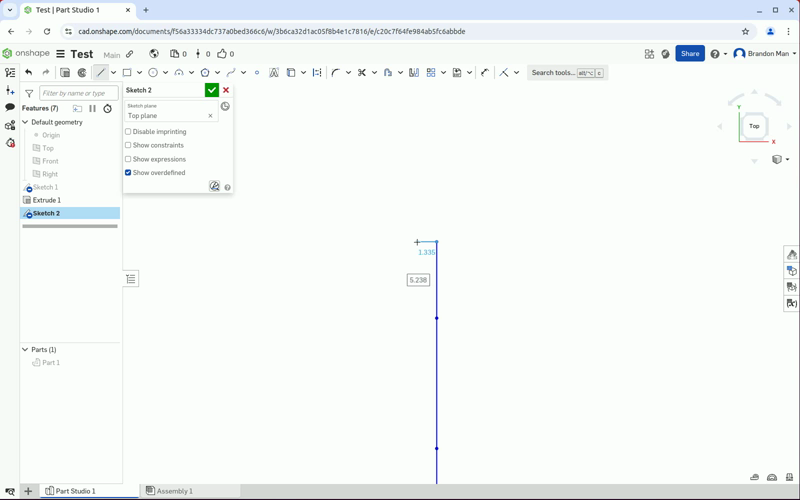
scroll(6)
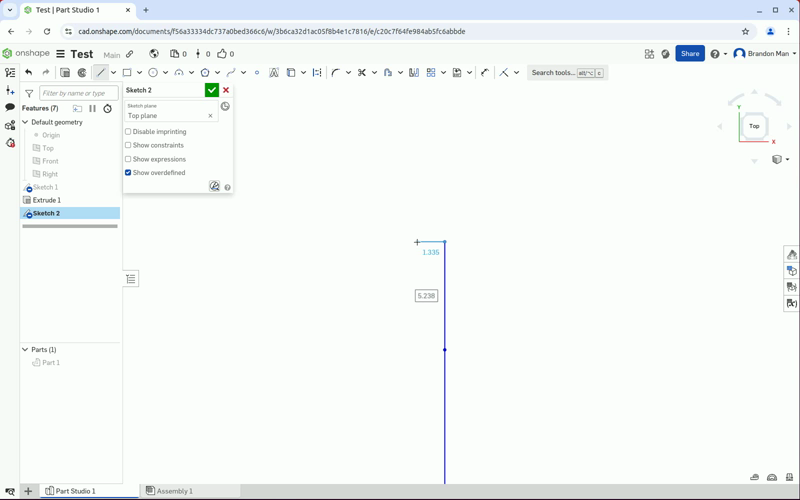
scroll(6)
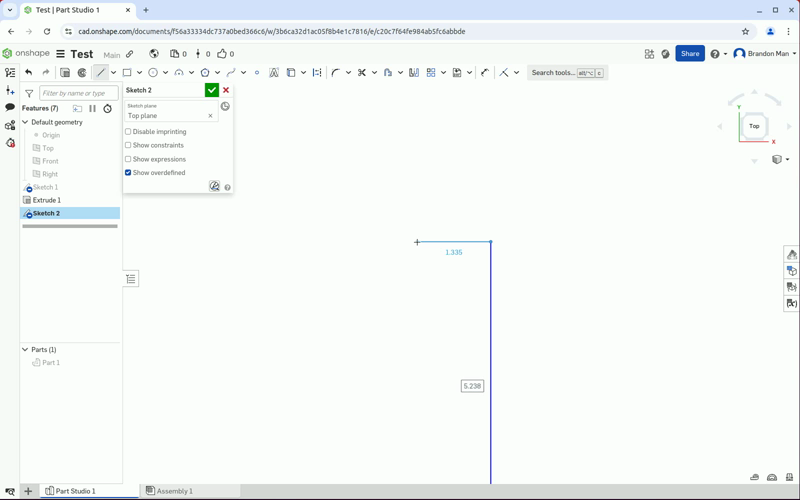
click(417, 241)
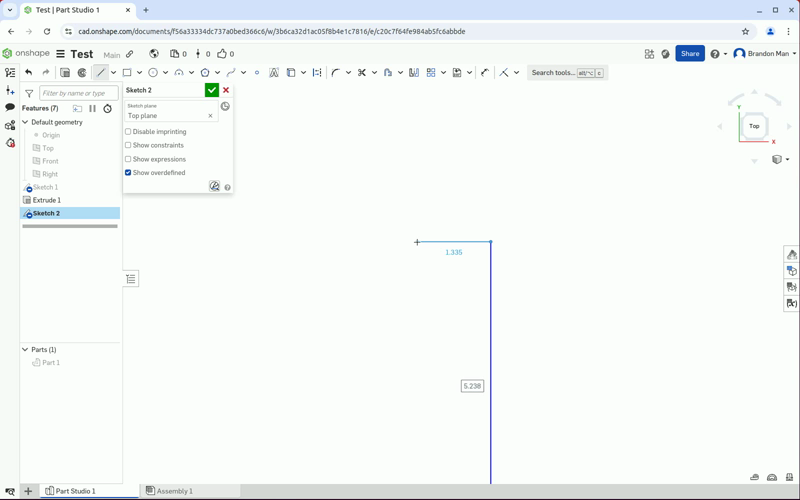
scroll(-6)
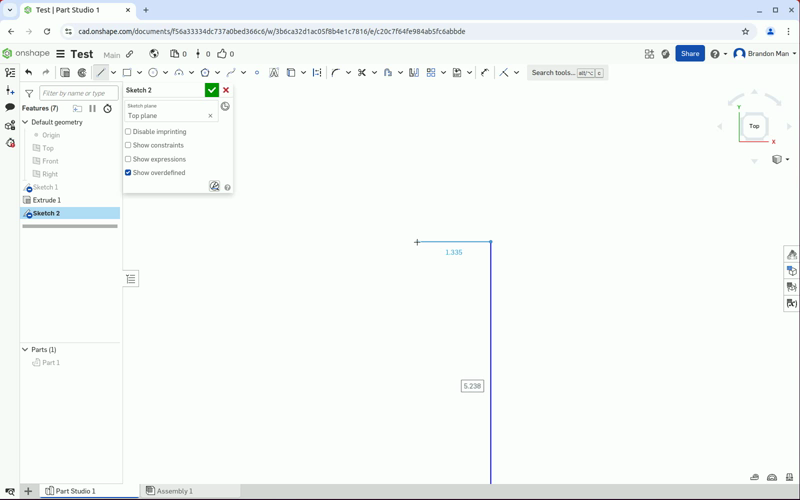
scroll(-6)
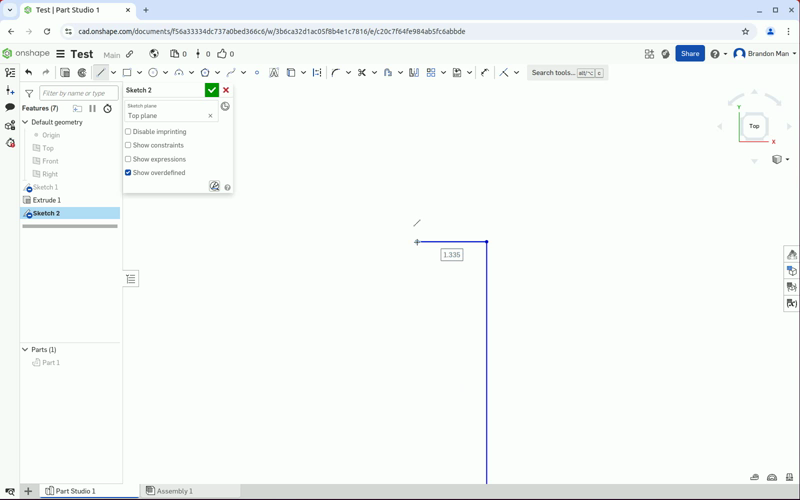
scroll(-6)
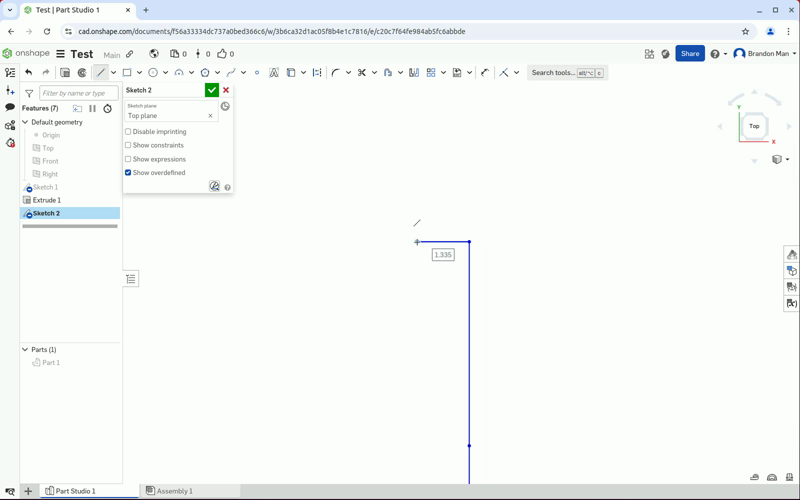
scroll(-6)
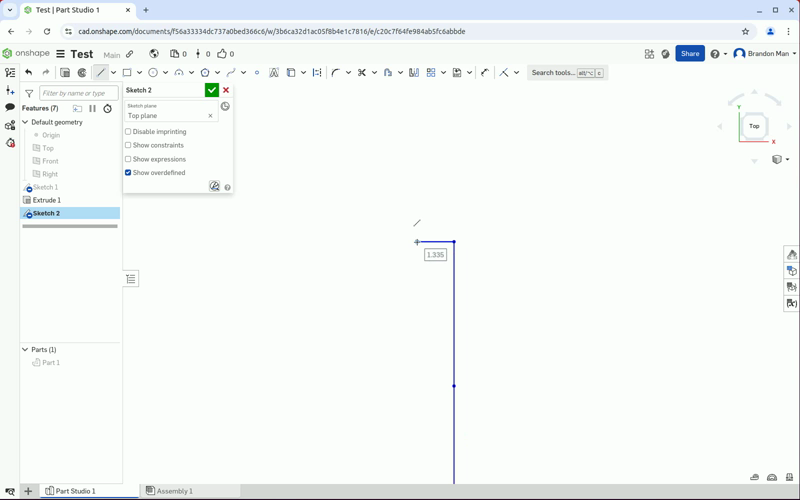
scroll(-6)
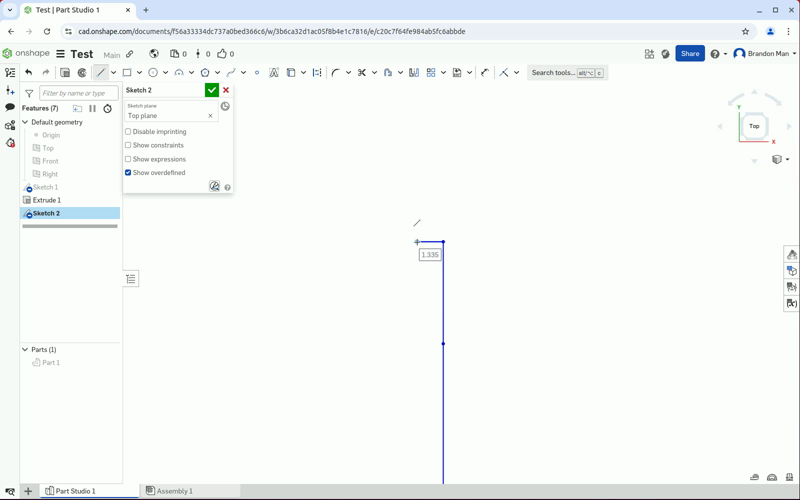
scroll(-6)
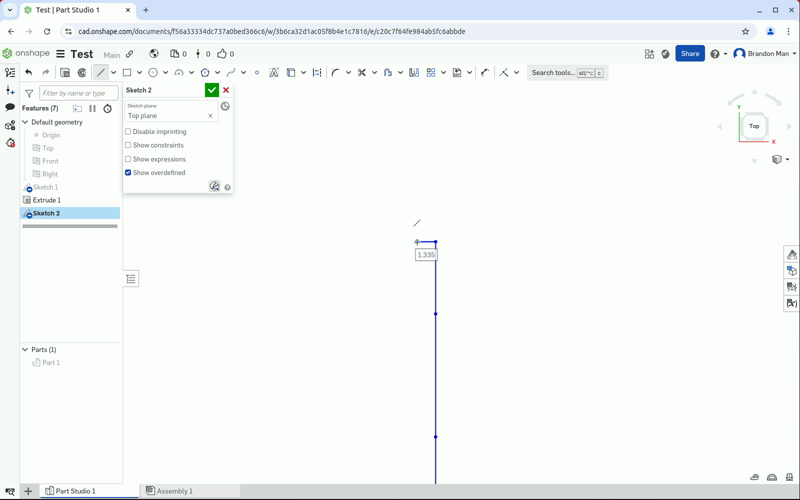
scroll(-6)
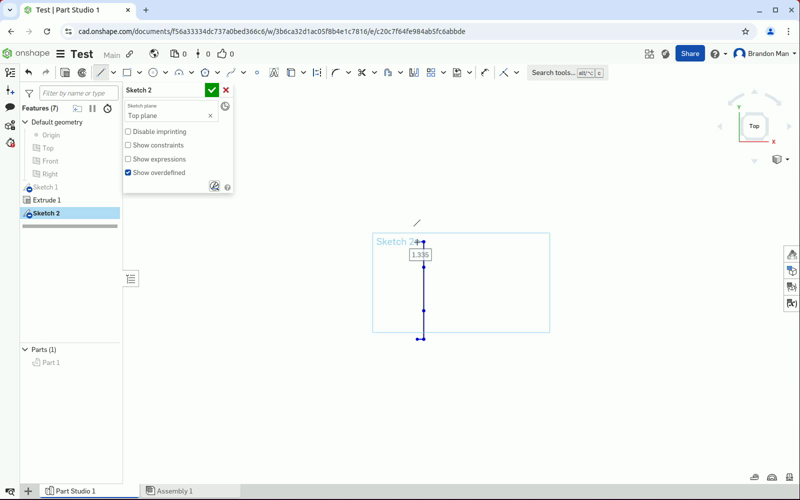
key_up(shift)
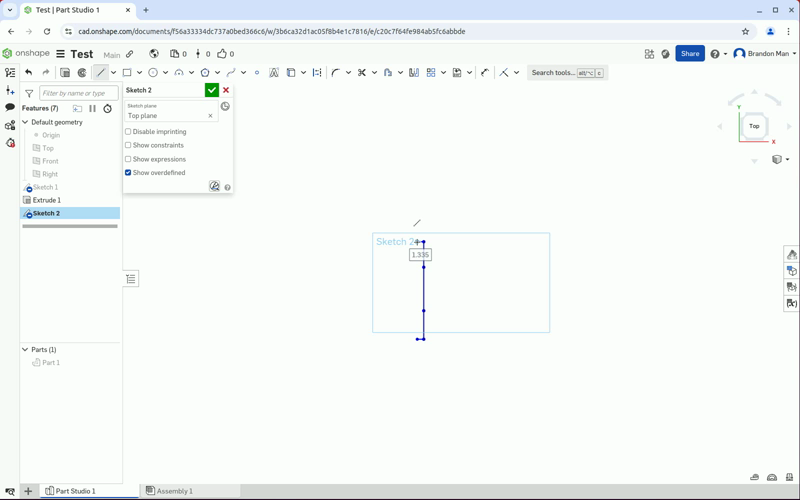
key_down(shift)
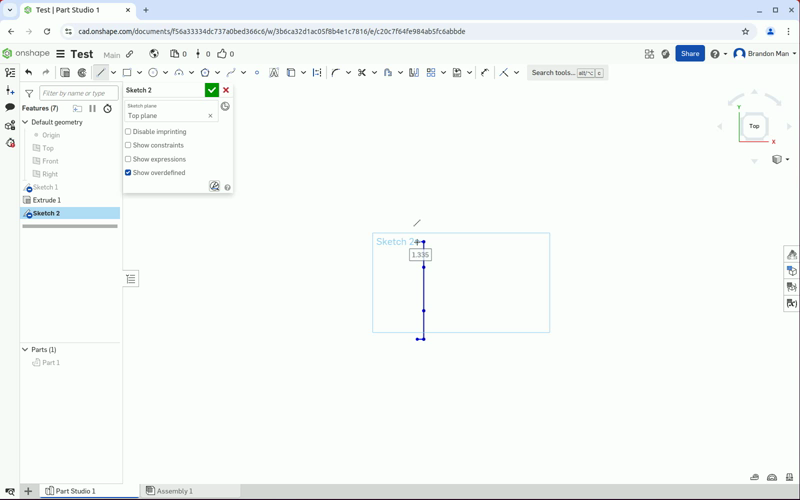
mouse_move(417, 339)
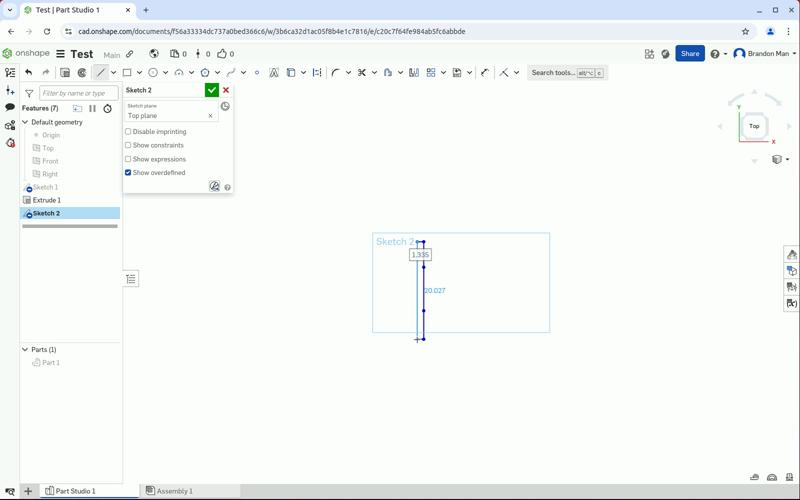
key_up(shift)
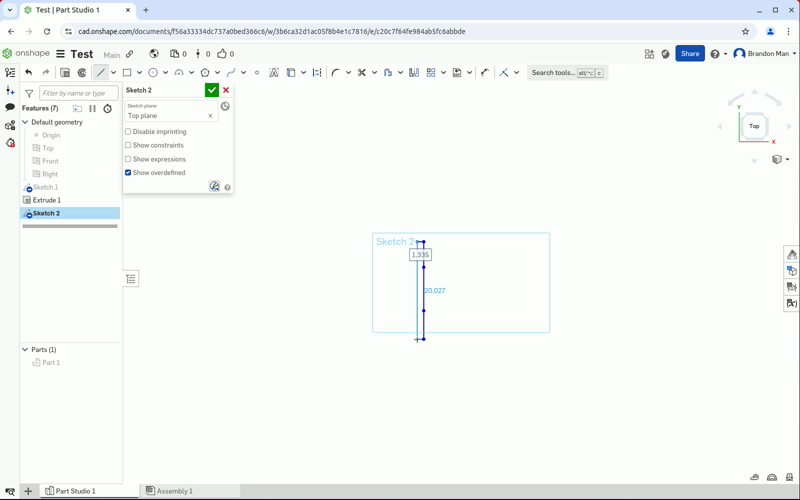
click(417, 339)
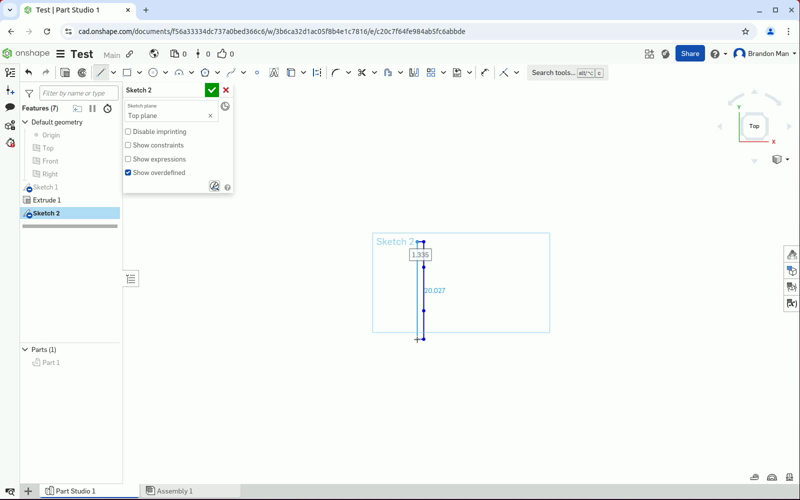
key(esc)
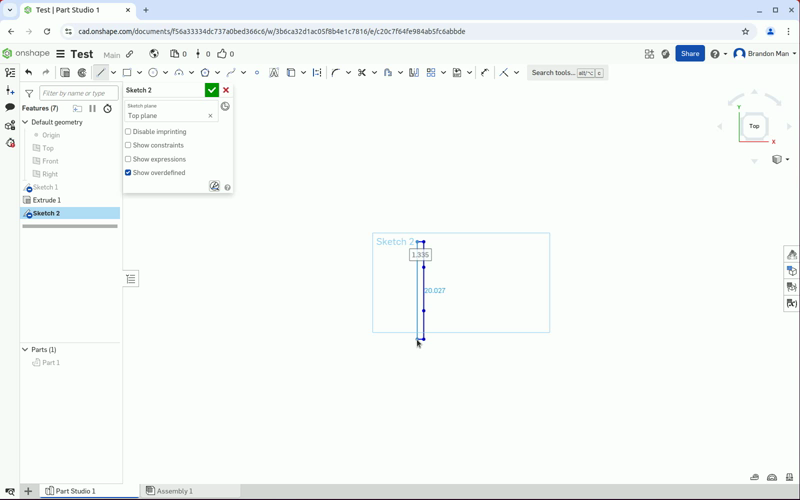
mouse_move(421, 289)
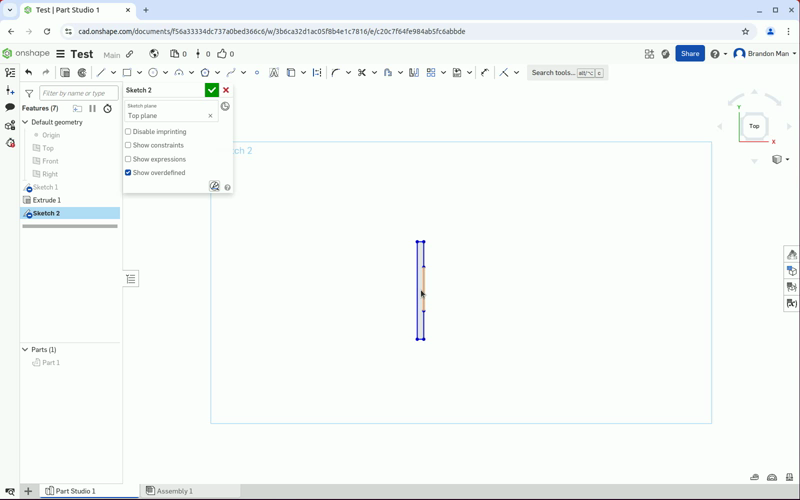
scroll(6)
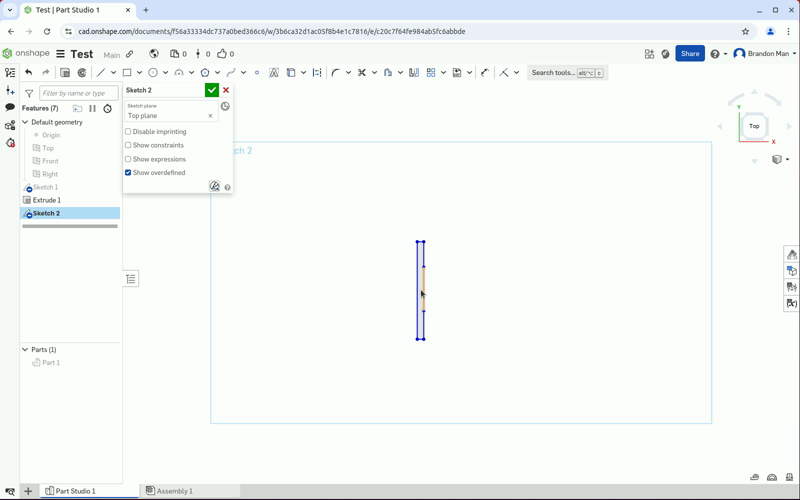
scroll(6)
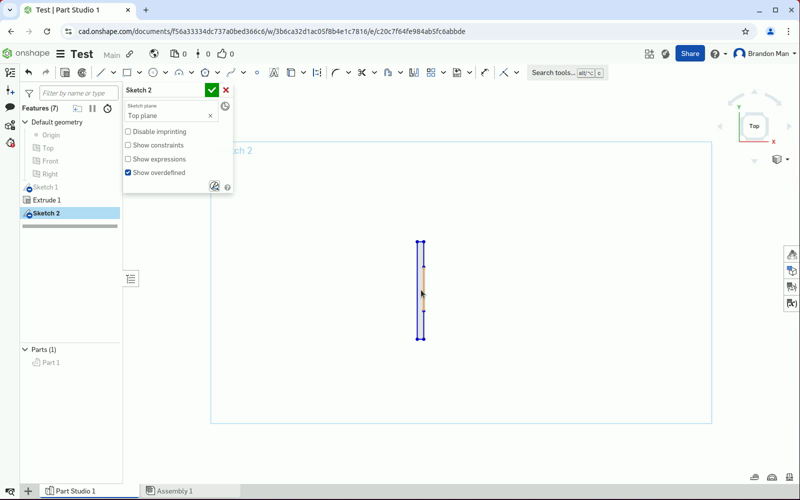
scroll(6)
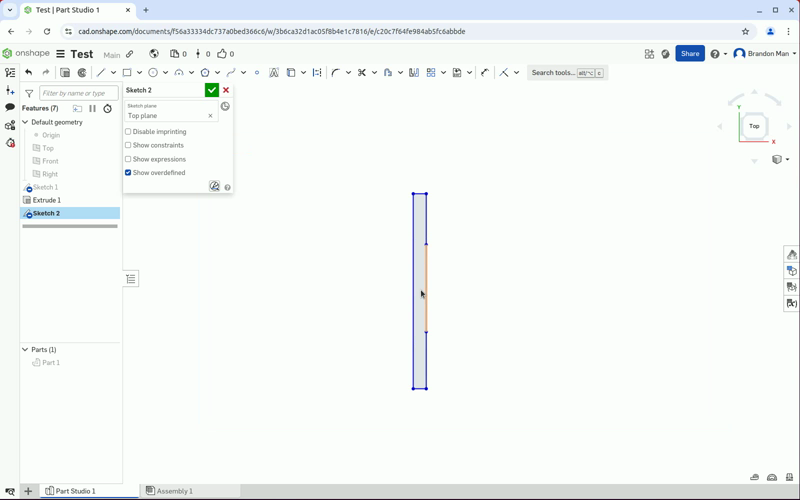
scroll(6)
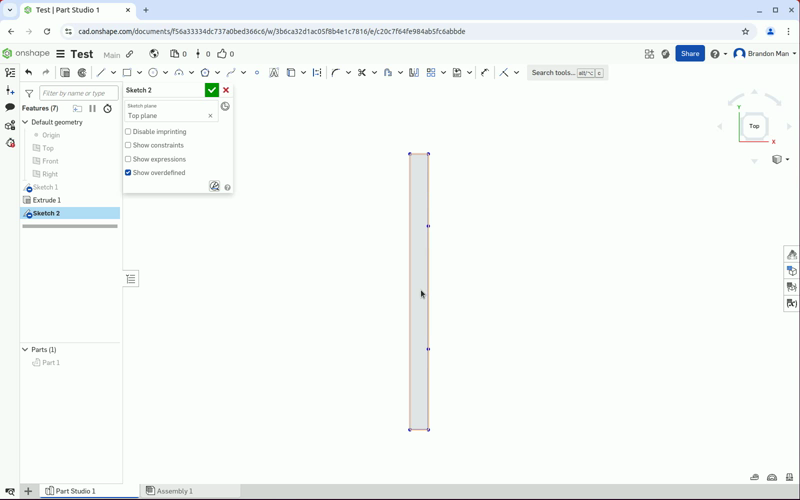
scroll(6)
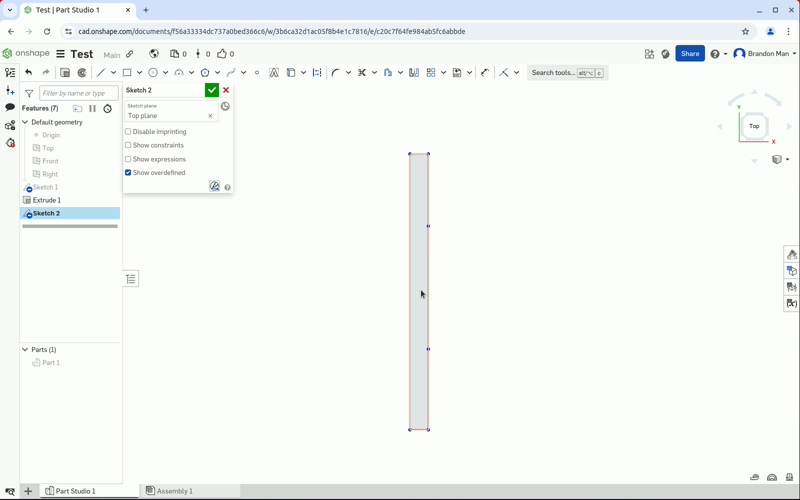
scroll(6)
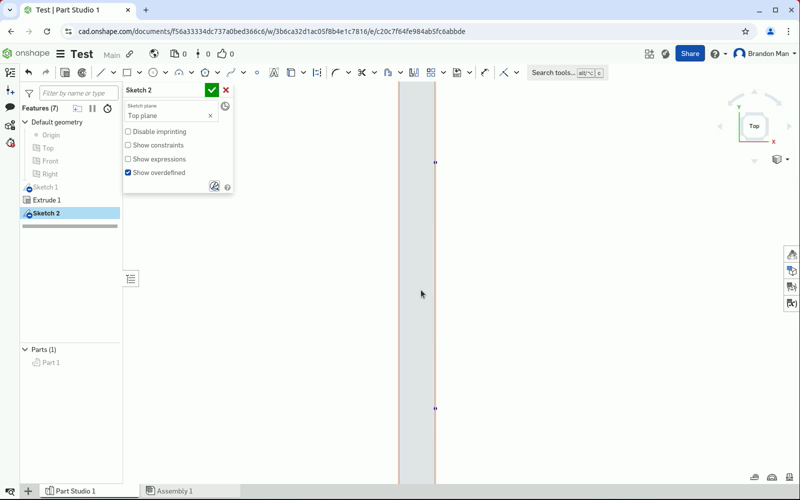
scroll(6)
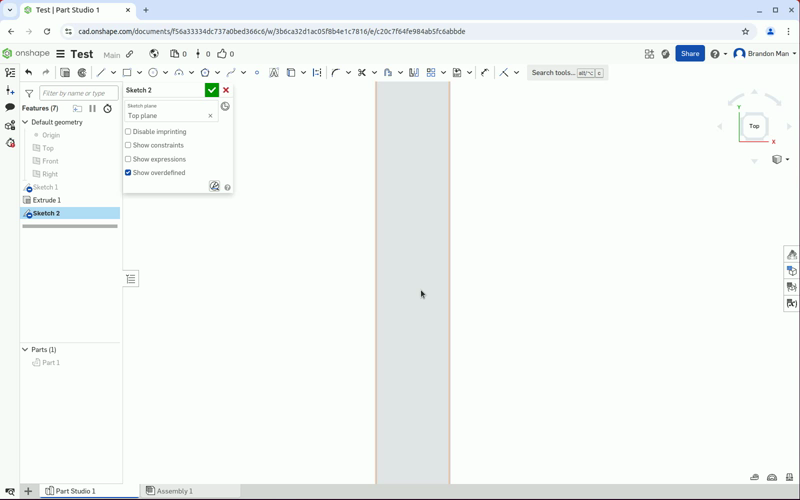
click(421, 289)
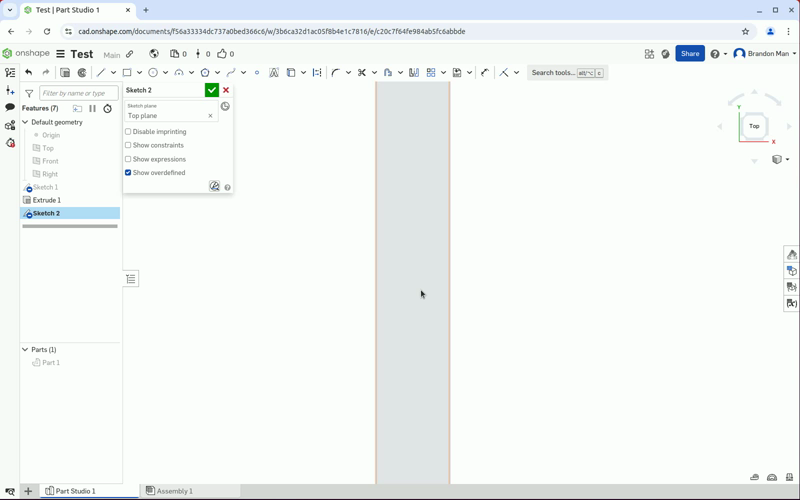
scroll(-6)
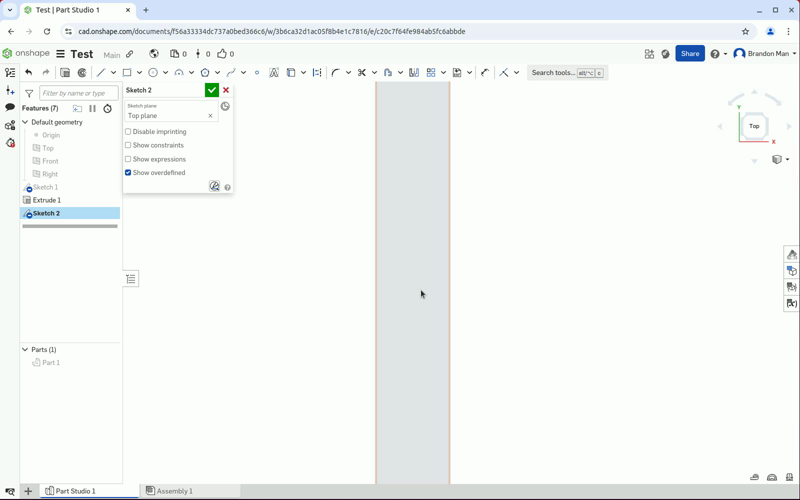
scroll(-6)
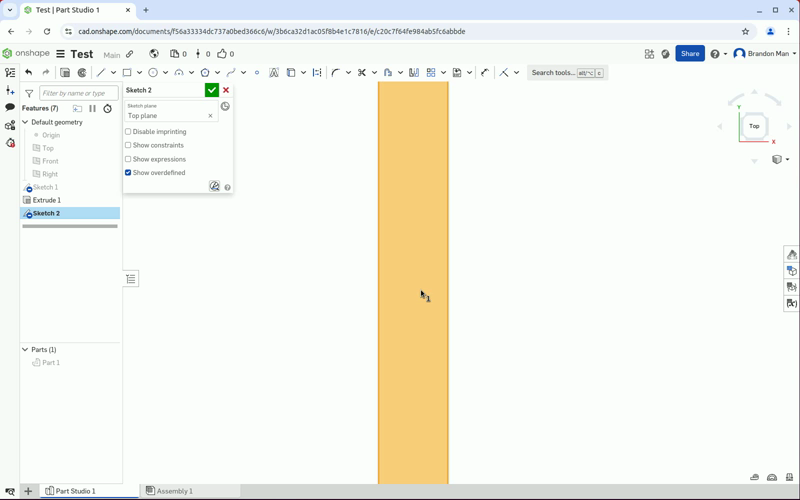
scroll(-6)
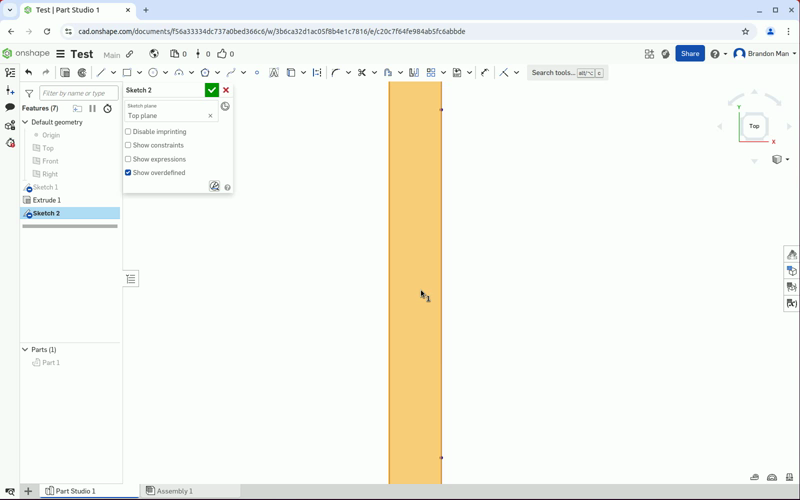
scroll(-6)
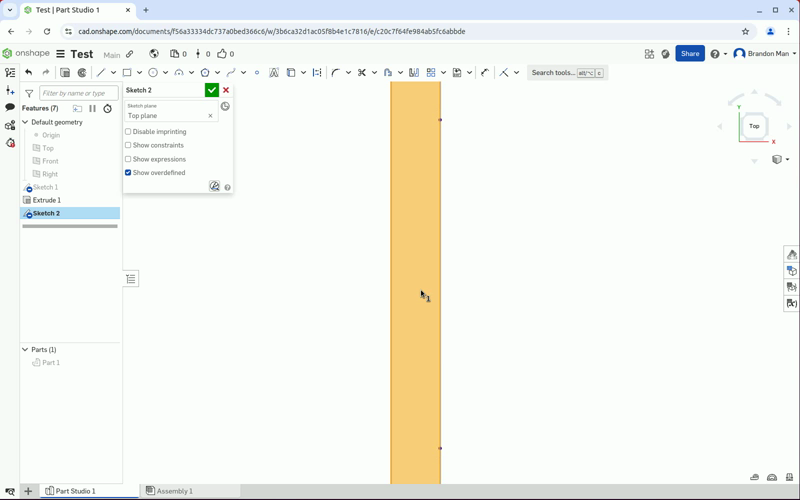
scroll(-6)
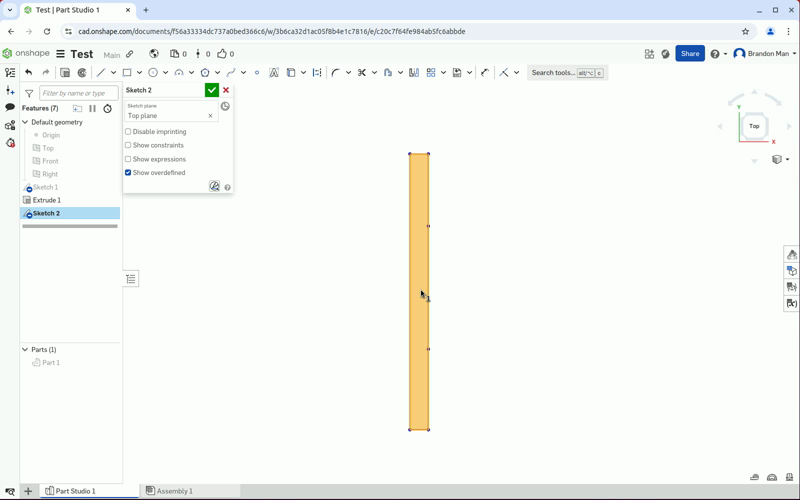
scroll(-6)
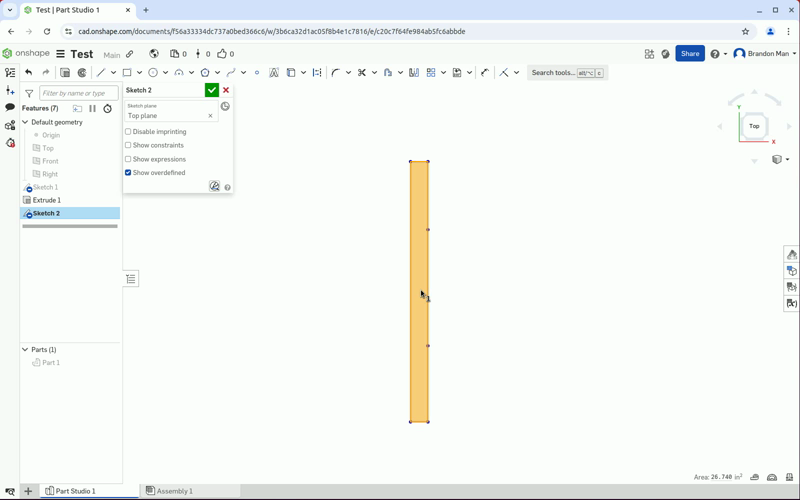
scroll(-6)
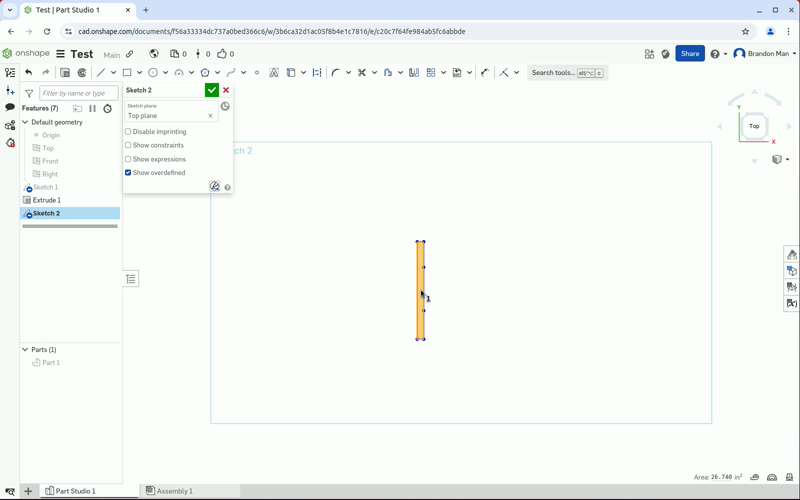
mouse_move(73, 352)
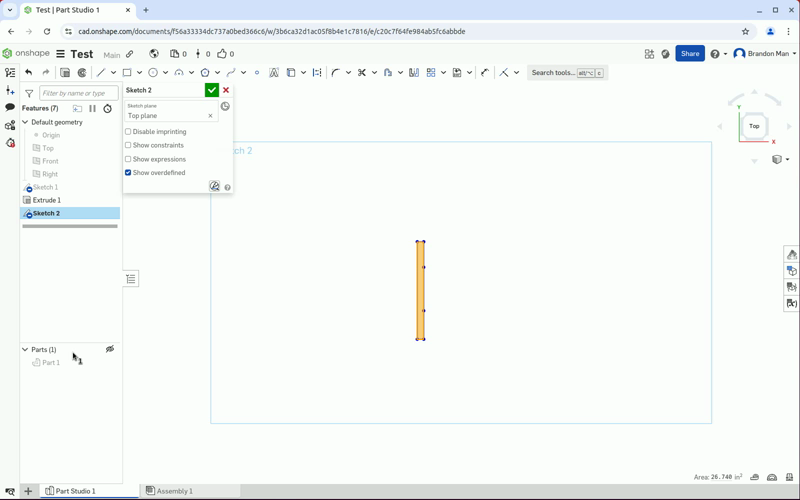
key(shift+y)
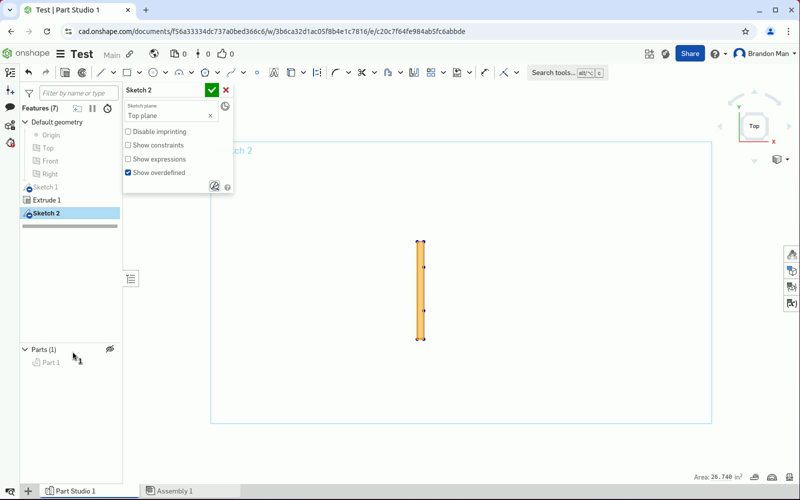
key(shift+e)
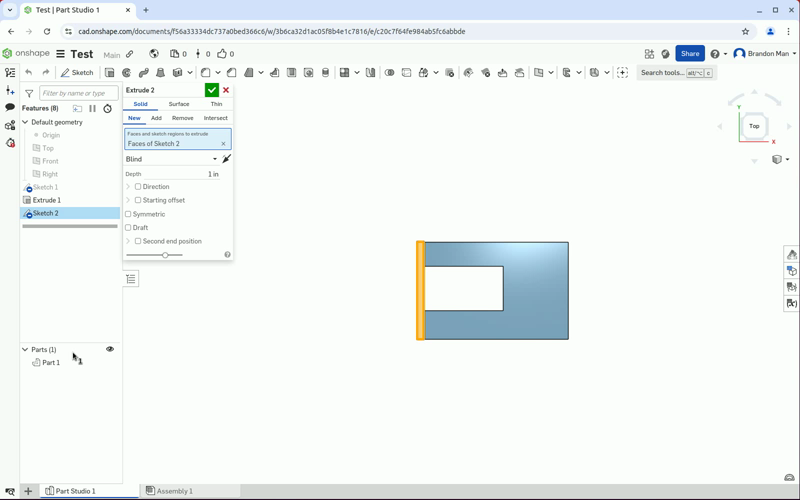
mouse_move(143, 106)
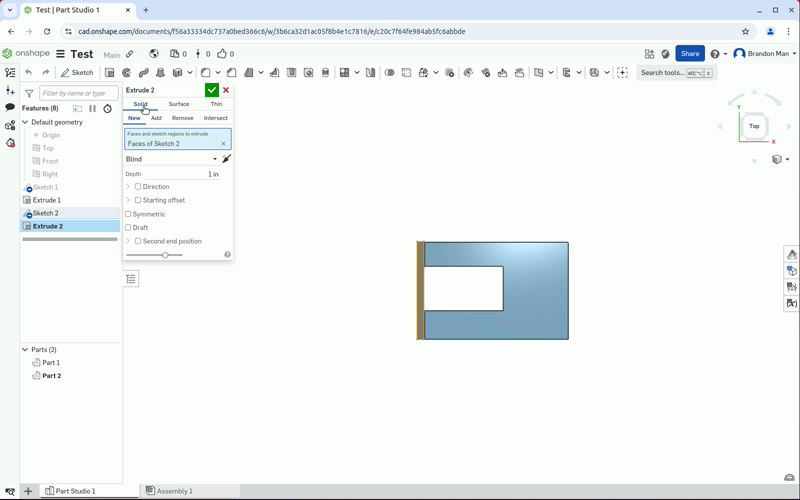
click(143, 106)
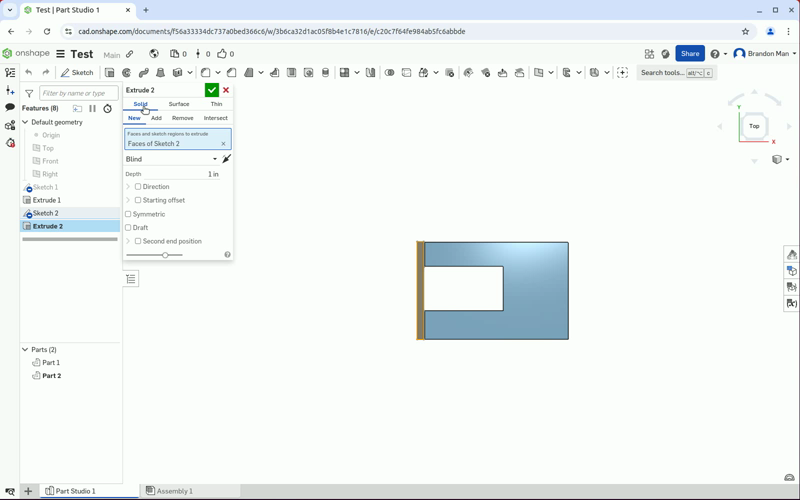
mouse_move(137, 120)
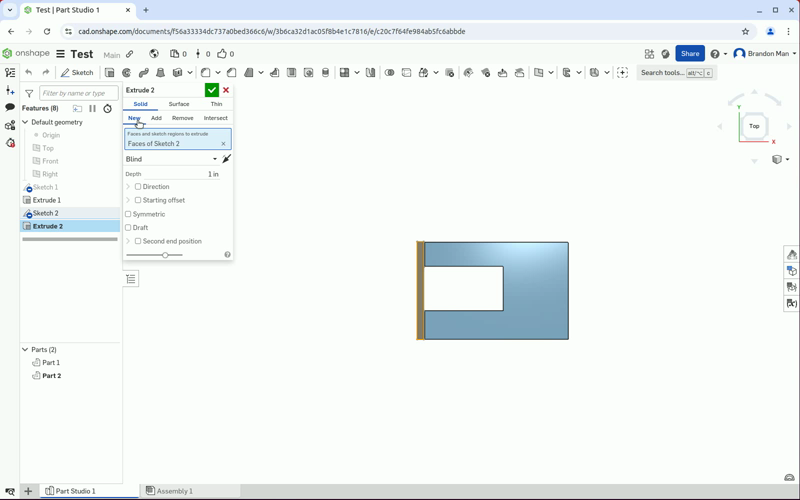
click(137, 120)
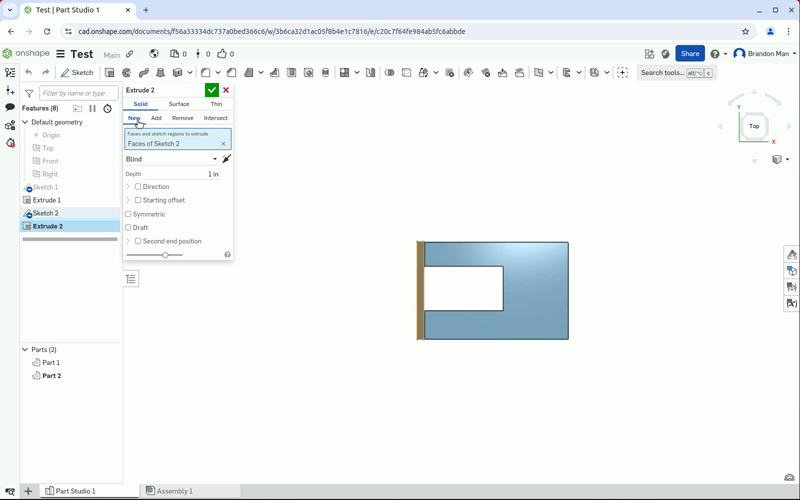
key(tab, 4)
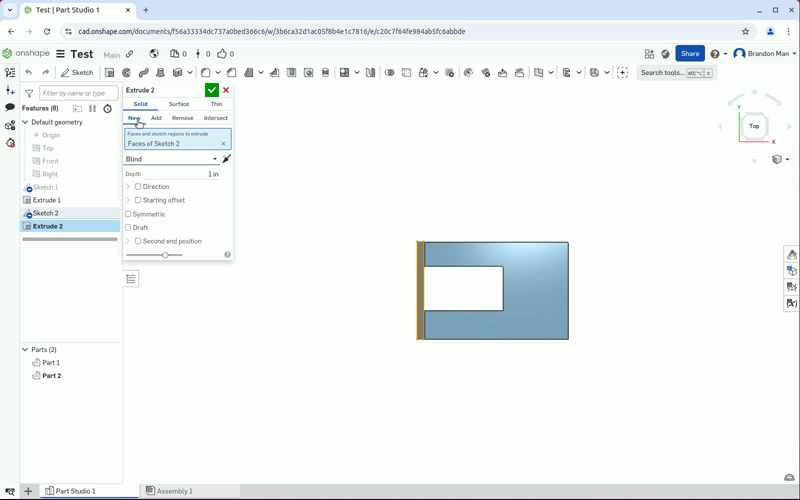
text(12.036)
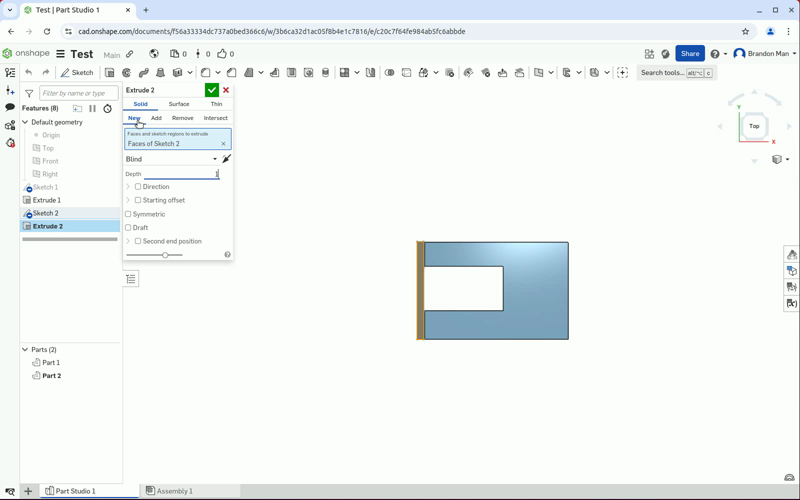
key(enter)
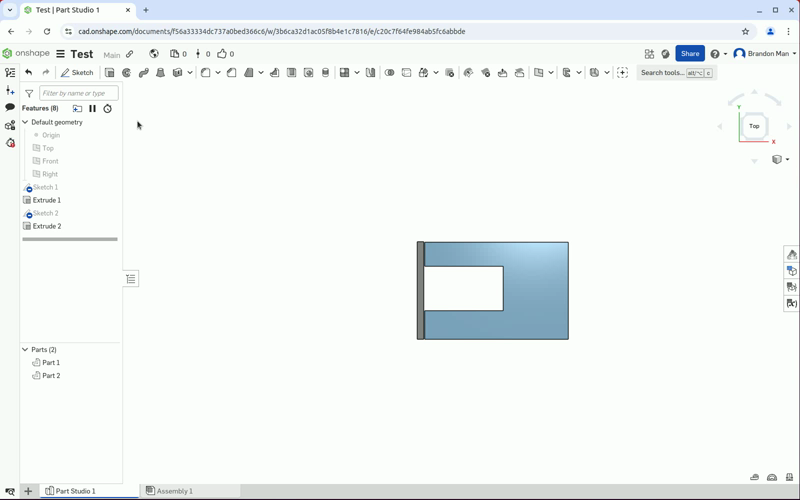
key(shift+h)
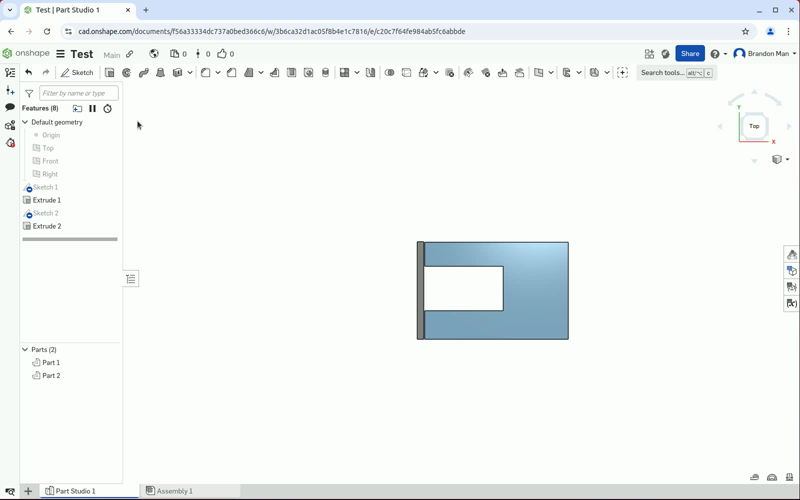
key(shift+h)
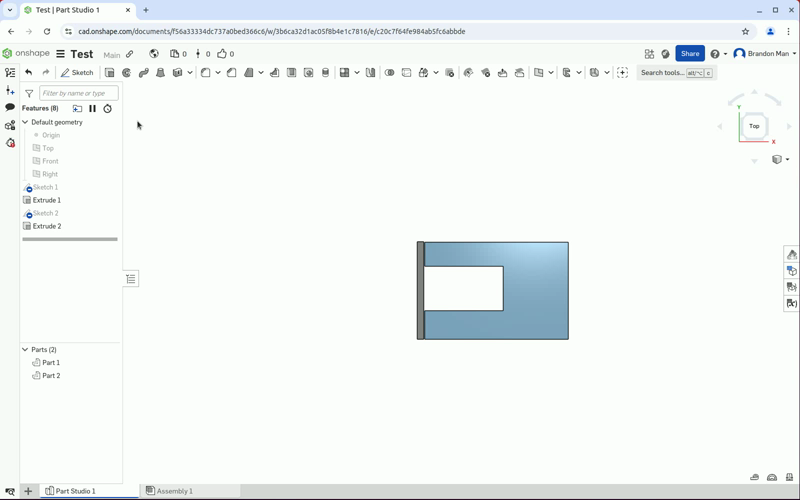
mouse_move(73, 189)
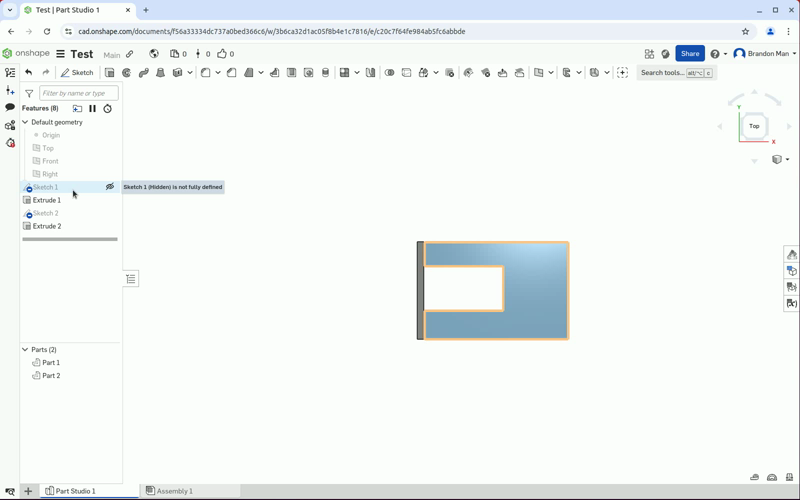
click(73, 189)
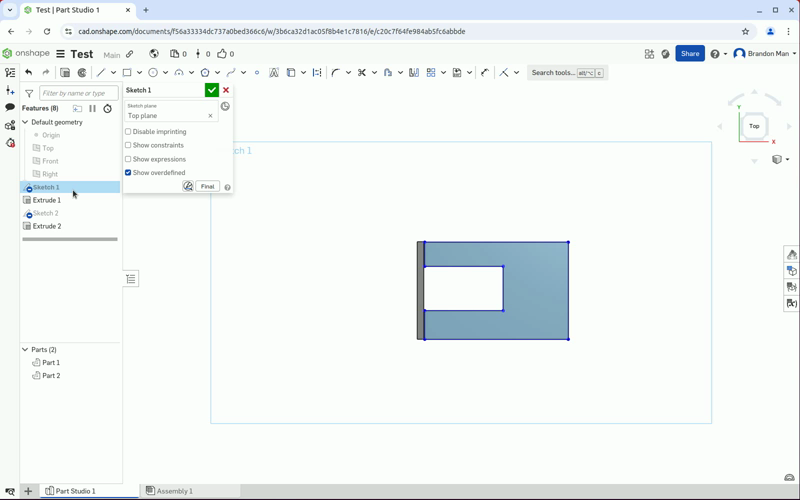
mouse_move(229, 92)
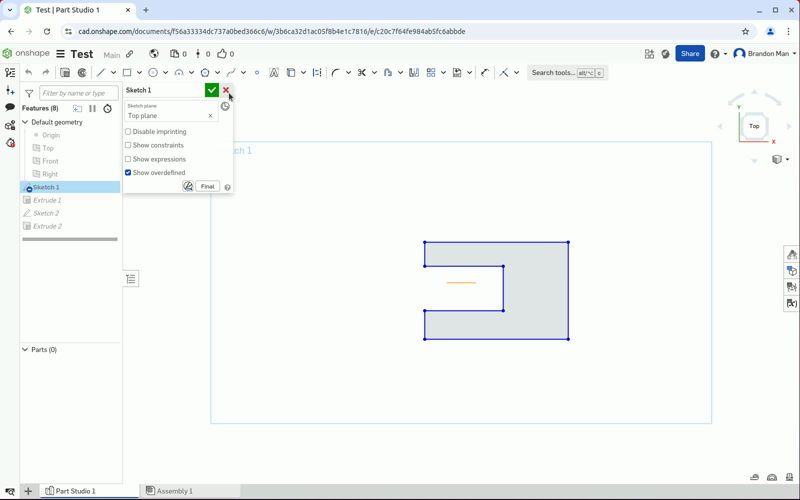
click(229, 92)
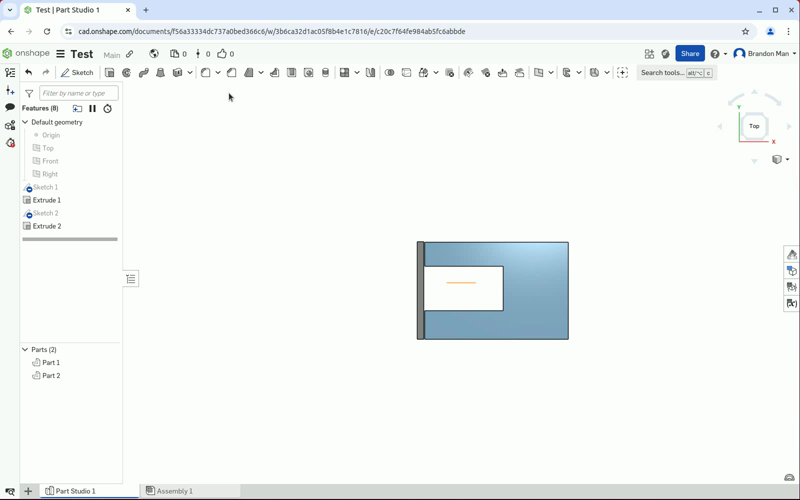
mouse_move(73, 352)
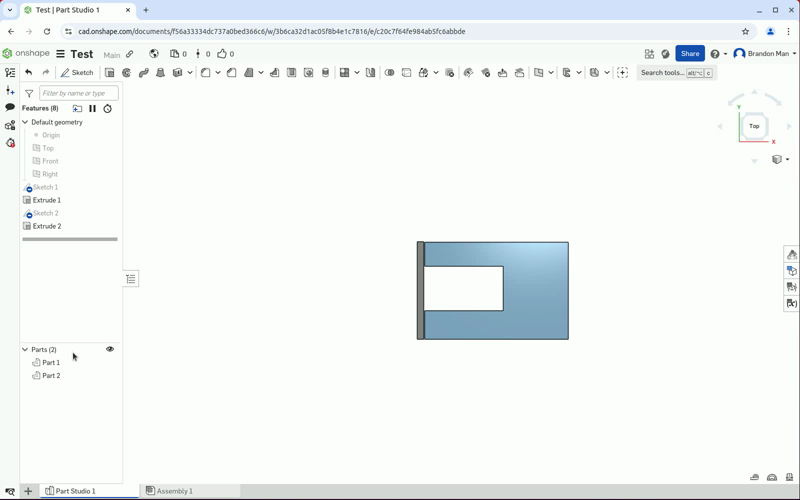
key(y)
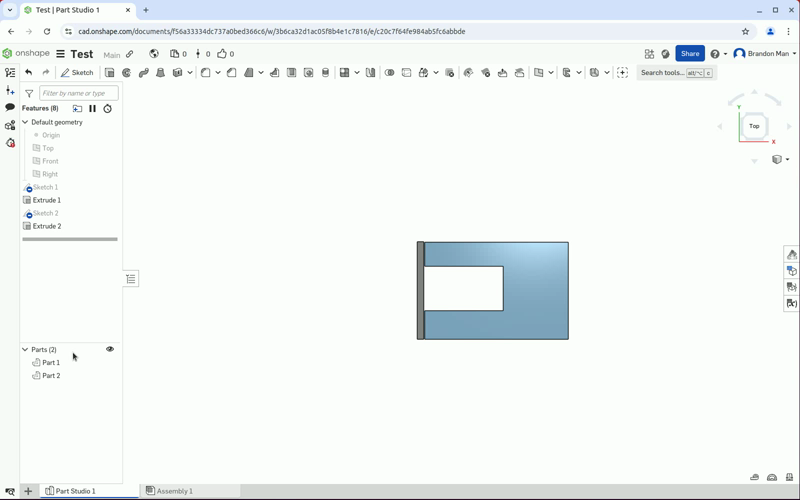
key(shift+p)
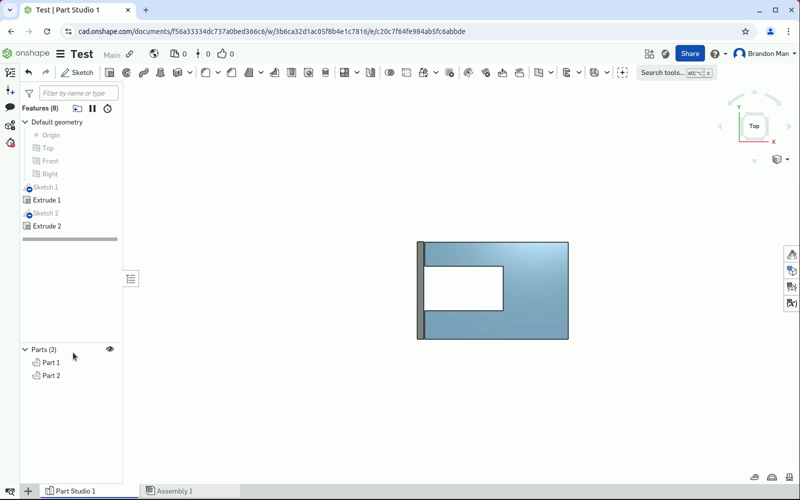
key(space)
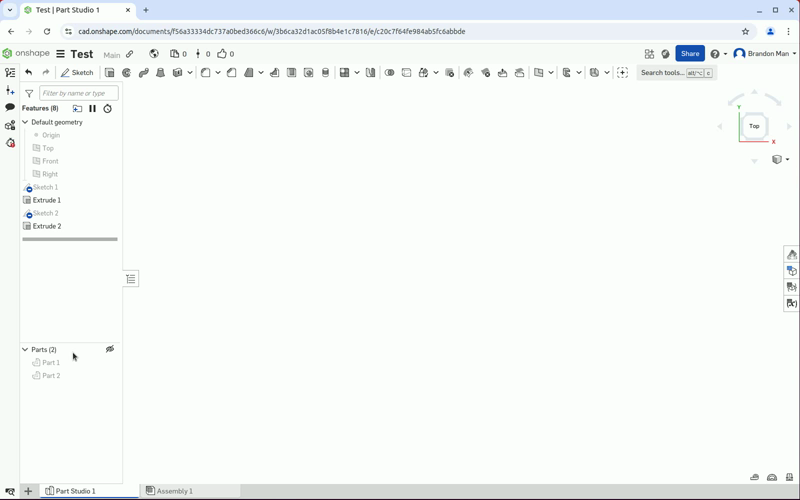
key_down(shift)
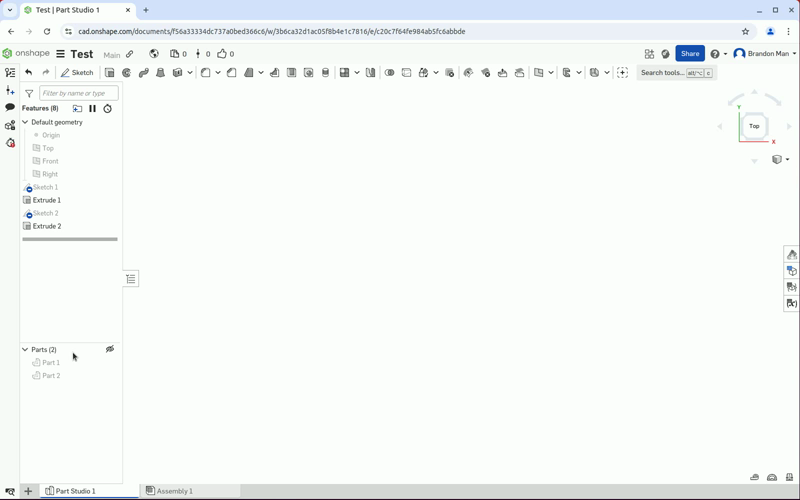
key(up)
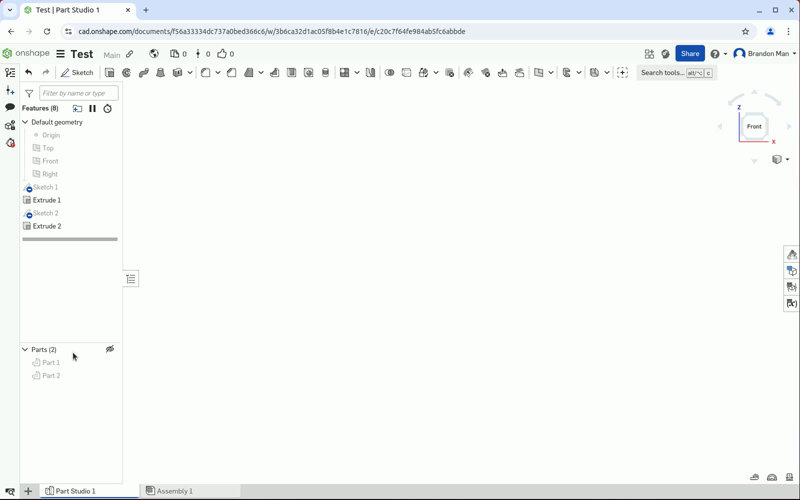
key_up(shift)
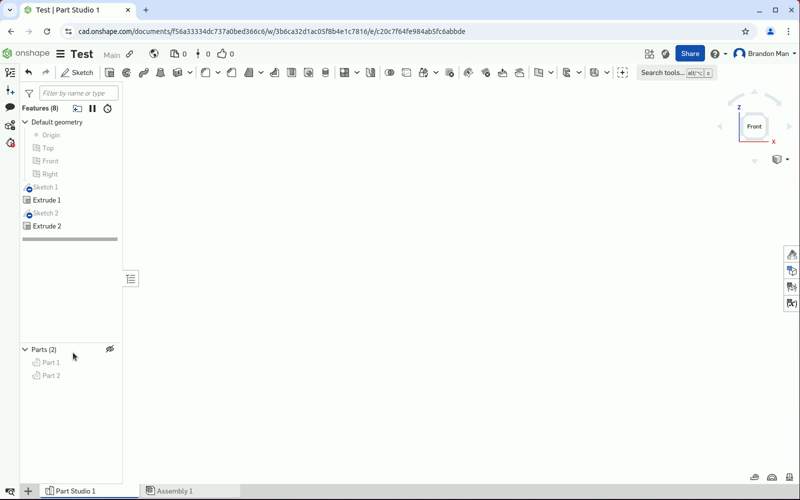
key(space)
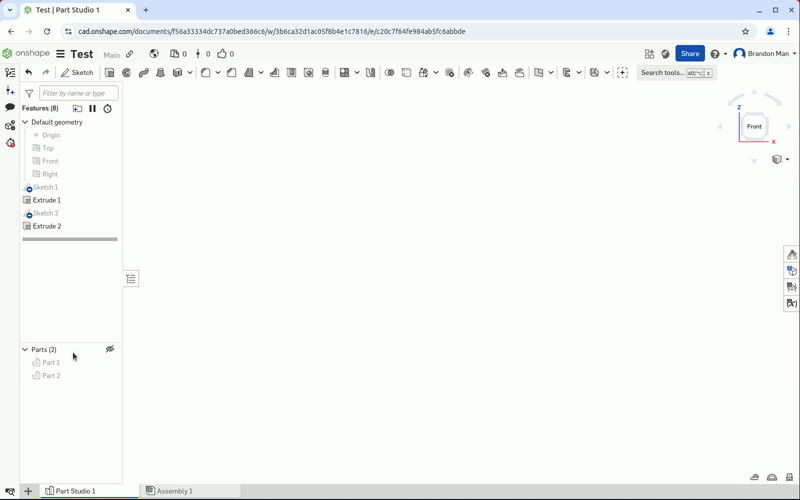
key_down(shift)
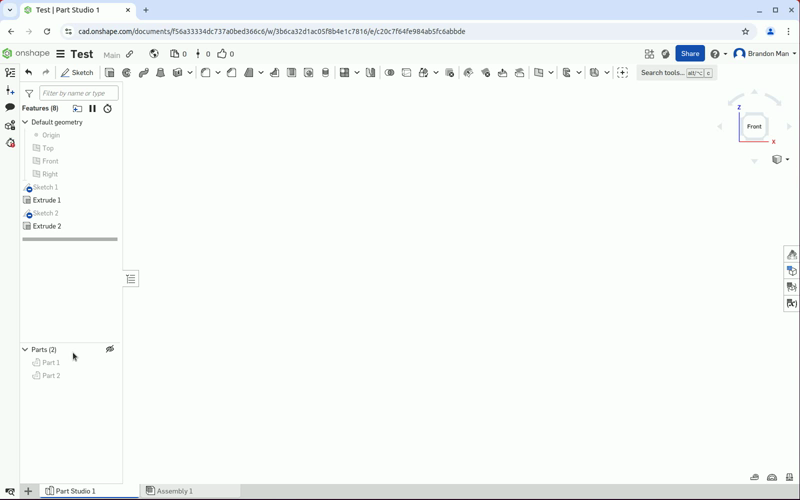
key(left)
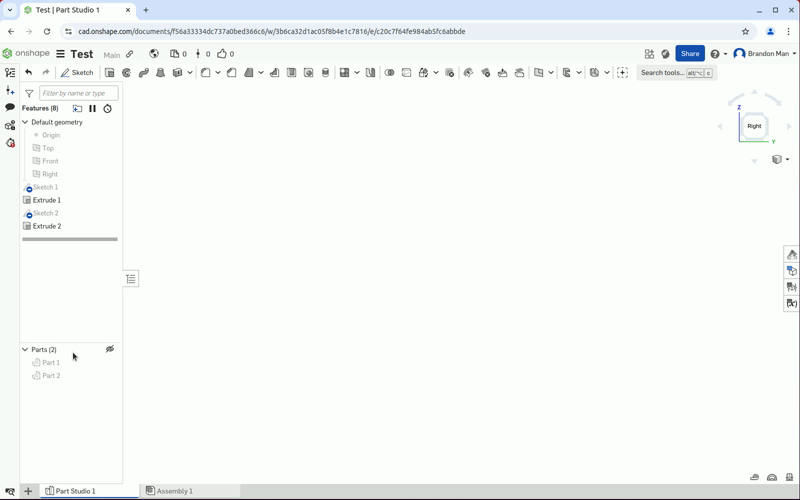
key_up(shift)
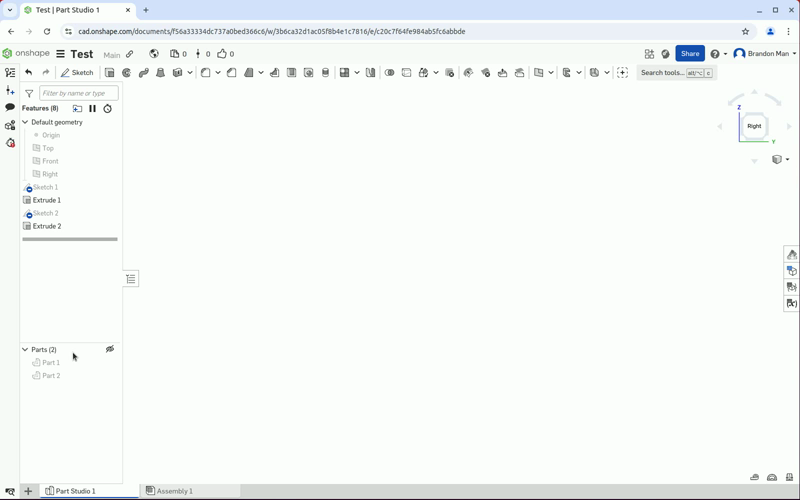
mouse_move(73, 352)
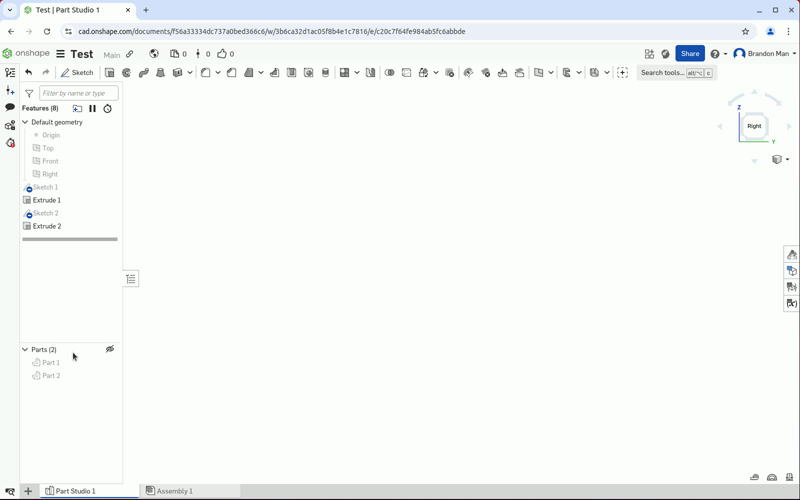
key(shift+y)
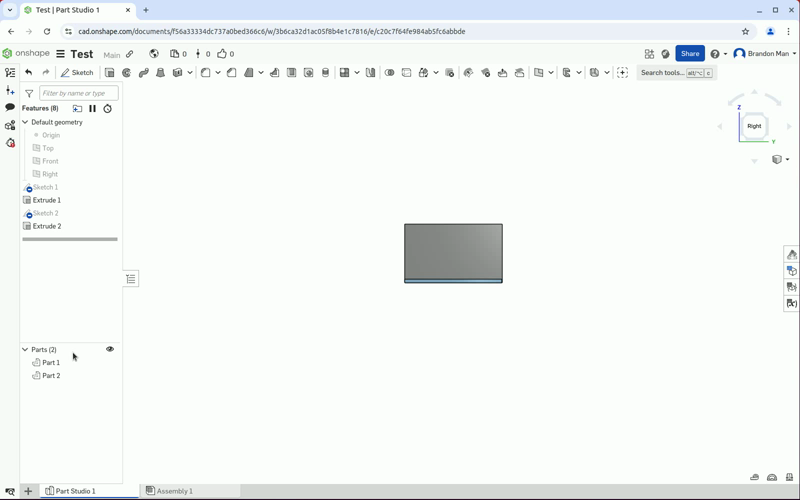
mouse_move(541, 75)
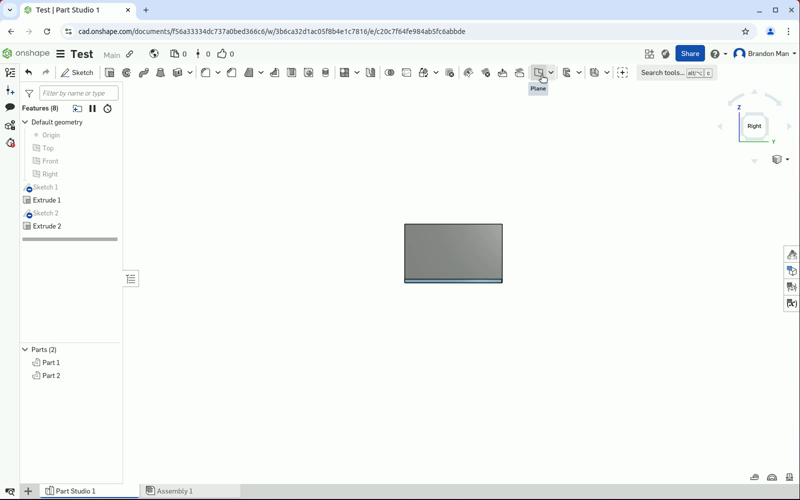
click(541, 75)
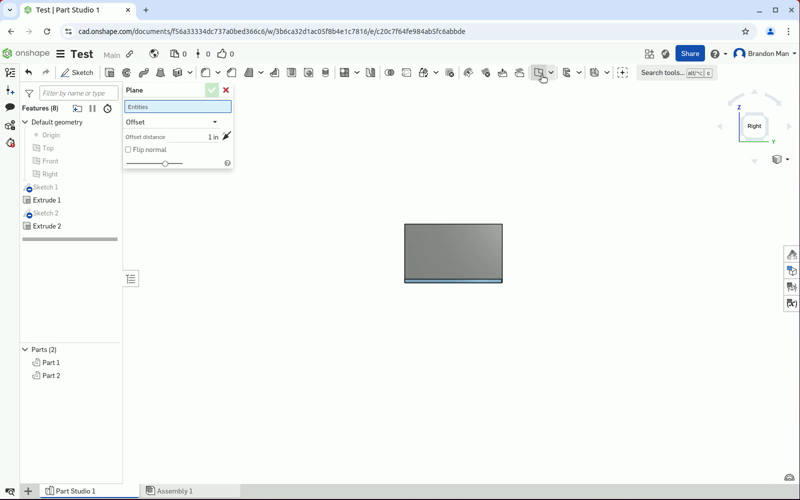
mouse_move(73, 176)
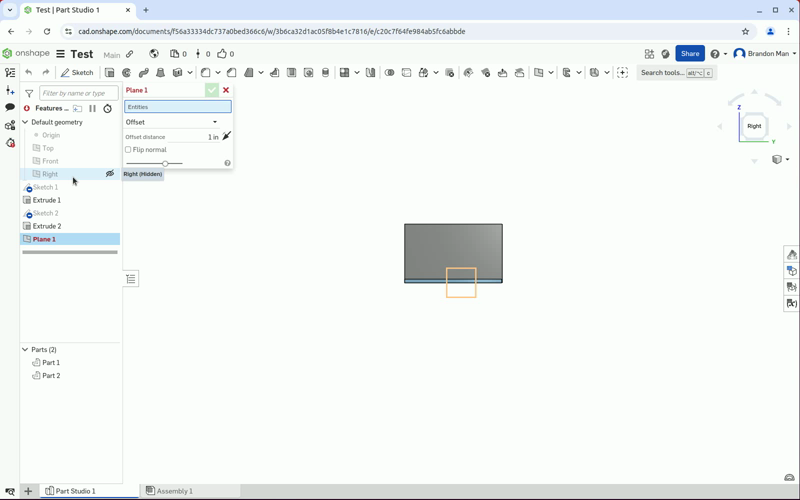
click(73, 176)
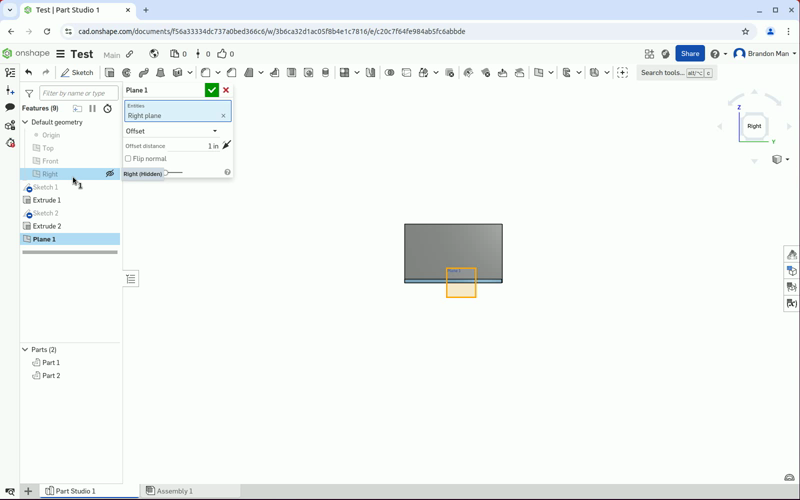
key(tab, 2)
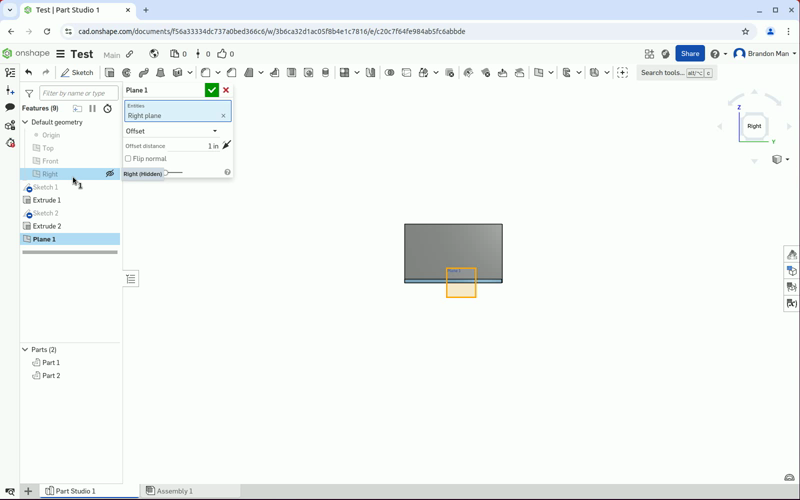
text(7.456)
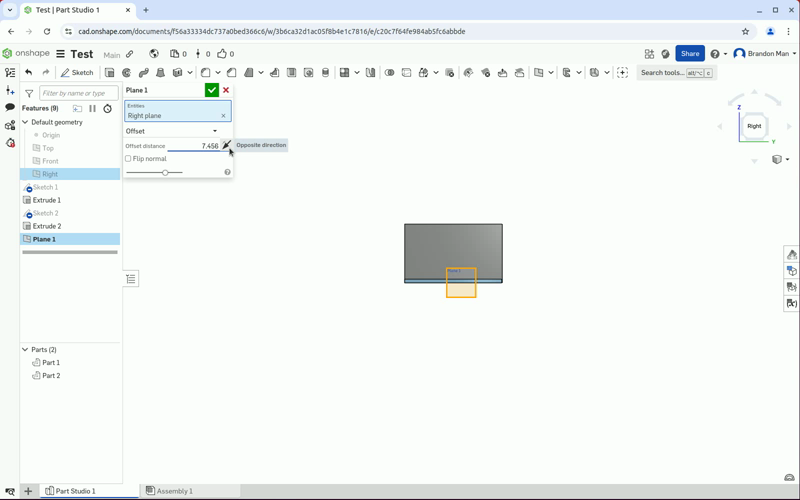
mouse_move(229, 147)
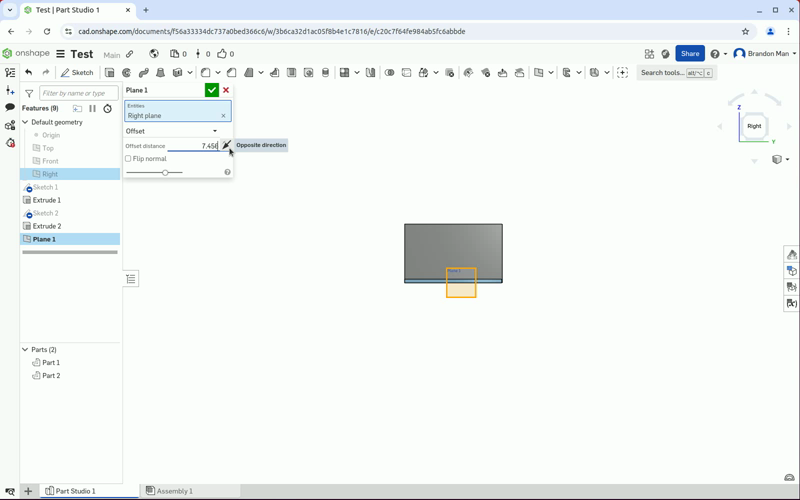
click(229, 147)
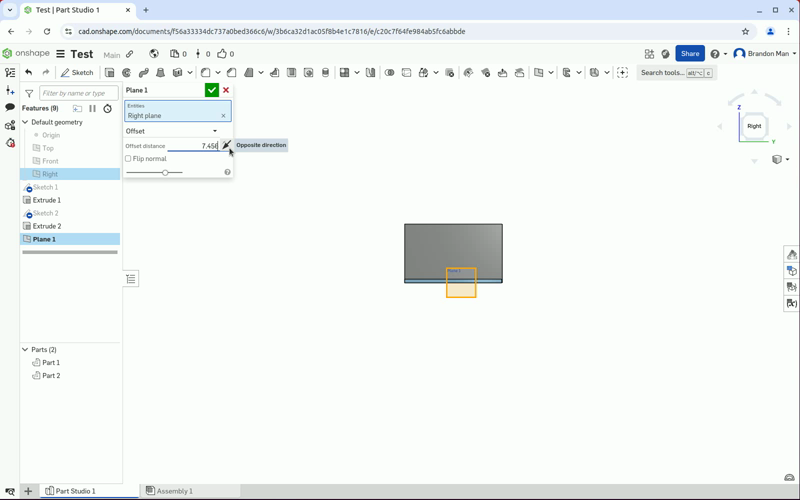
key(enter, 2)
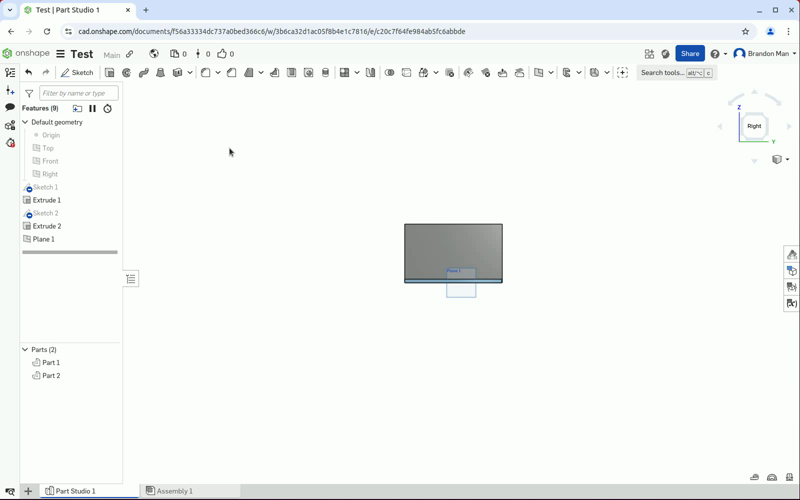
key(shift+s)
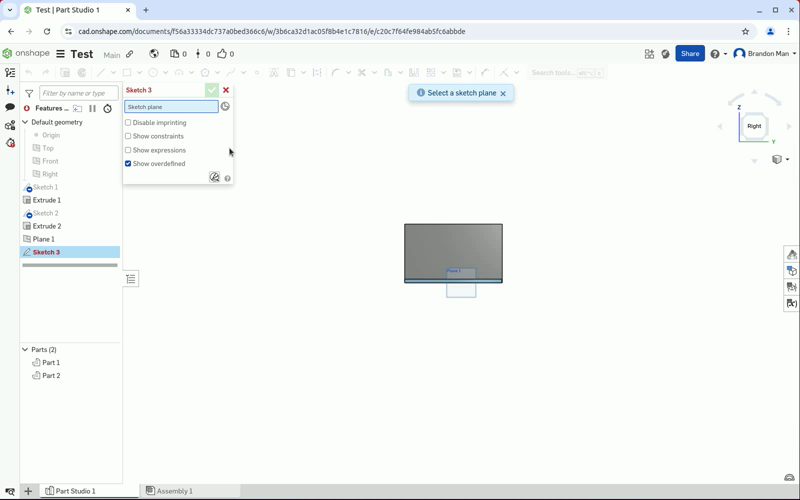
mouse_move(73, 241)
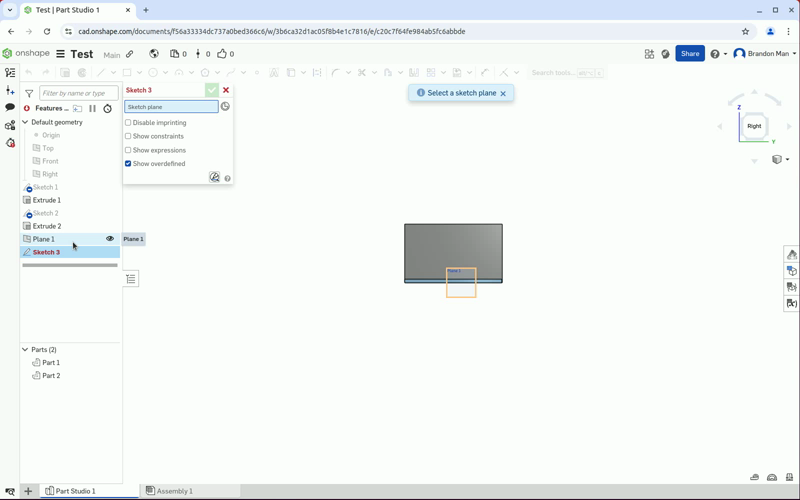
click(73, 241)
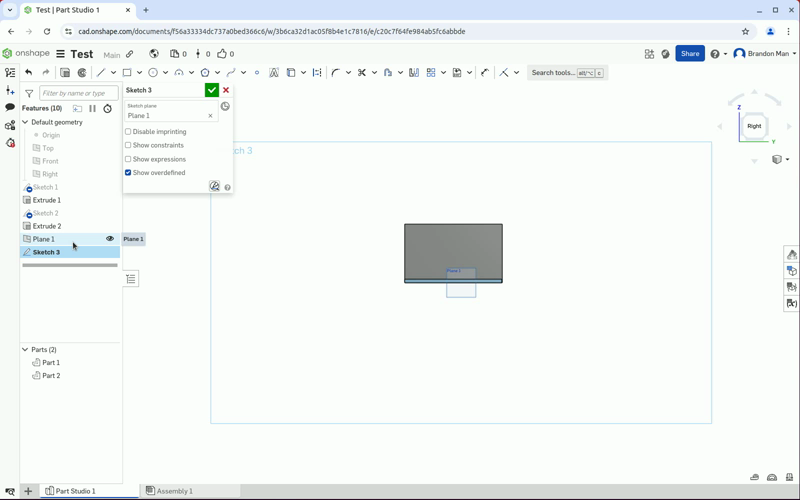
mouse_move(73, 352)
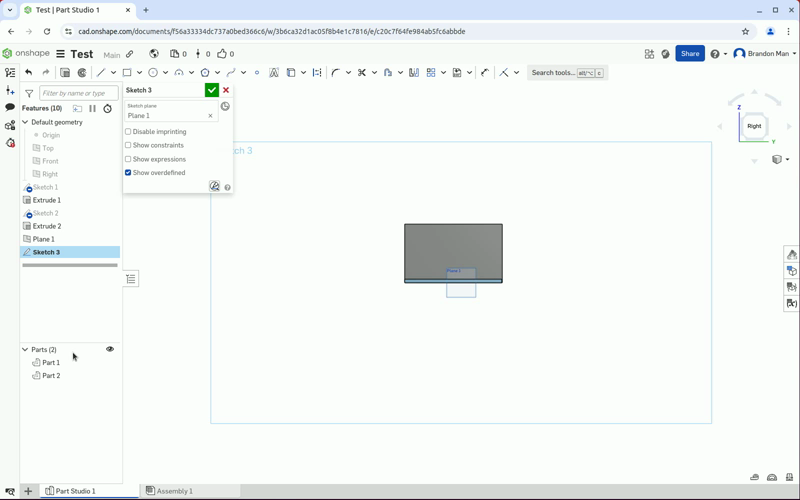
key(y)
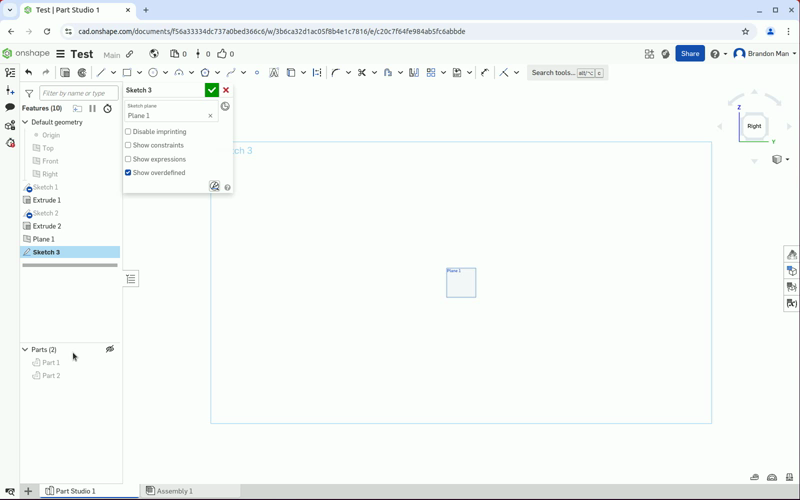
key(c)
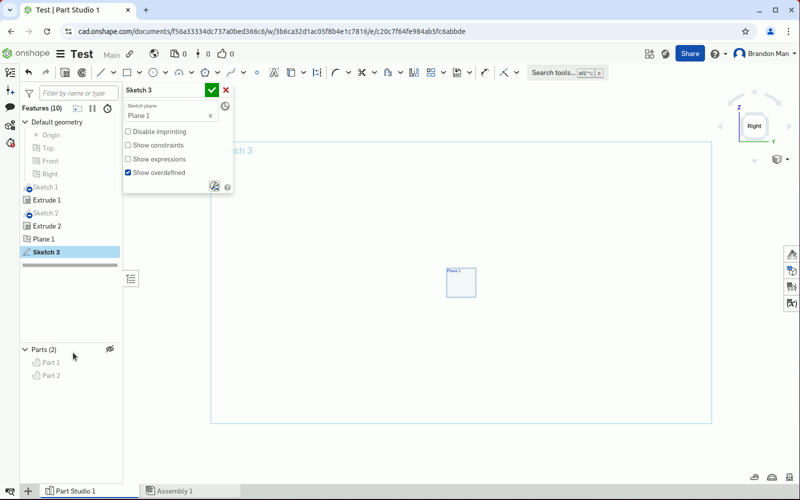
key_down(shift)
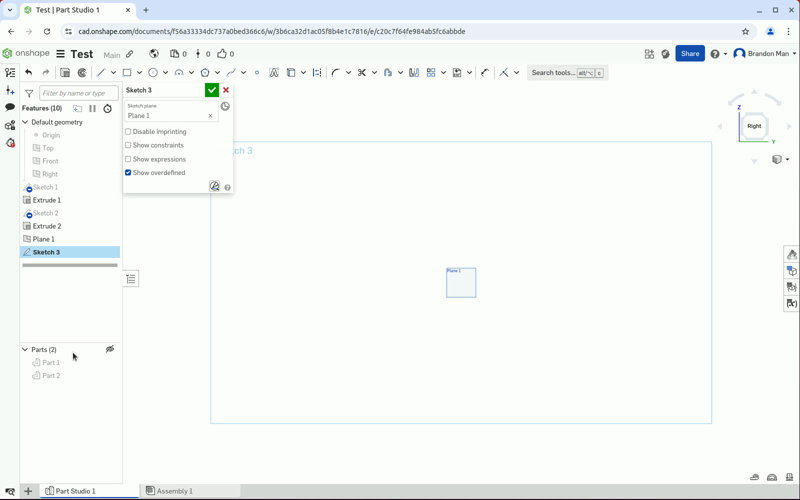
mouse_move(457, 255)
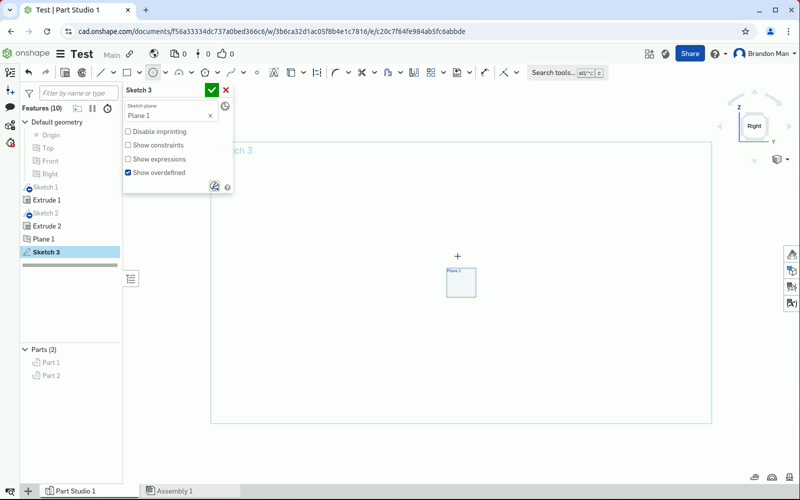
click(457, 255)
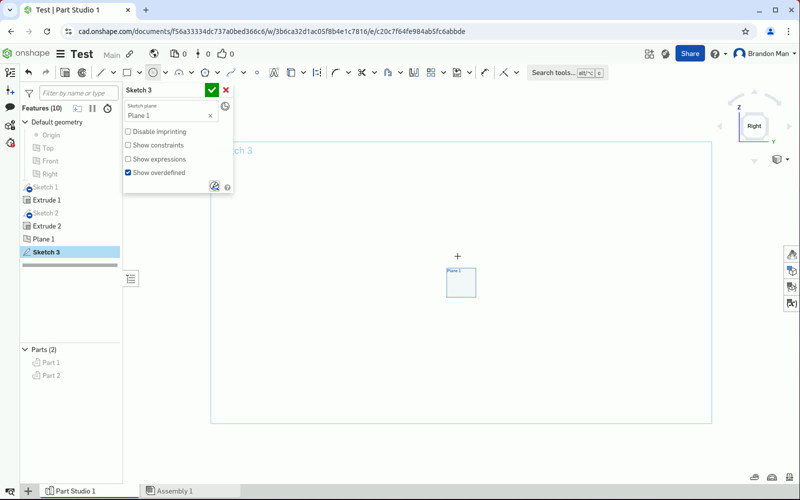
key_up(shift)
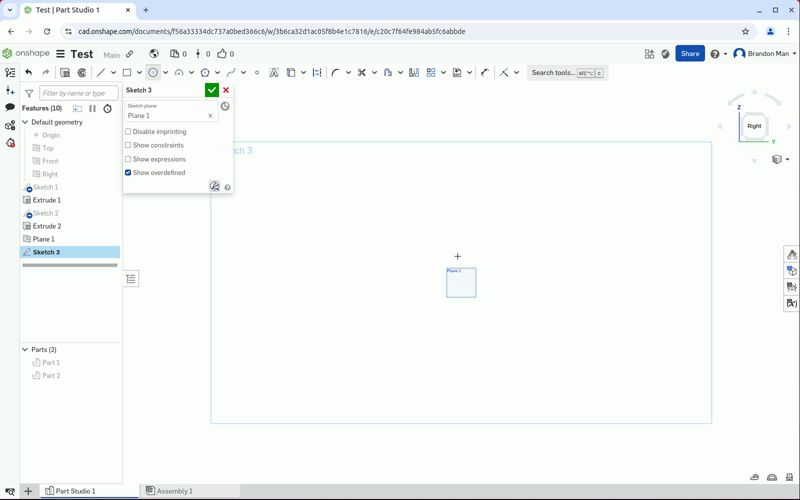
mouse_move(461, 255)
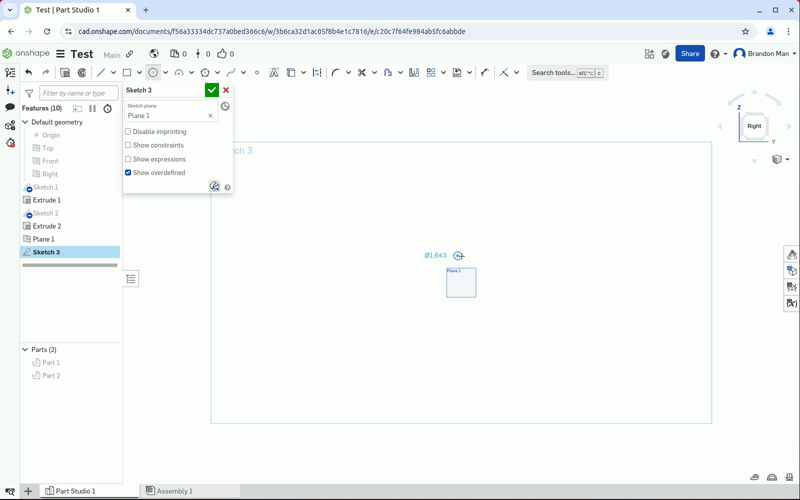
click(461, 255)
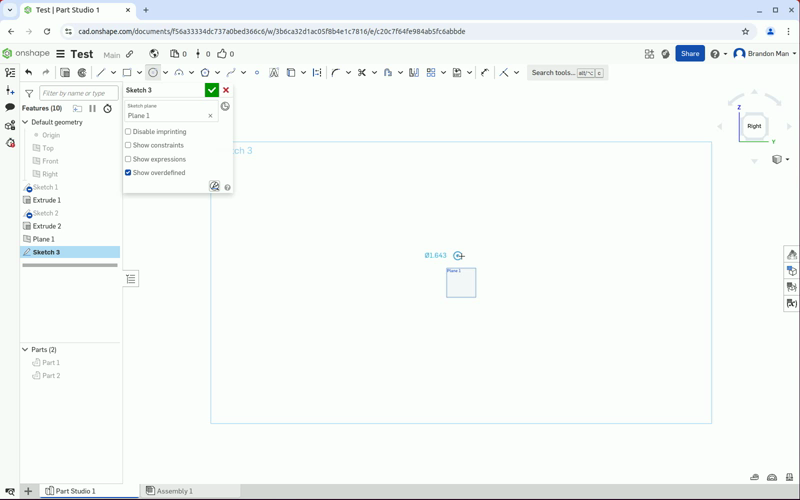
key(esc)
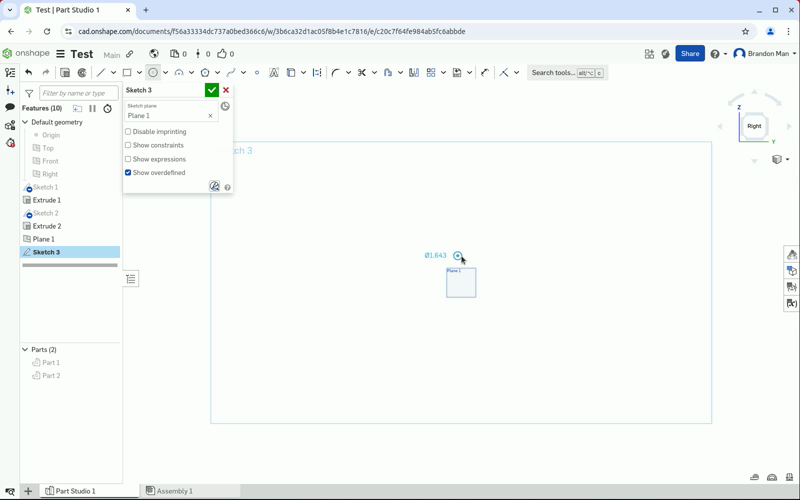
mouse_move(460, 255)
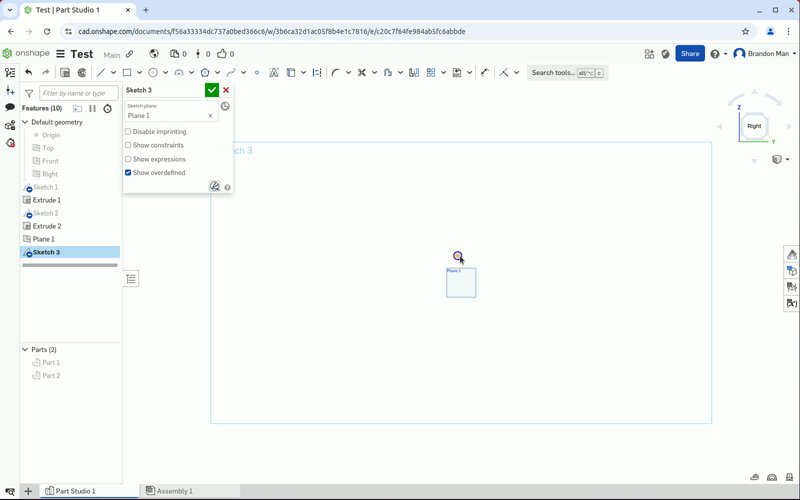
scroll(6)
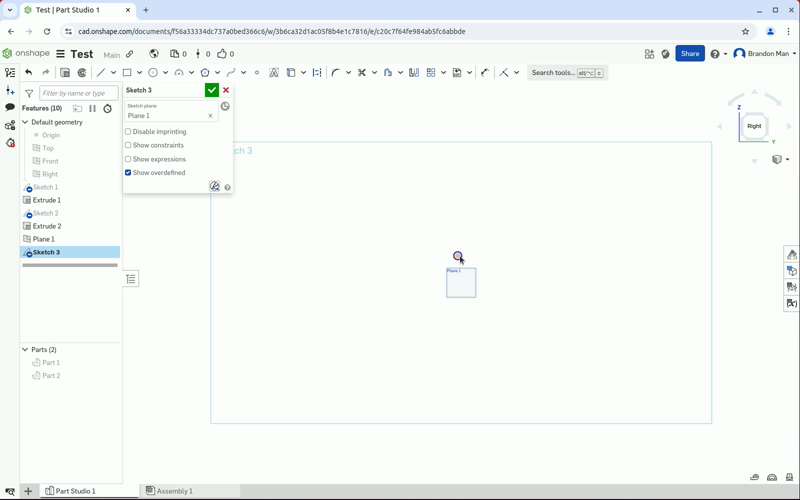
scroll(6)
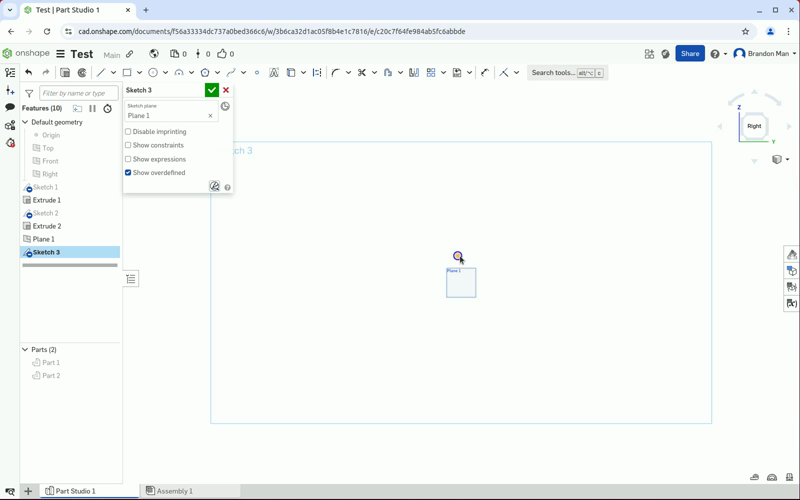
scroll(6)
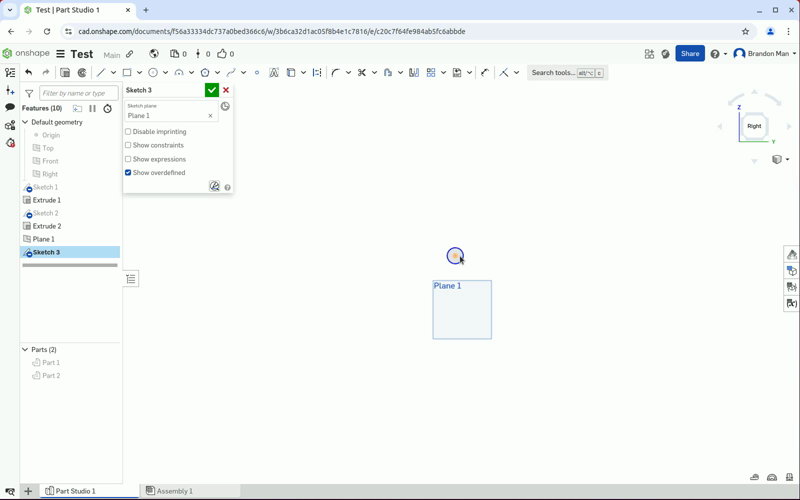
scroll(6)
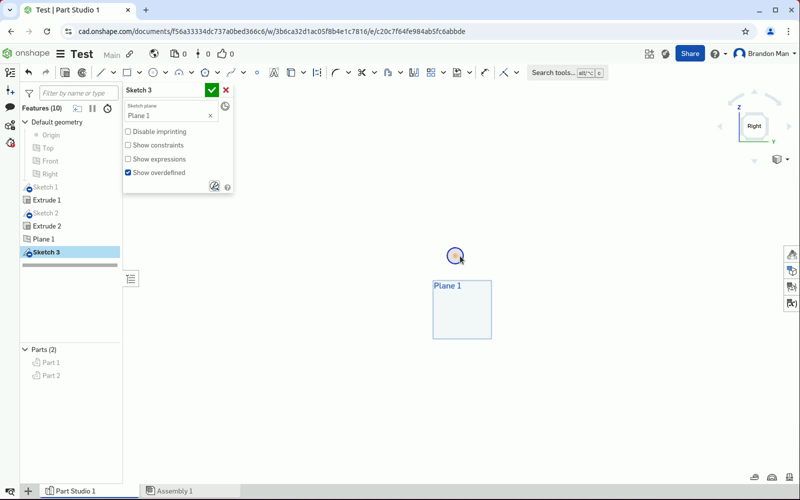
scroll(6)
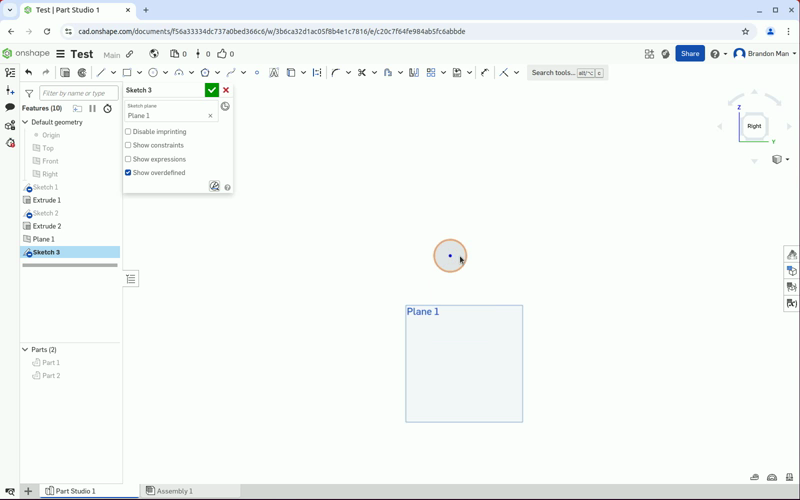
scroll(6)
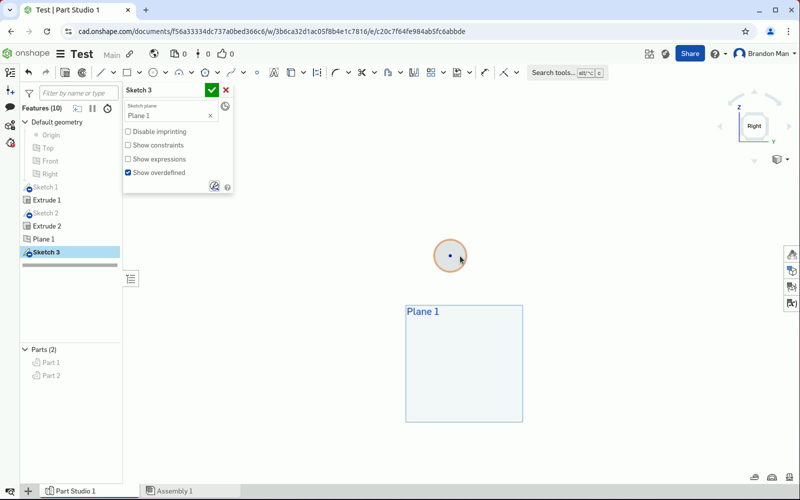
scroll(6)
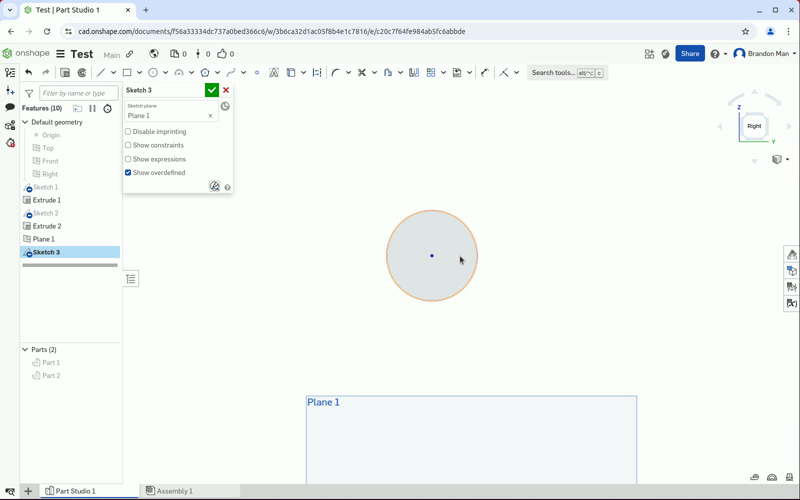
click(460, 255)
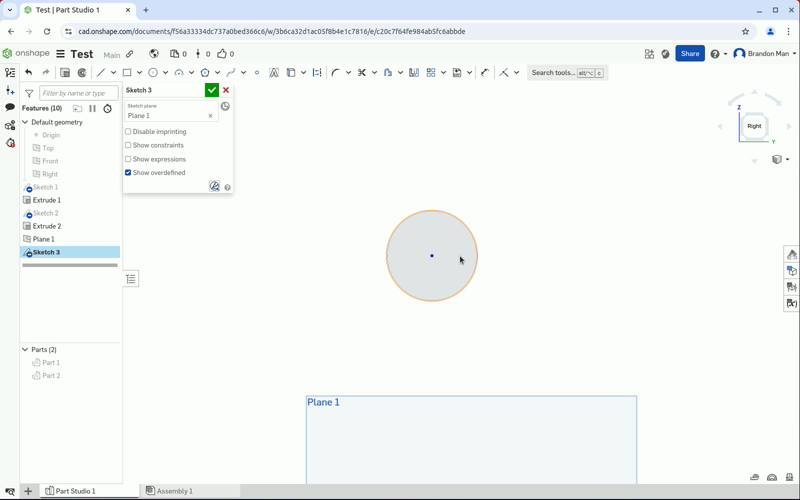
scroll(-6)
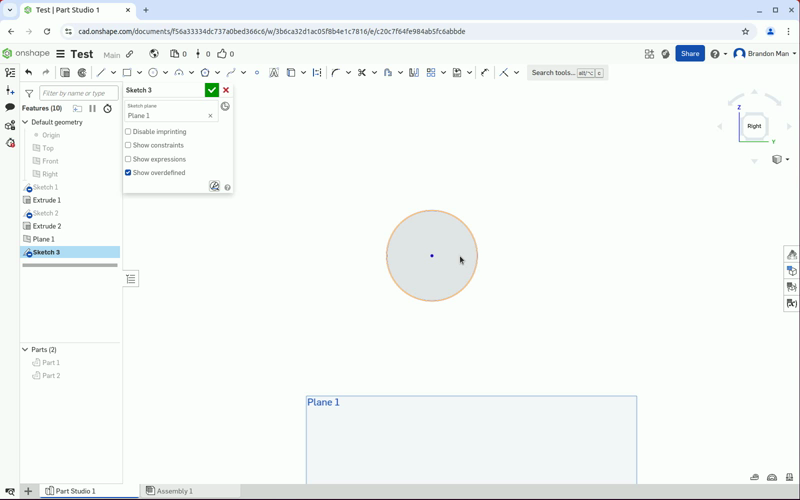
scroll(-6)
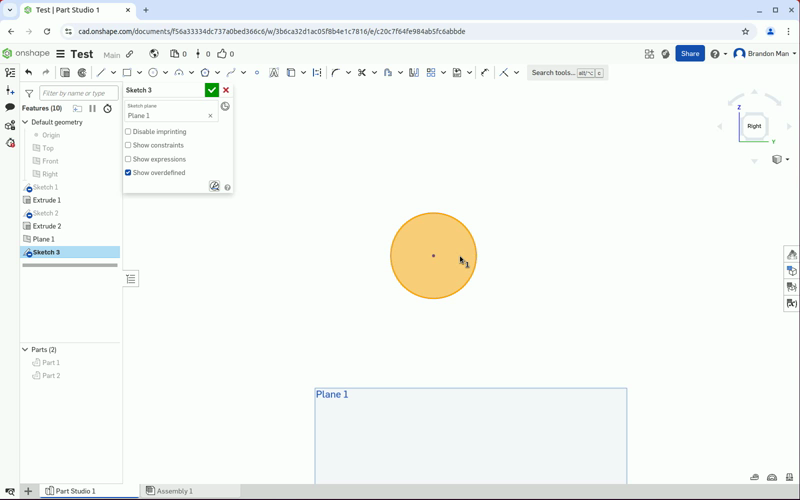
scroll(-6)
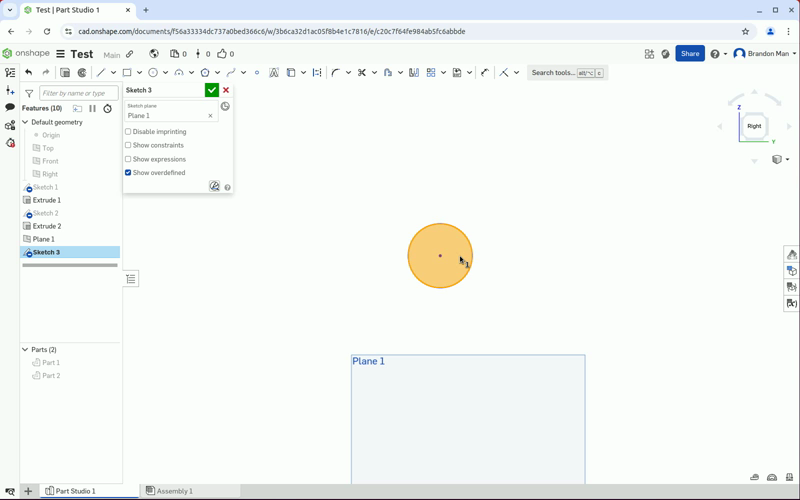
scroll(-6)
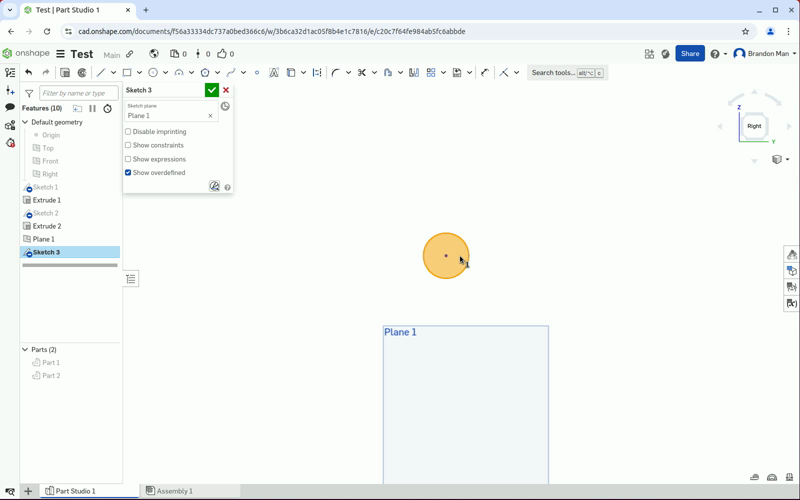
scroll(-6)
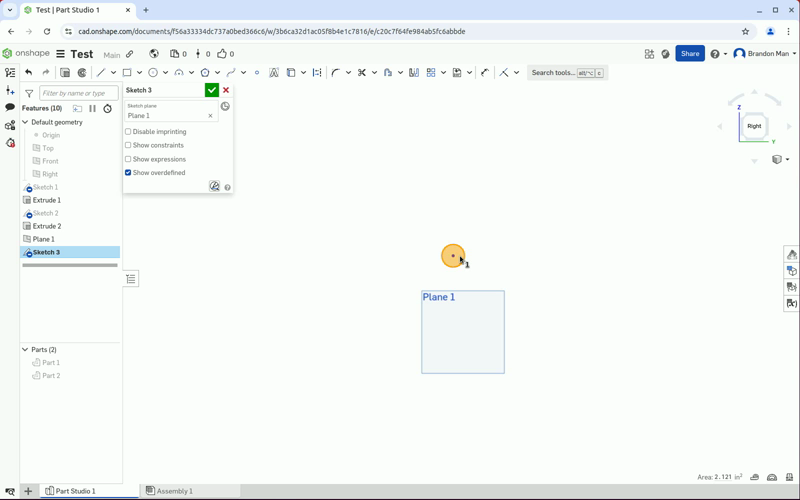
scroll(-6)
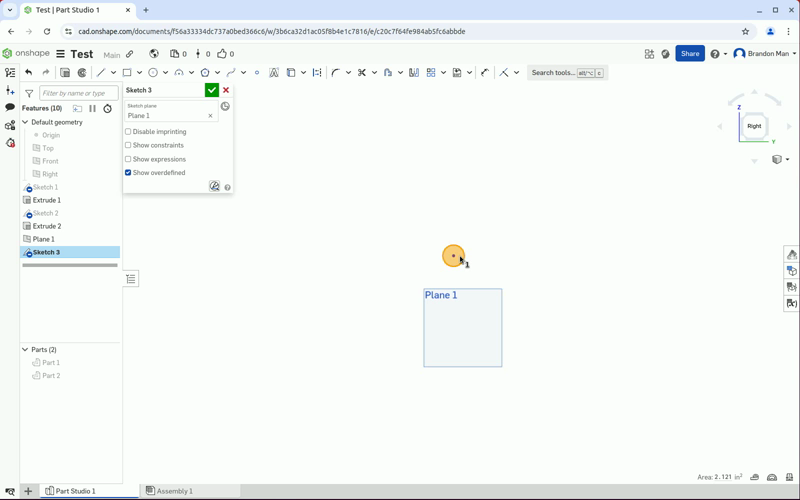
scroll(-6)
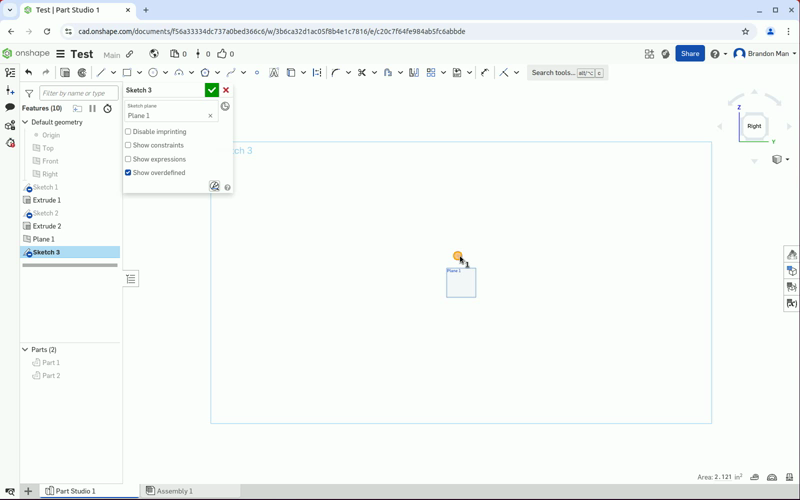
mouse_move(73, 352)
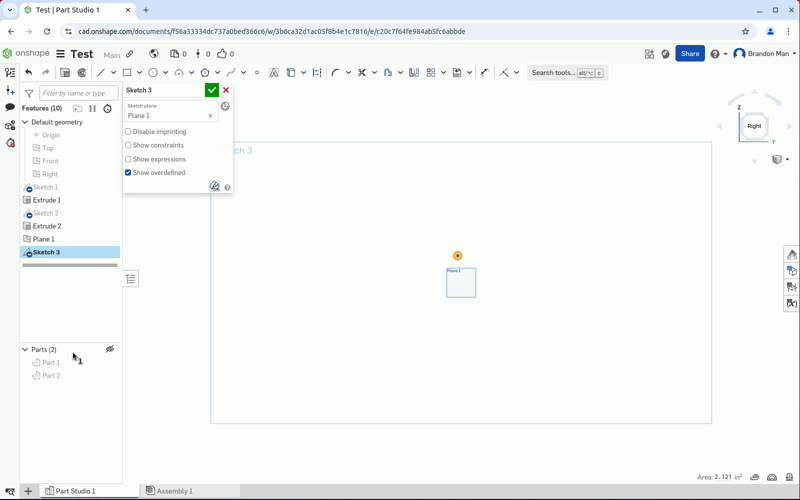
key(shift+y)
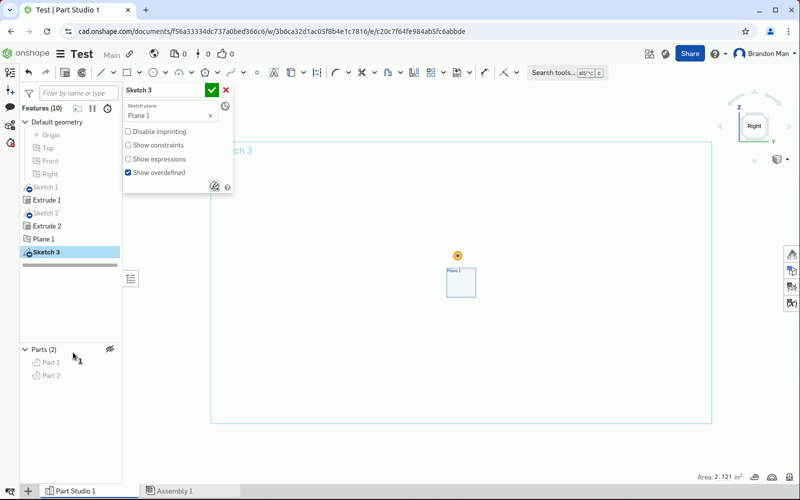
key(shift+e)
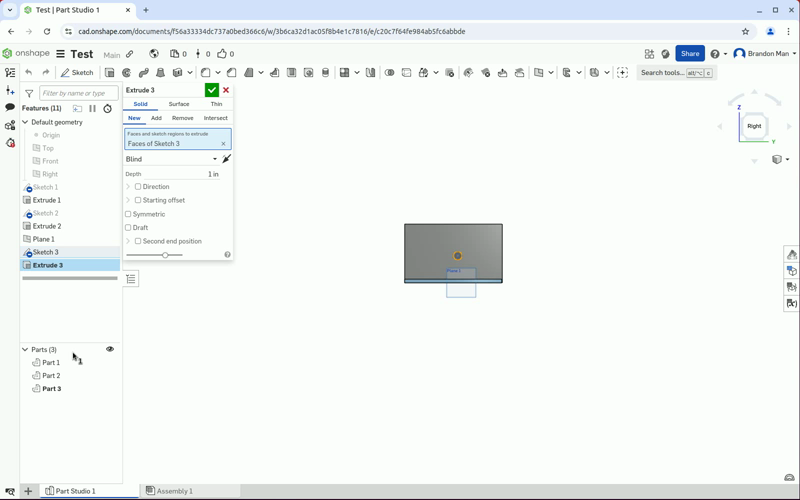
mouse_move(143, 106)
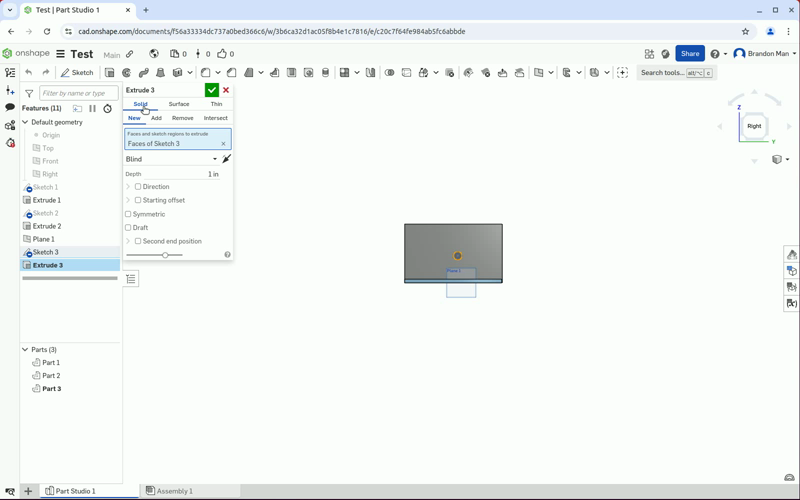
click(143, 106)
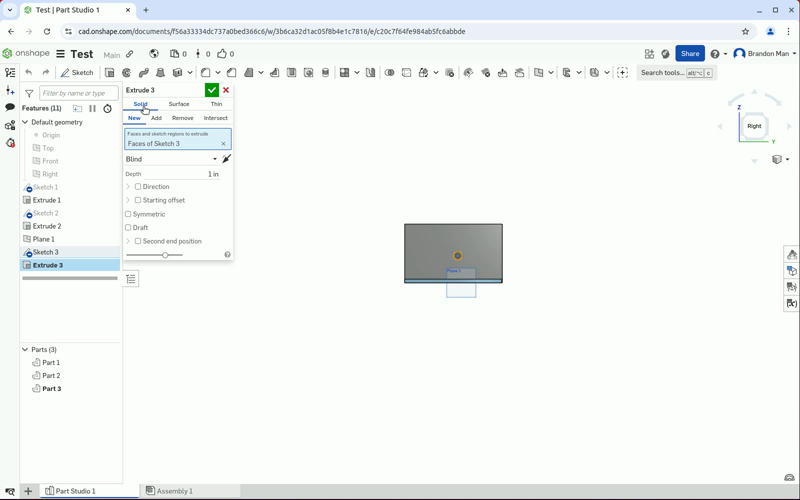
mouse_move(137, 120)
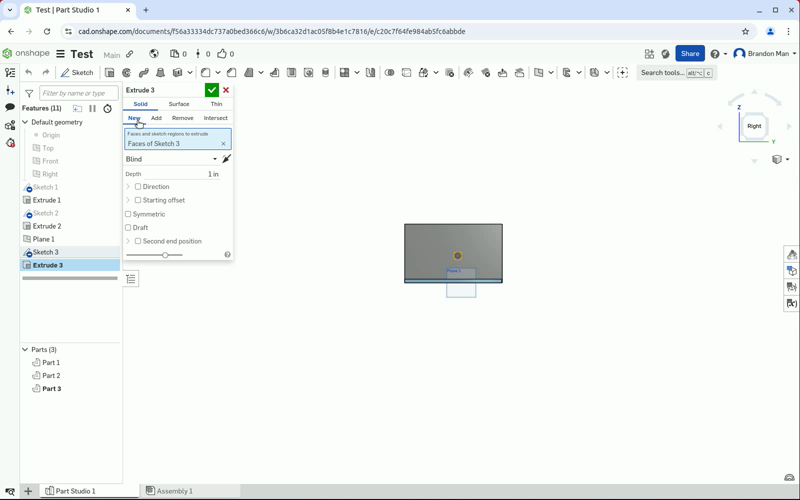
click(137, 120)
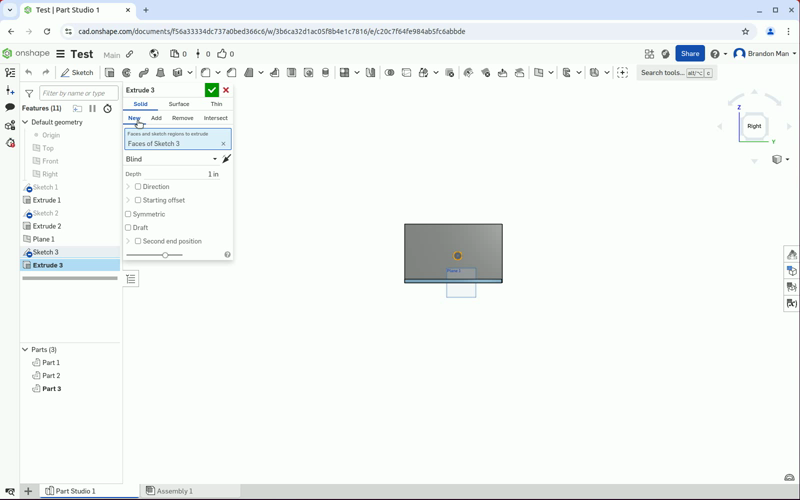
key(tab, 4)
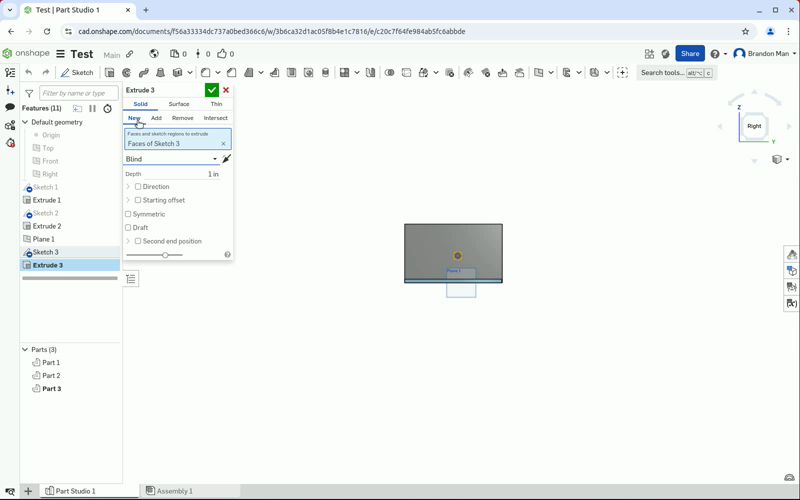
text(2.166)
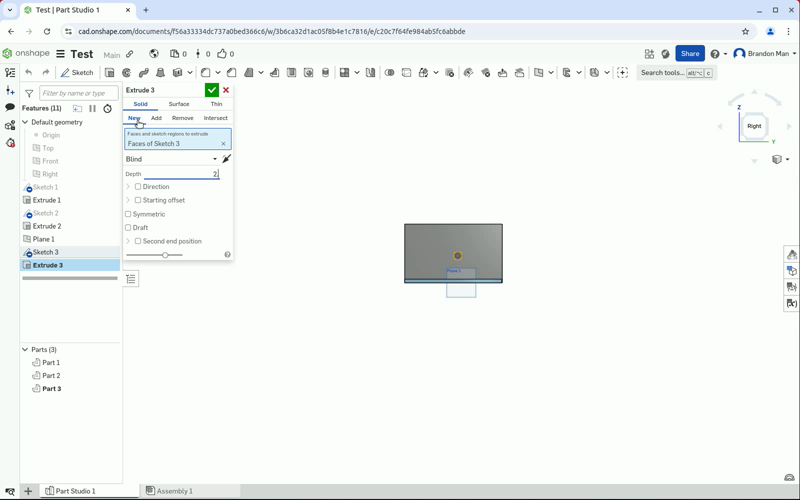
key(enter)
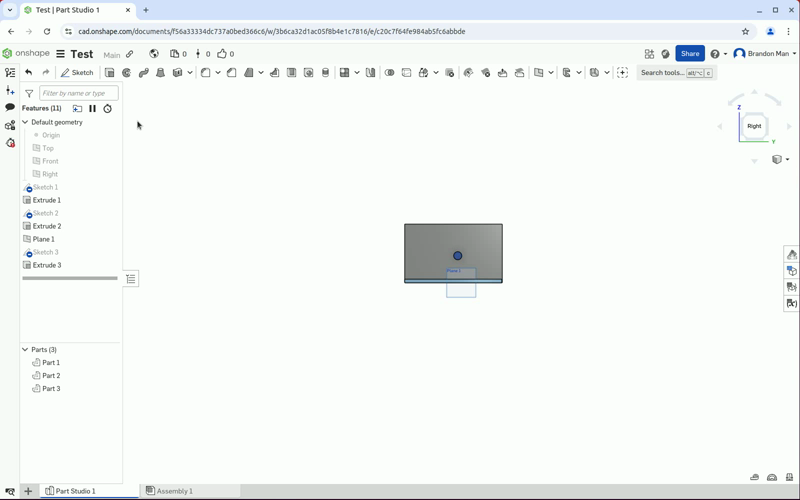
key(shift+h)
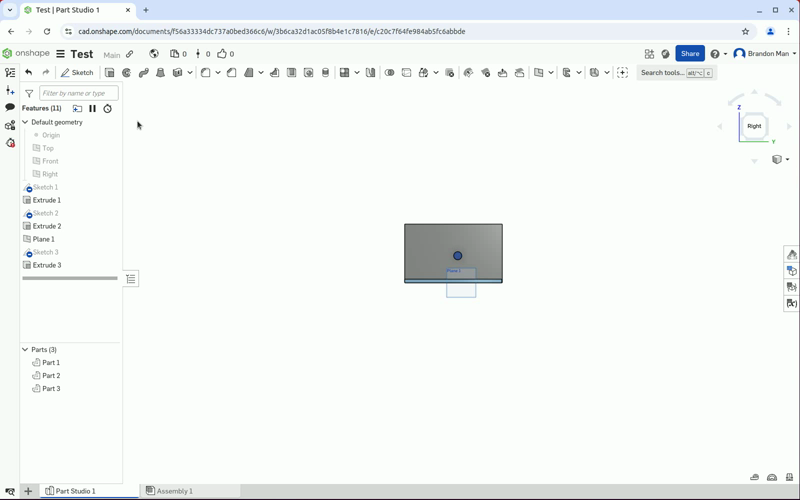
key(shift+h)
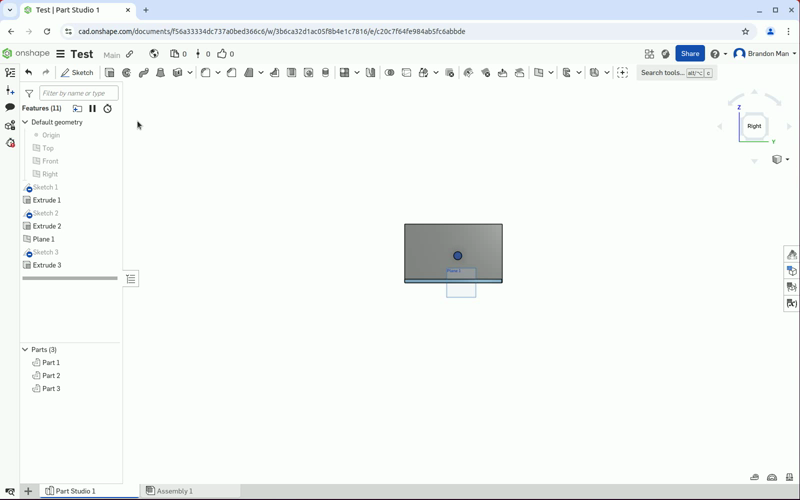
key(shift+7)
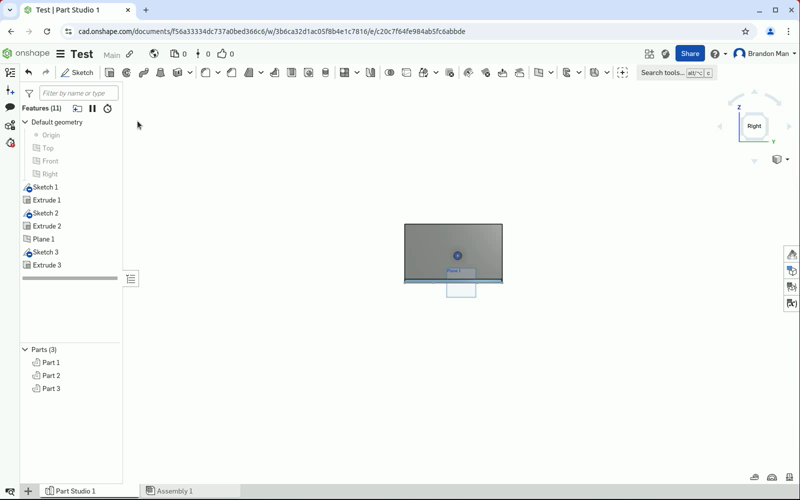
key(right, 2)
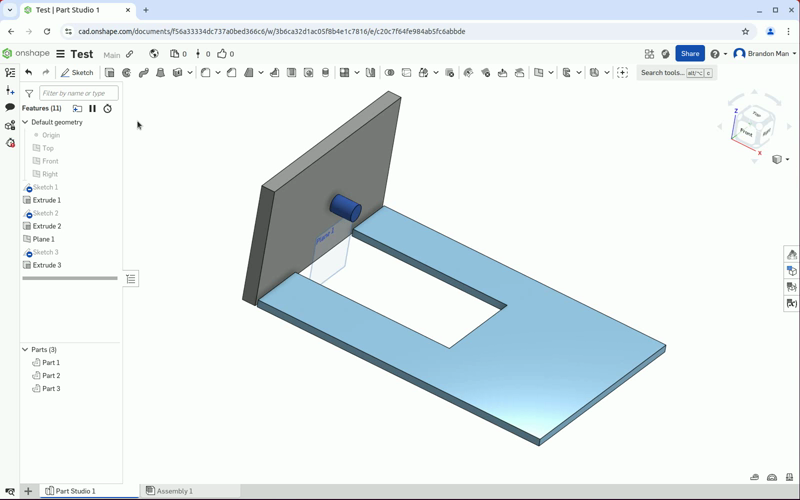
key(down, 2)
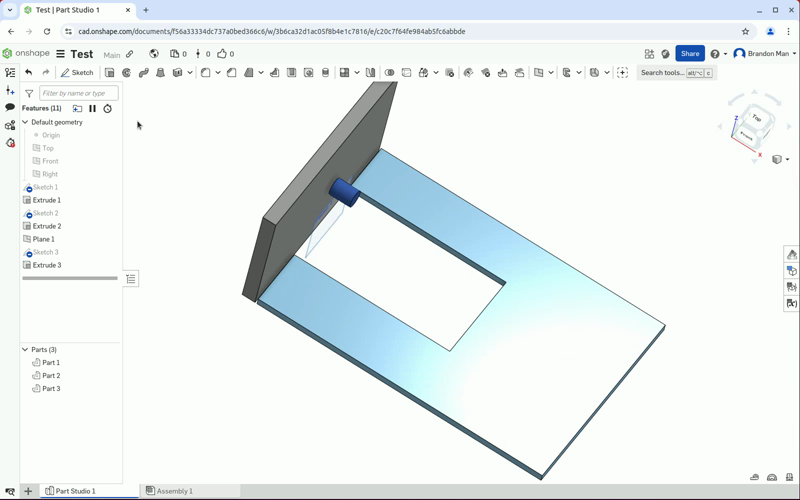
key(up, 2)
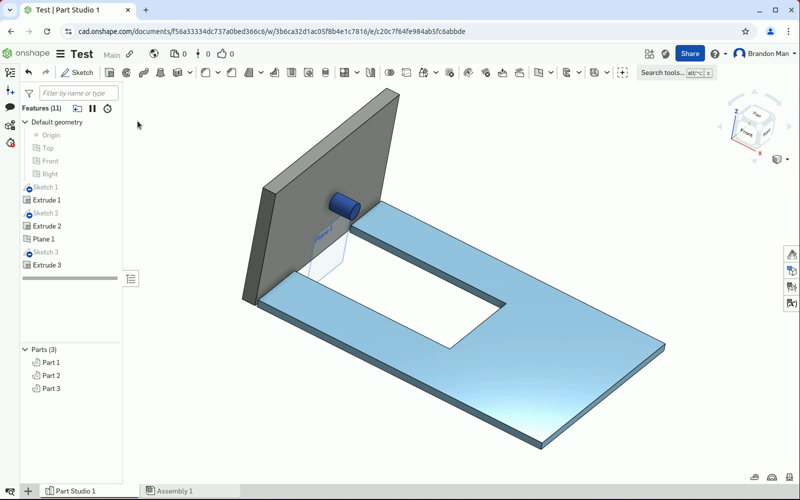
key(left, 2)
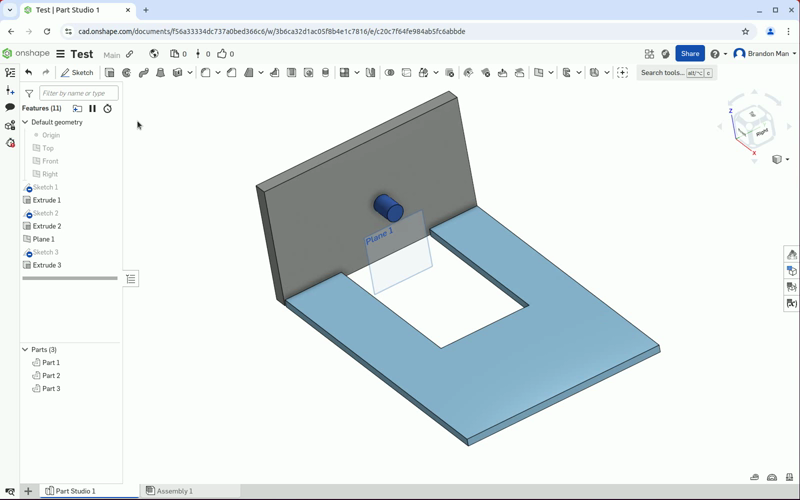
mouse_move(73, 189)
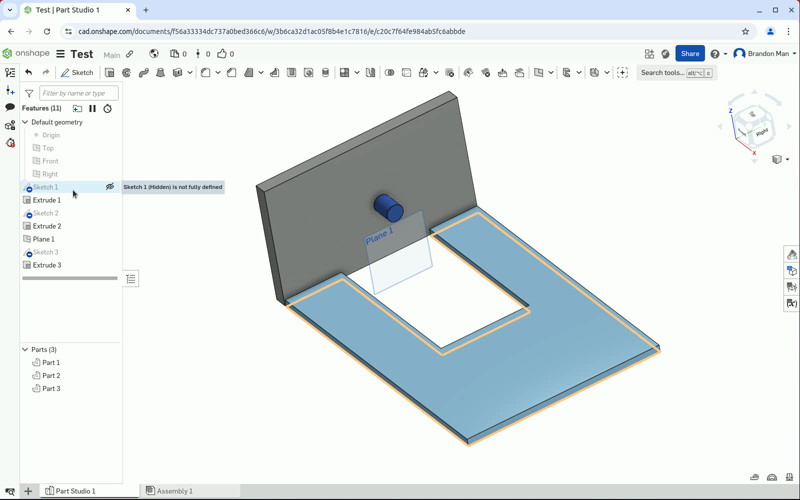
click(73, 189)